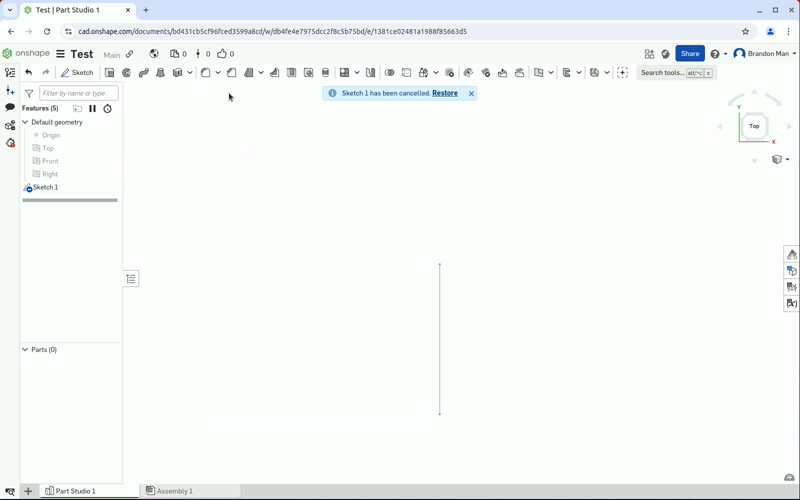
key(shift+h)
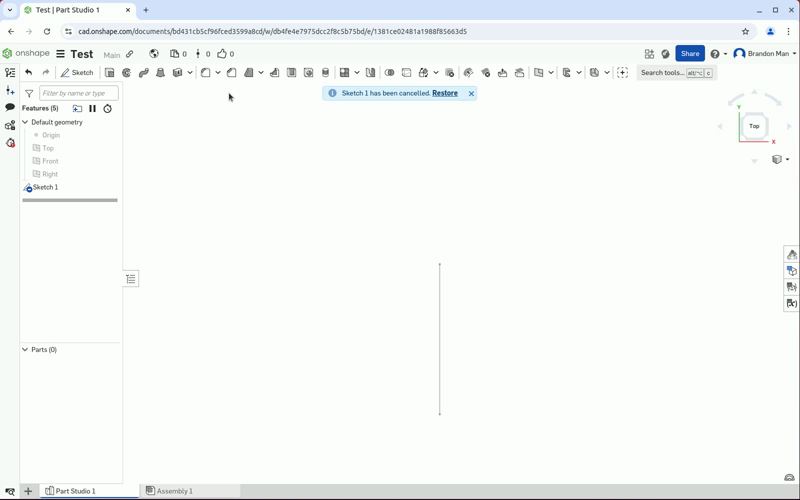
key(shift+s)
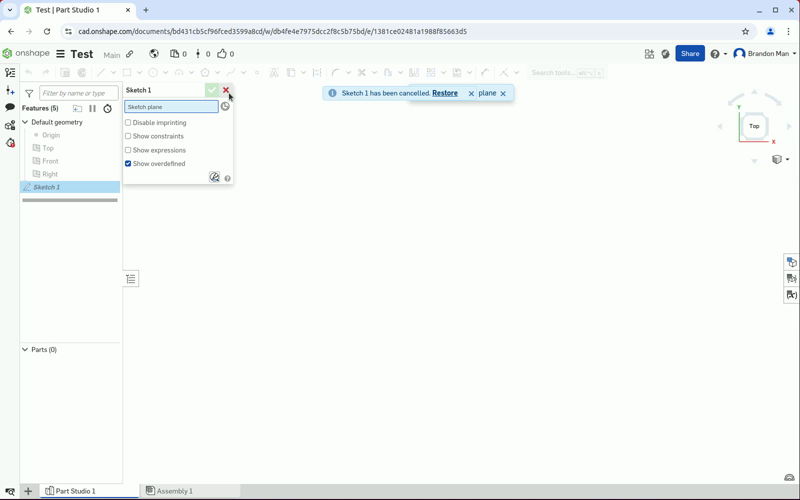
mouse_move(73, 150)
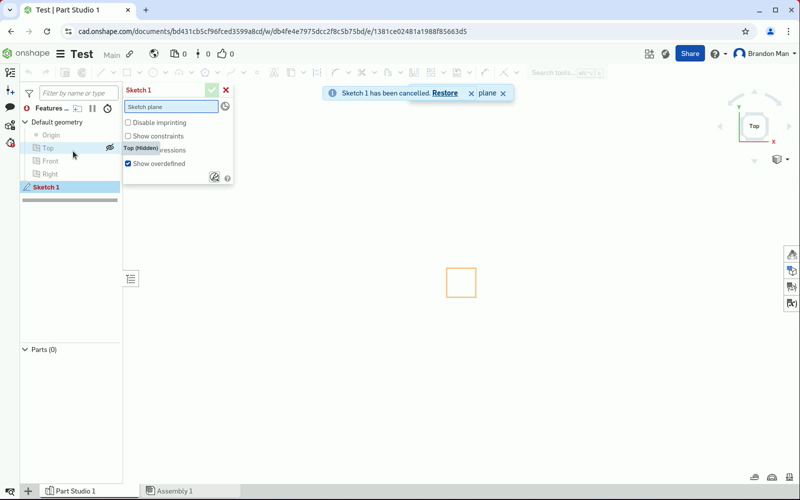
click(73, 150)
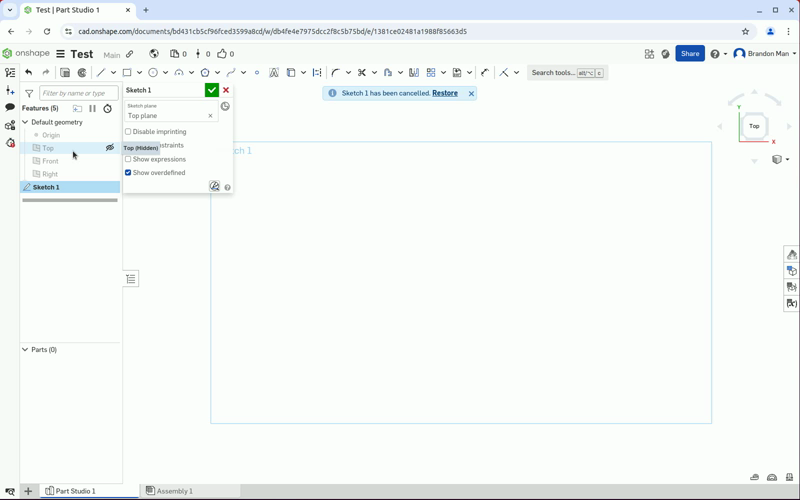
mouse_move(73, 352)
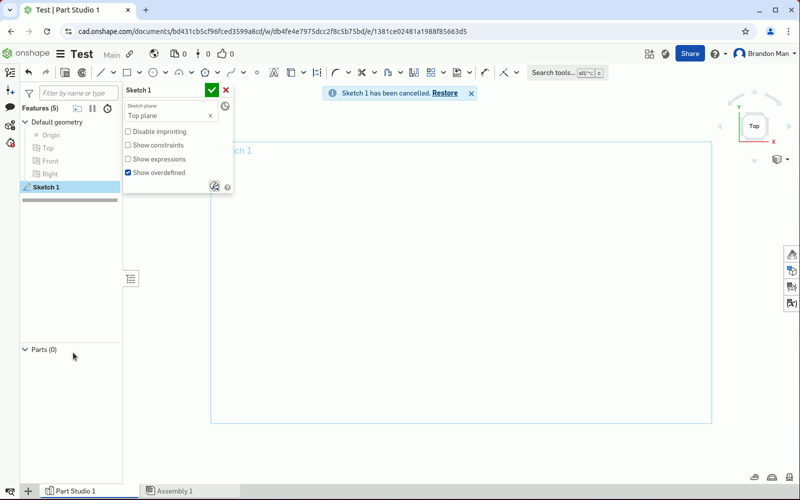
key(y)
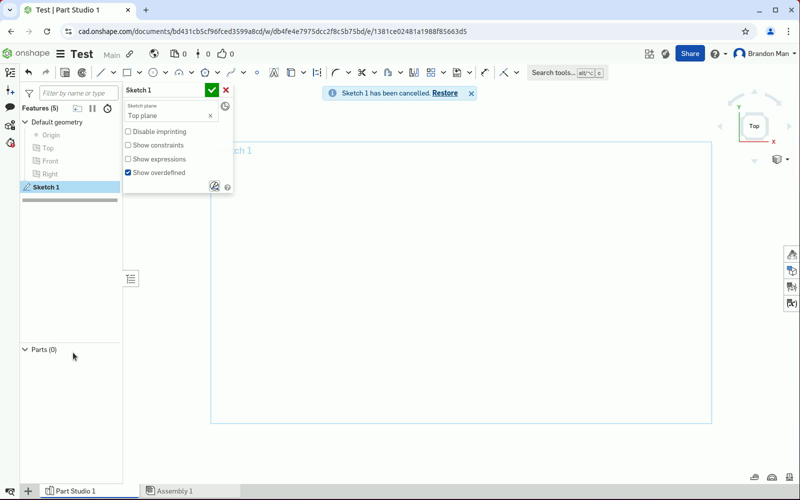
key(l)
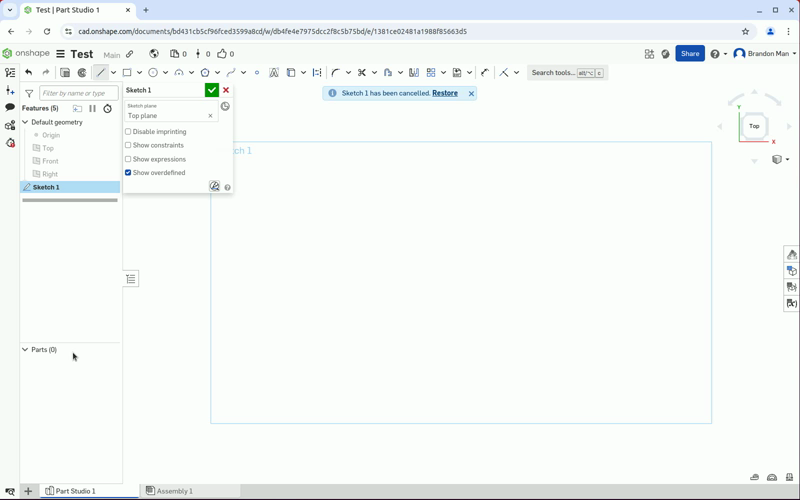
key_down(shift)
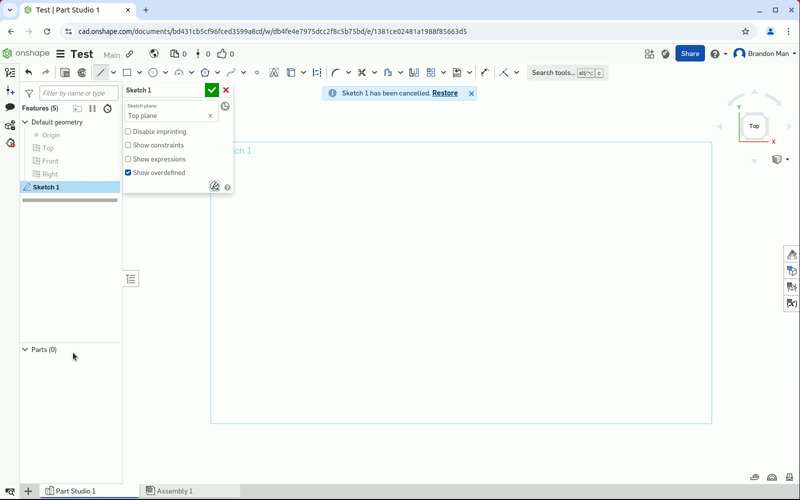
mouse_move(352, 353)
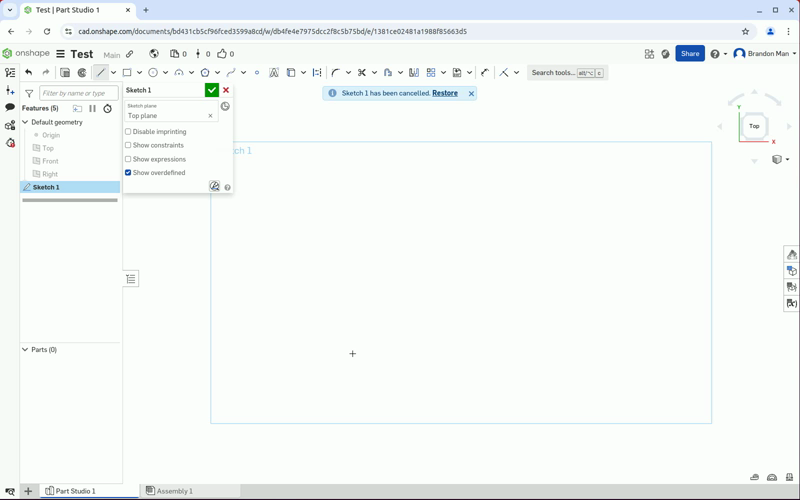
click(352, 353)
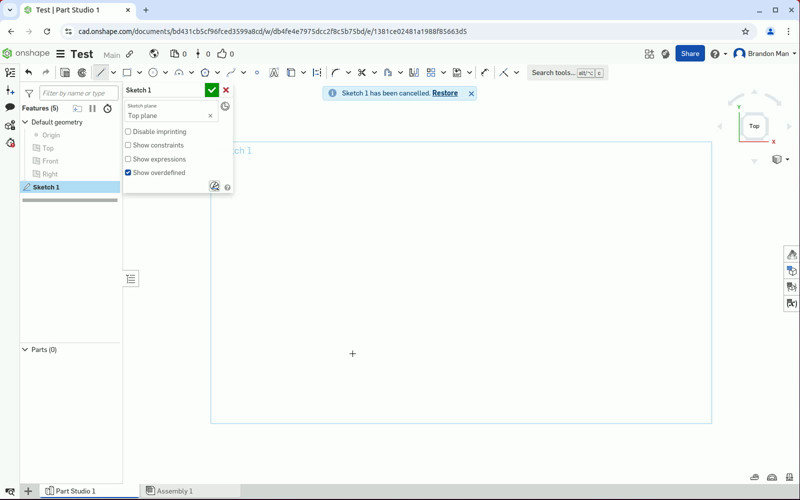
key_up(shift)
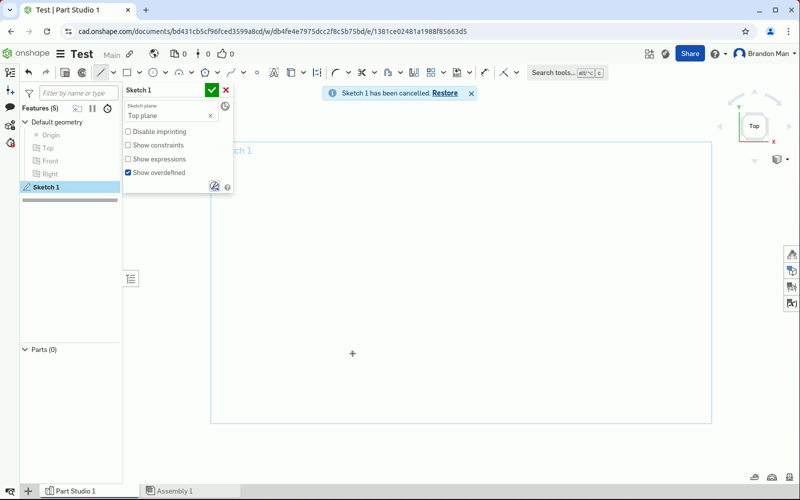
key_down(shift)
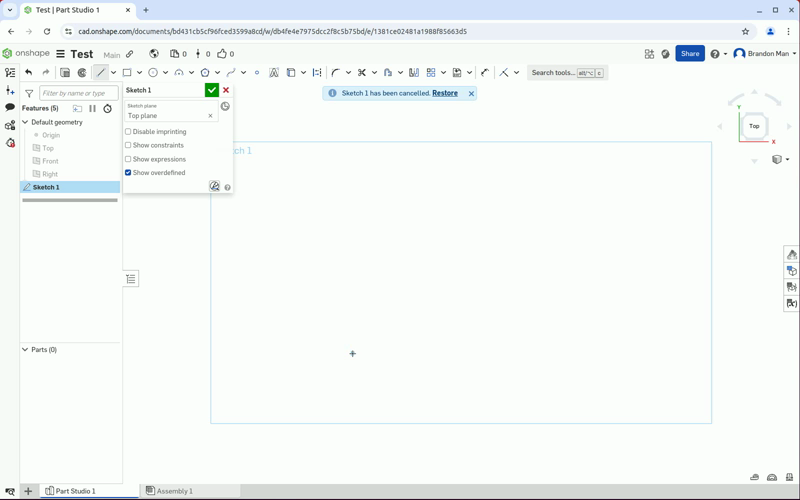
mouse_move(566, 353)
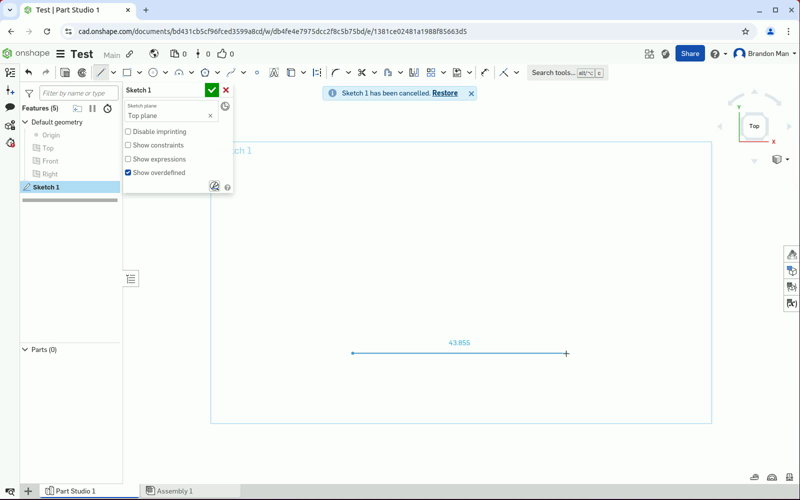
click(566, 353)
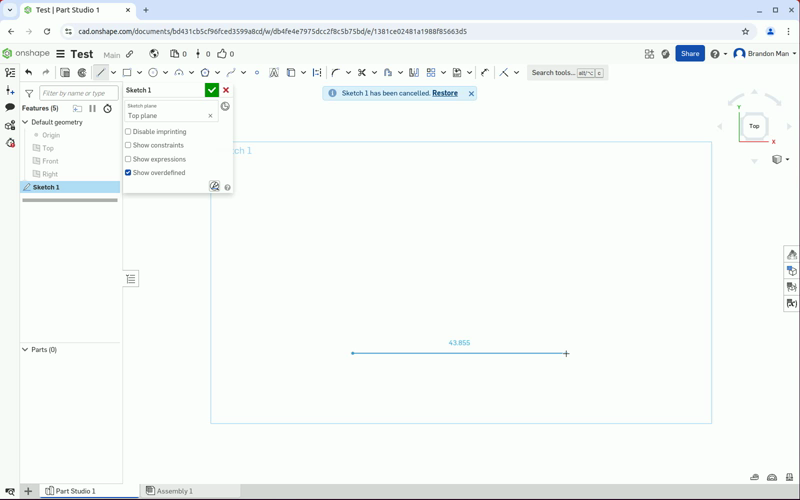
key_up(shift)
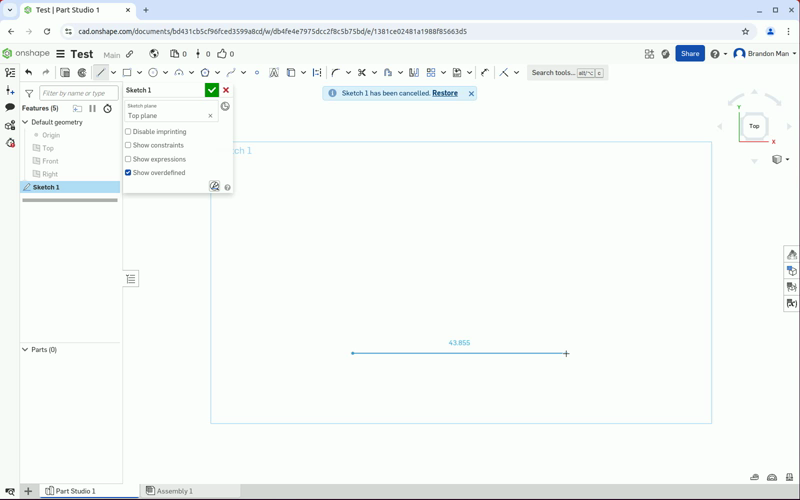
key_down(shift)
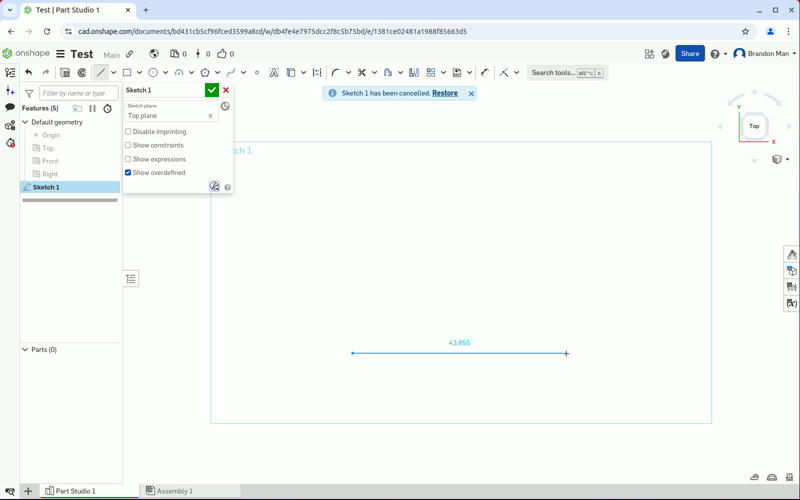
mouse_move(566, 211)
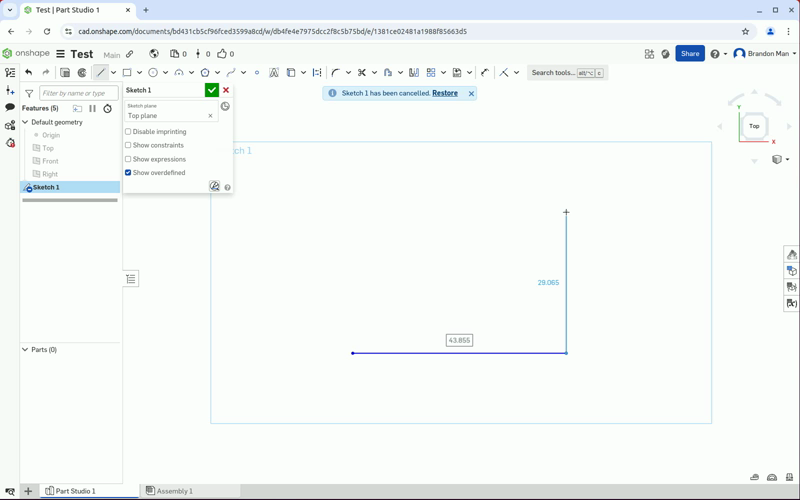
click(566, 211)
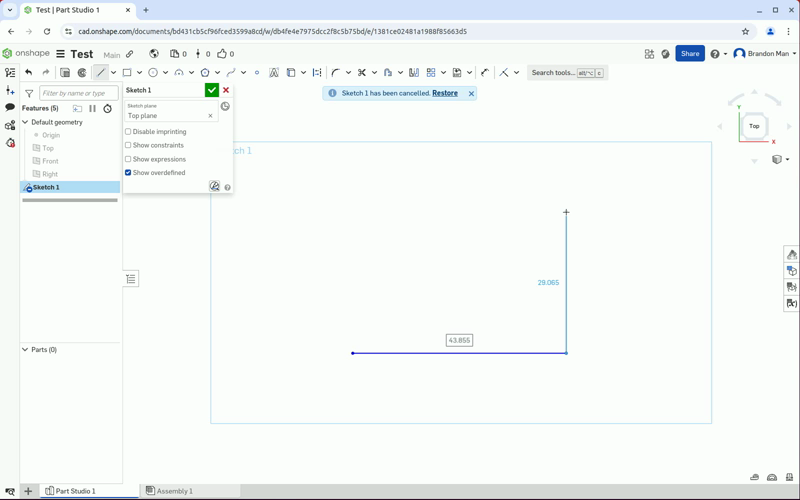
key_up(shift)
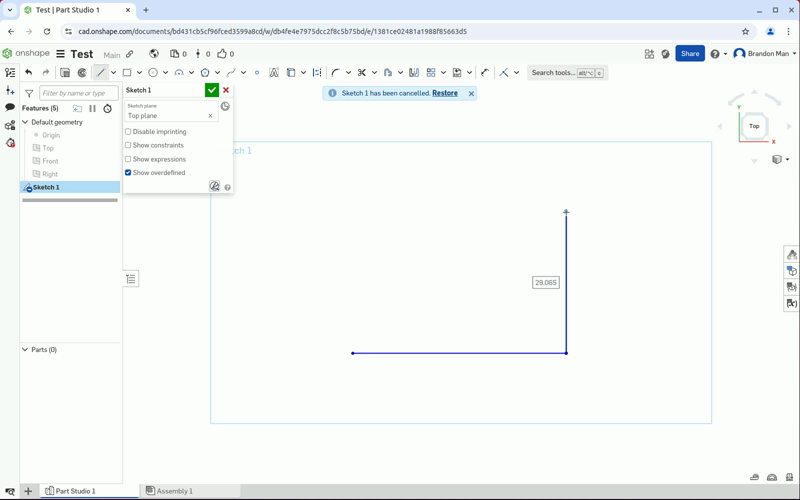
key_down(shift)
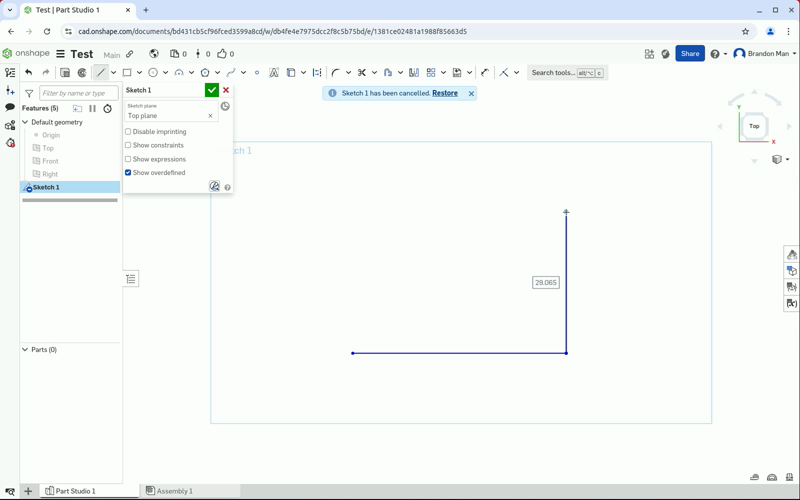
mouse_move(352, 211)
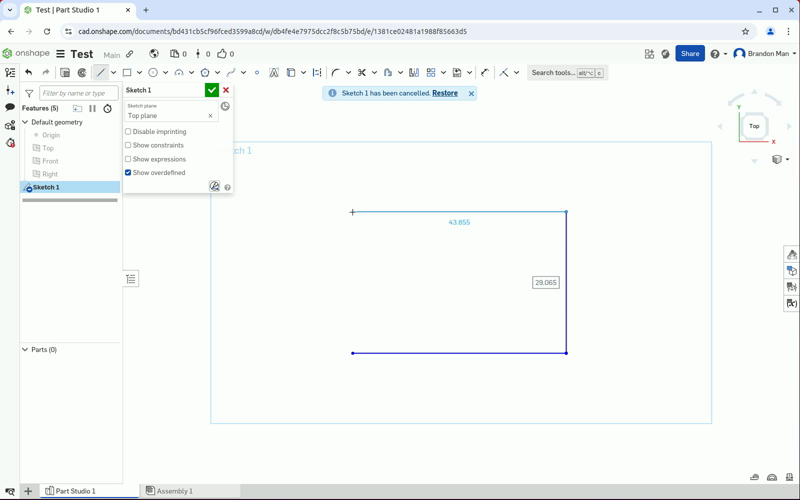
click(352, 211)
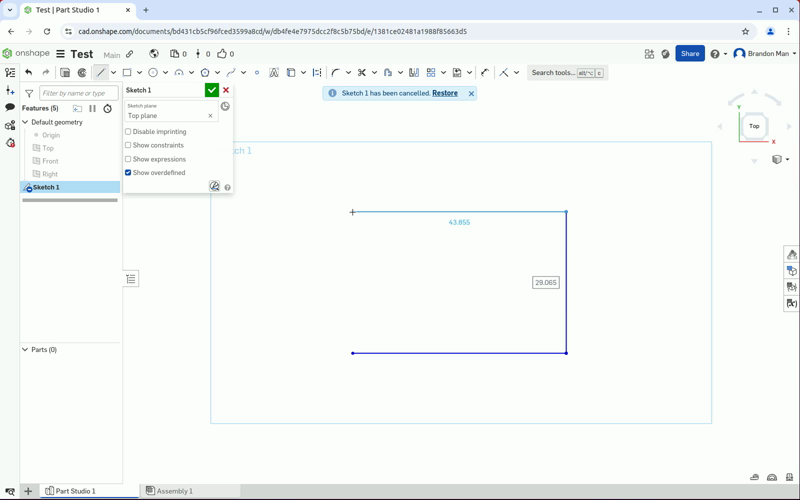
key_up(shift)
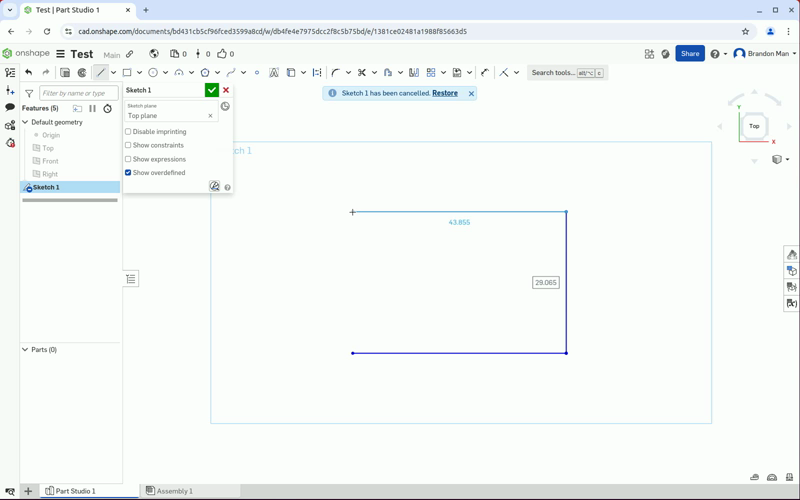
key_down(shift)
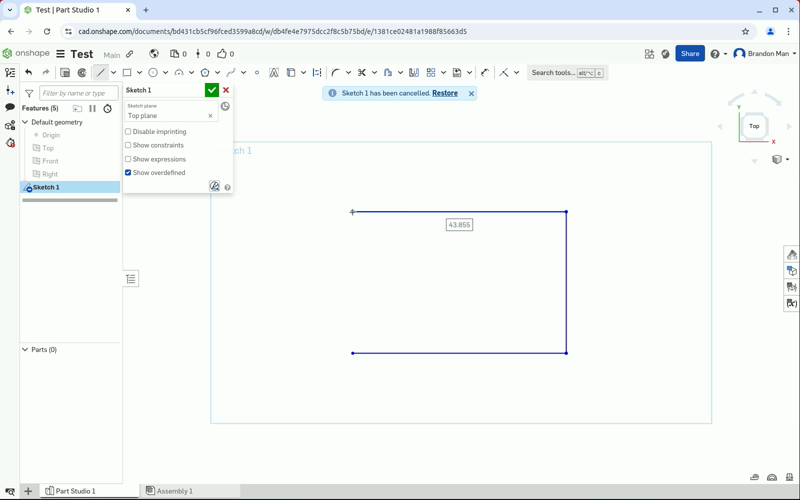
mouse_move(352, 353)
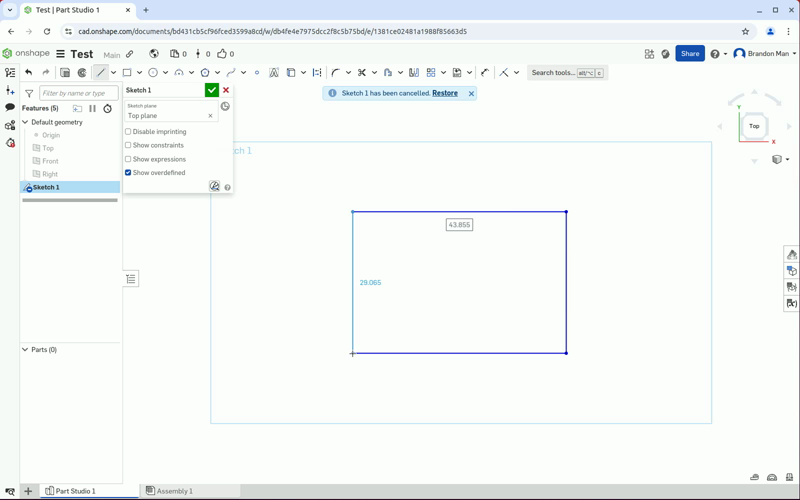
key_up(shift)
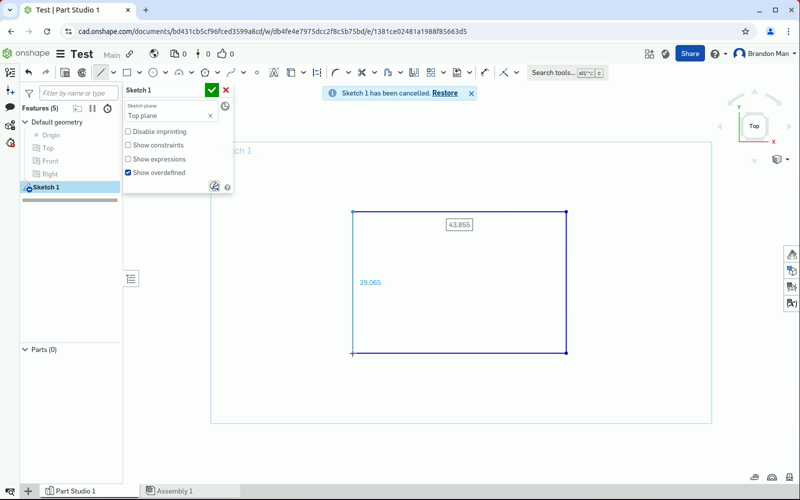
click(352, 353)
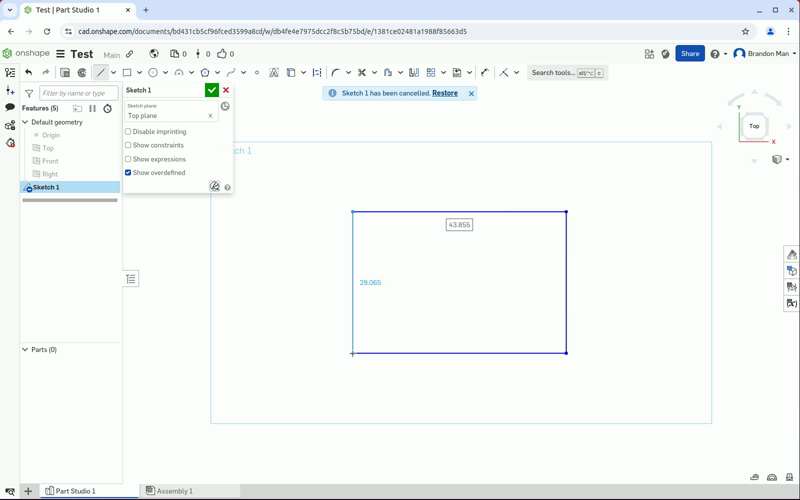
key(esc)
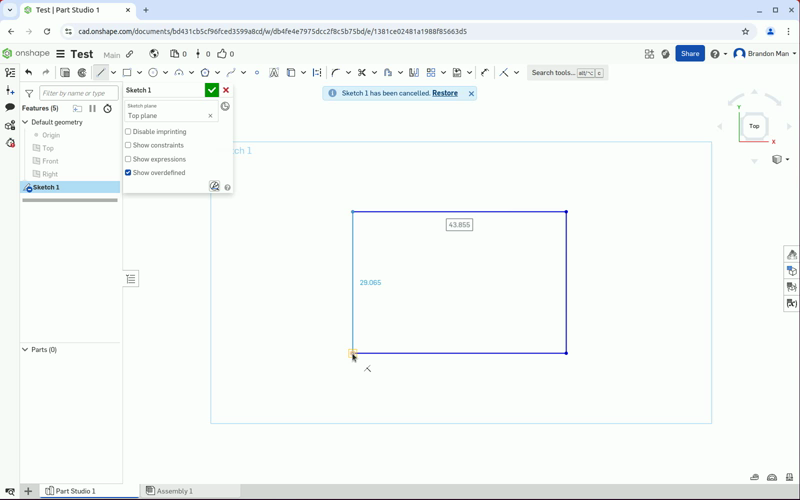
key(c)
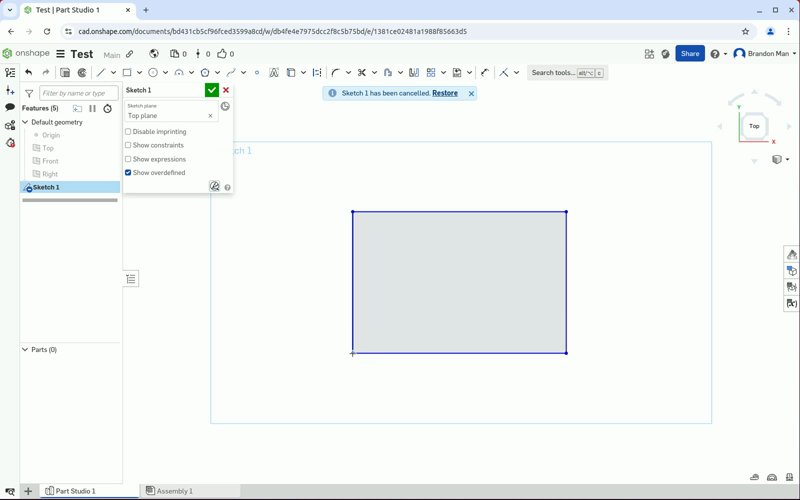
key_down(shift)
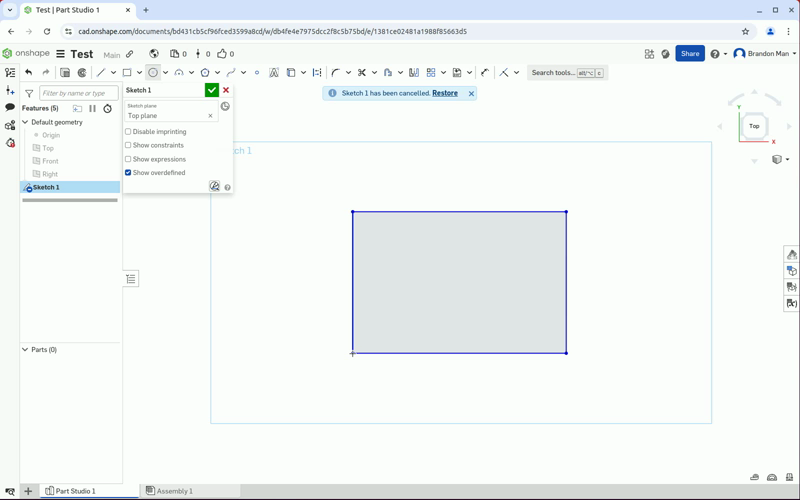
mouse_move(361, 344)
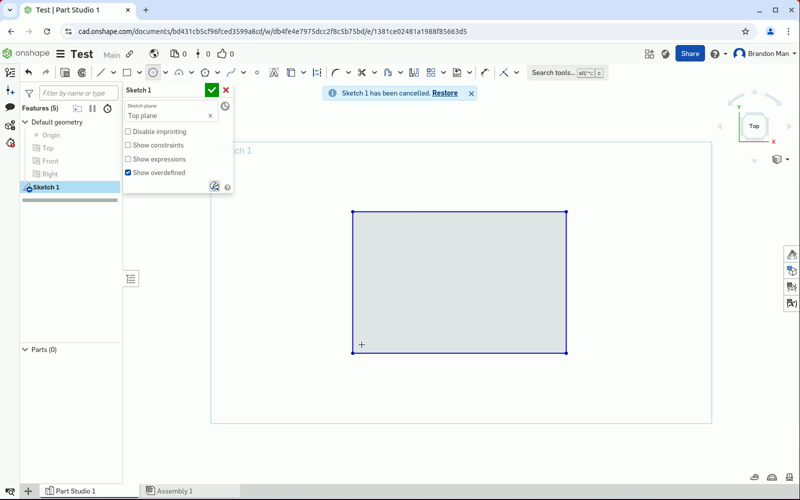
click(361, 344)
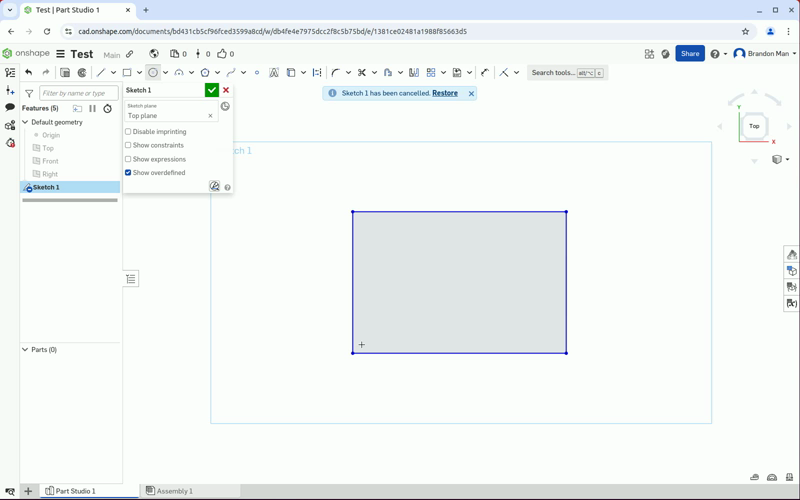
key_up(shift)
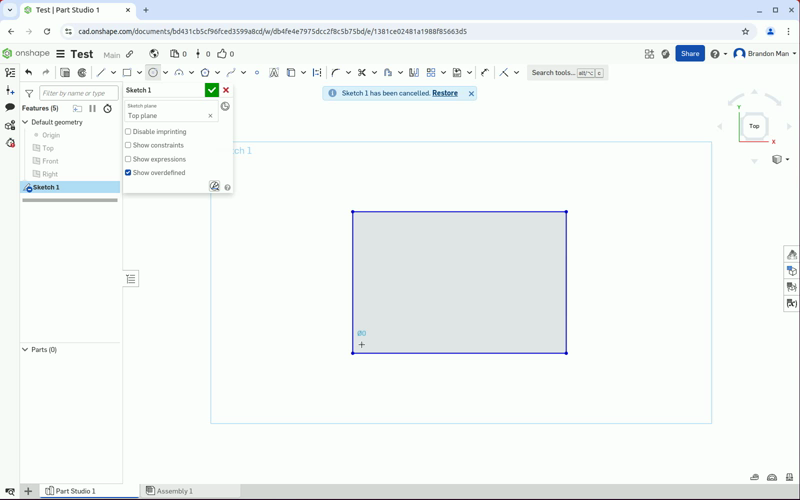
mouse_move(366, 344)
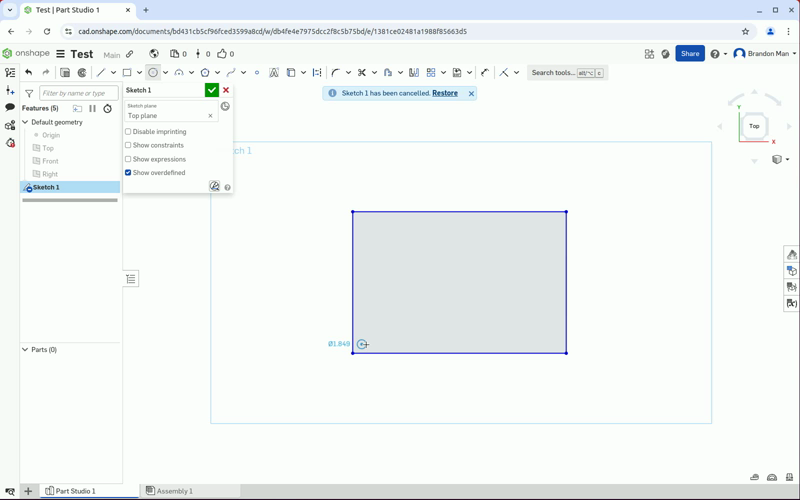
click(366, 344)
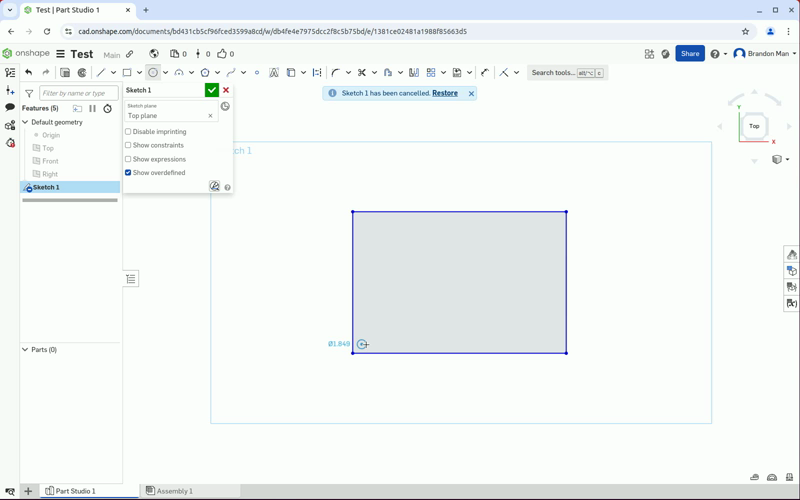
key(esc)
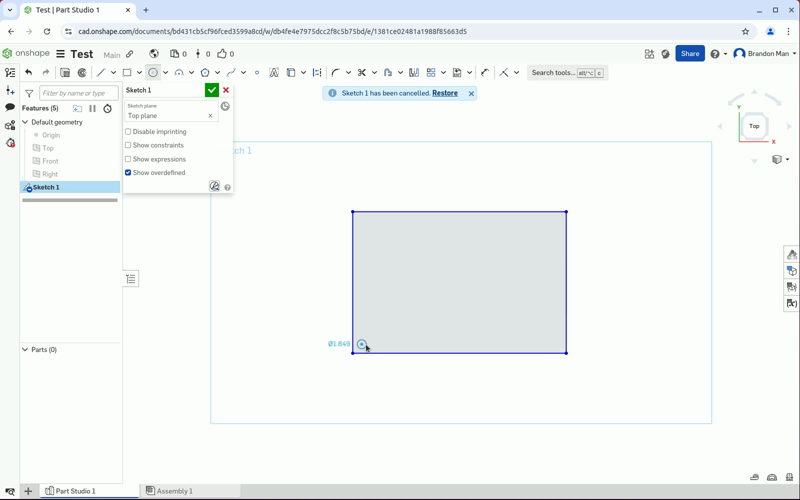
key(c)
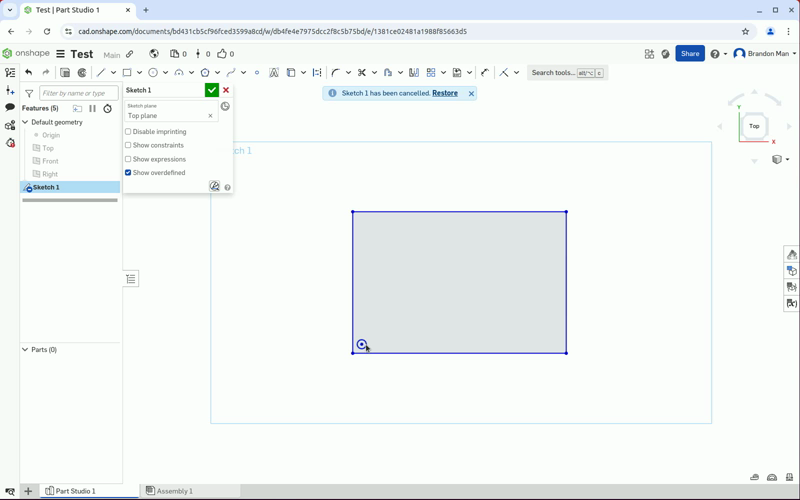
key_down(shift)
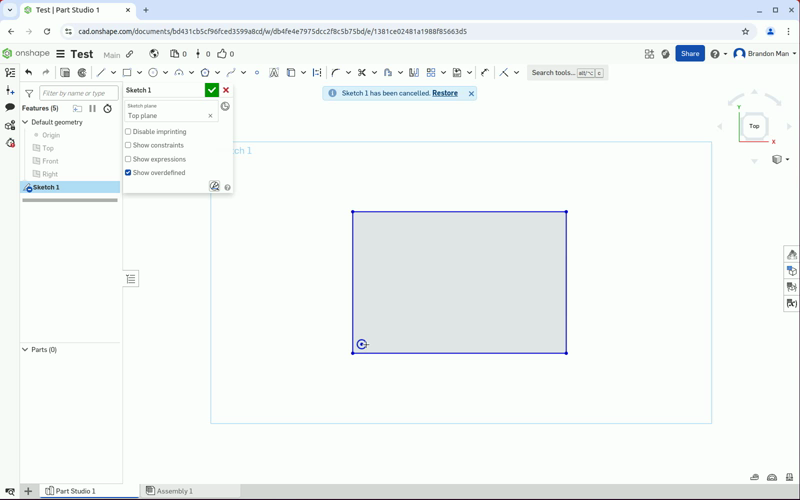
mouse_move(361, 220)
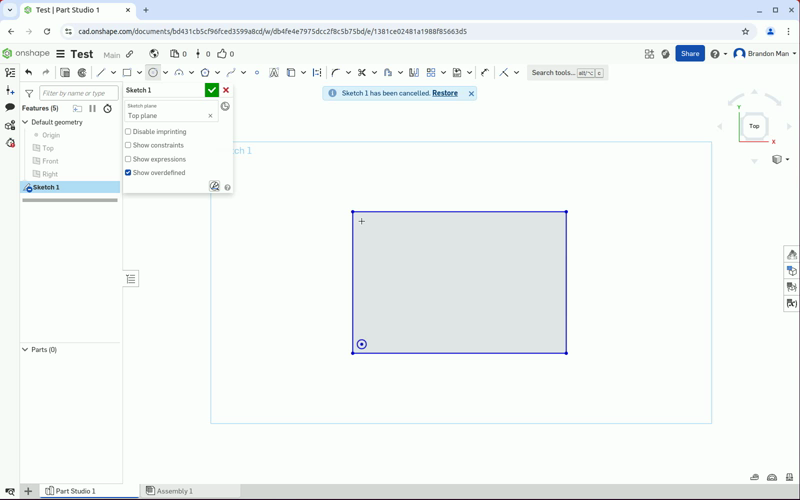
click(361, 220)
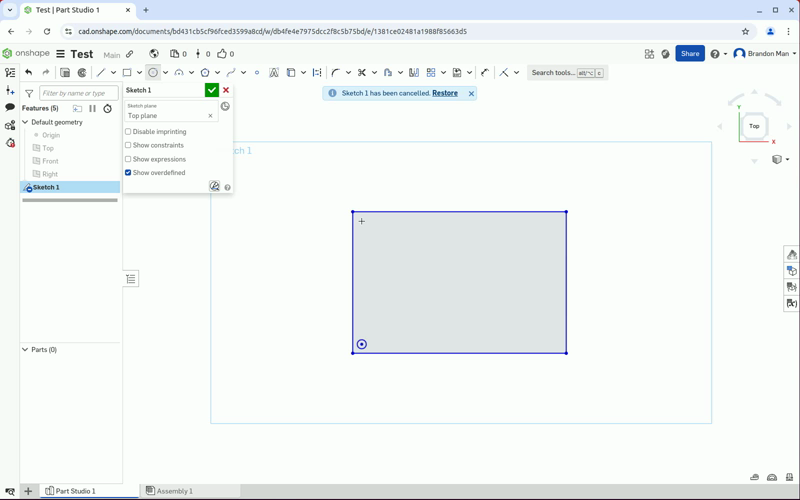
key_up(shift)
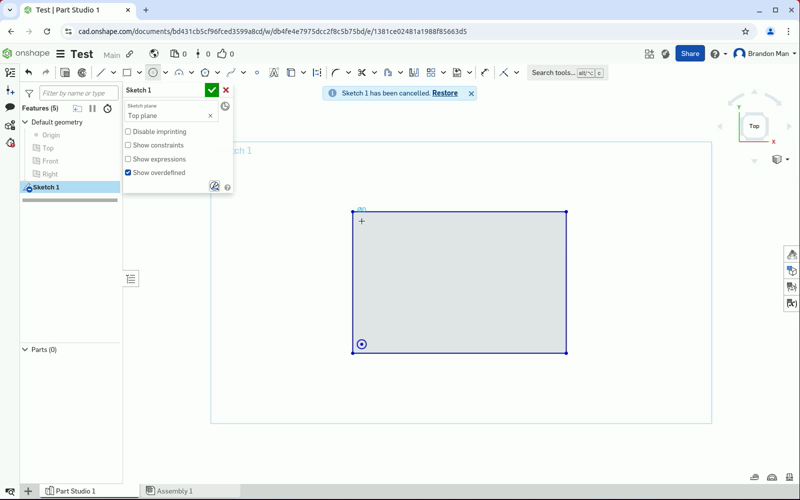
mouse_move(366, 220)
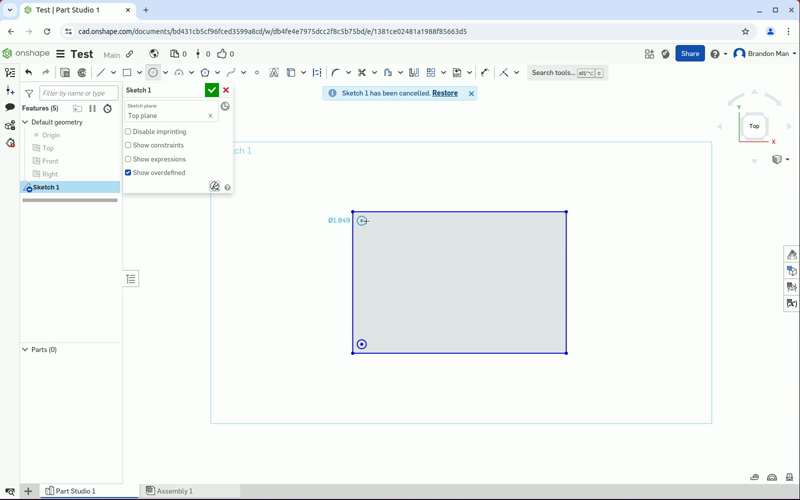
click(366, 220)
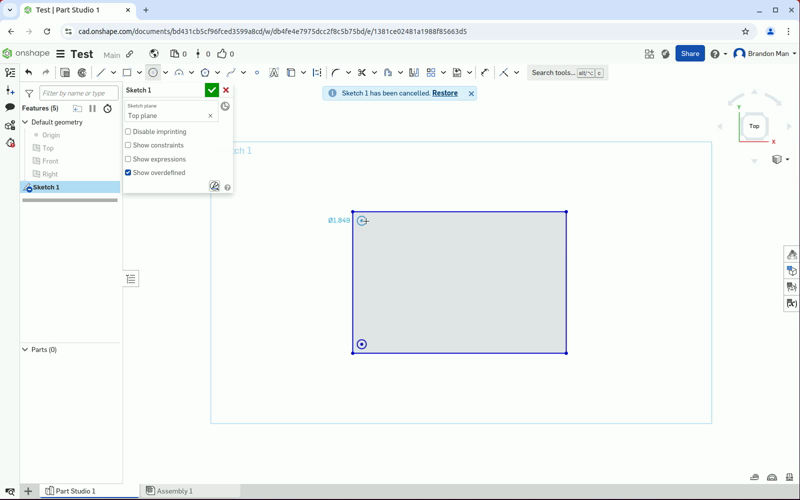
key(esc)
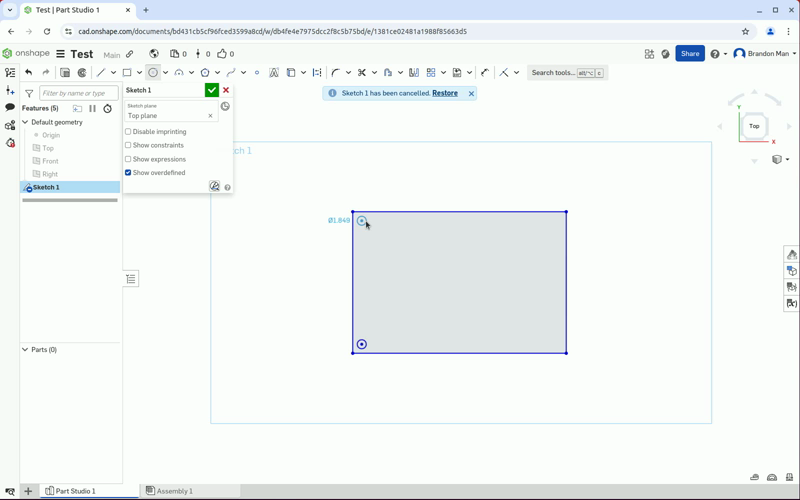
key(c)
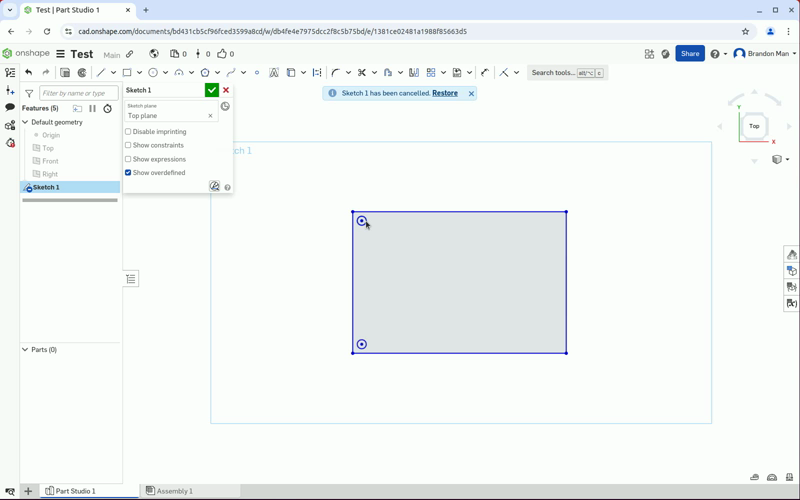
key_down(shift)
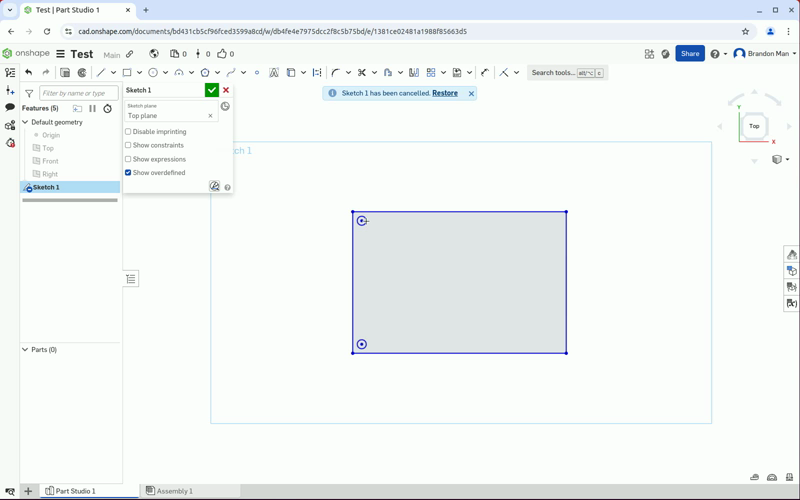
mouse_move(507, 344)
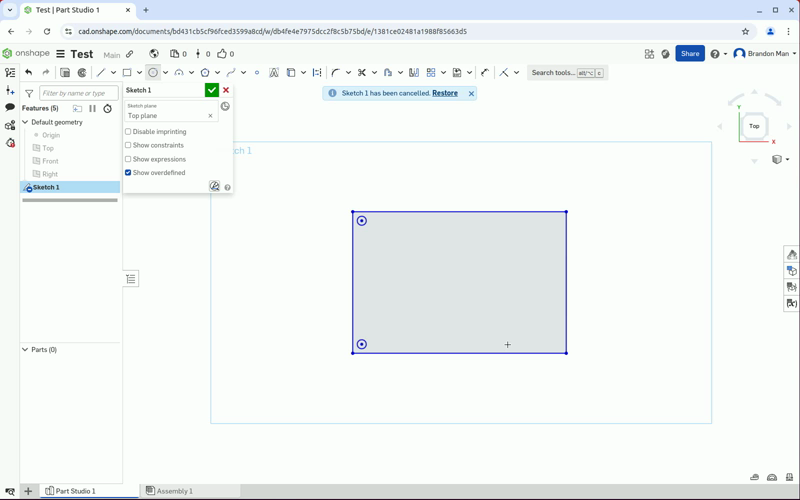
click(507, 344)
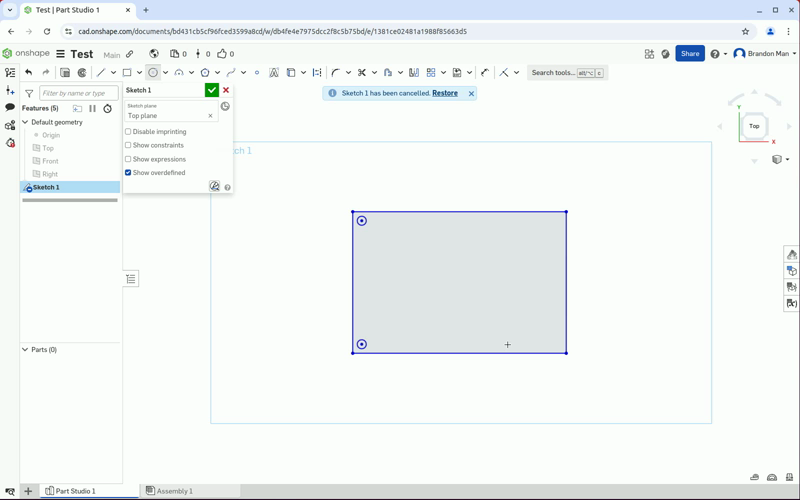
key_up(shift)
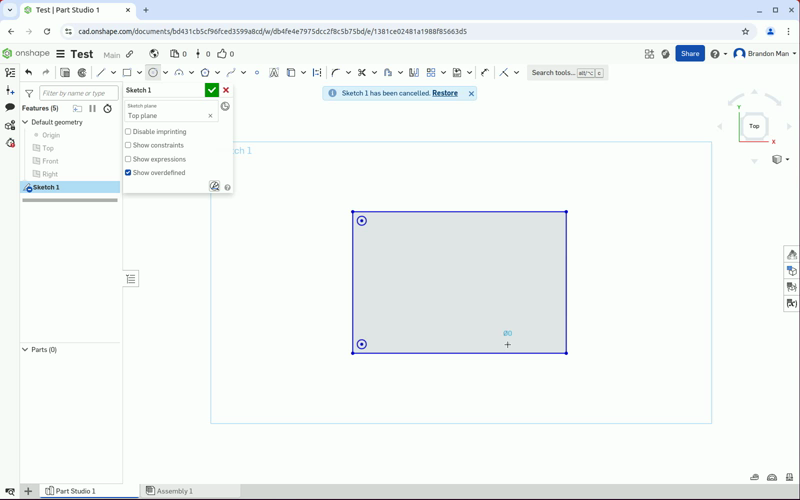
mouse_move(512, 344)
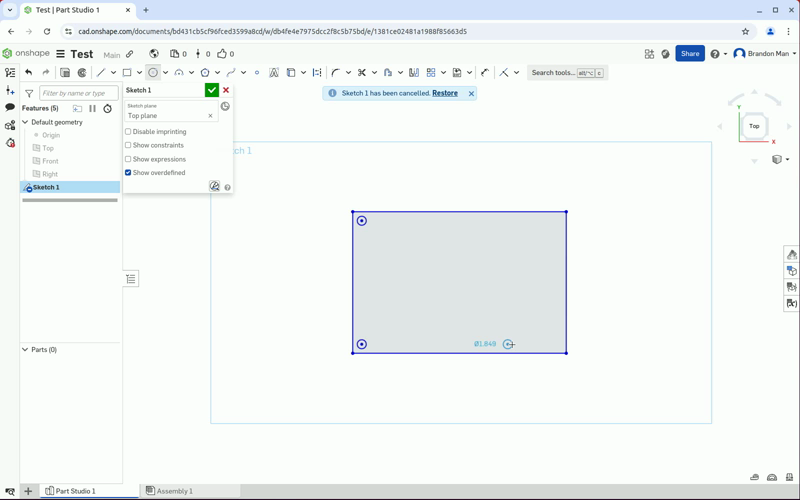
click(512, 344)
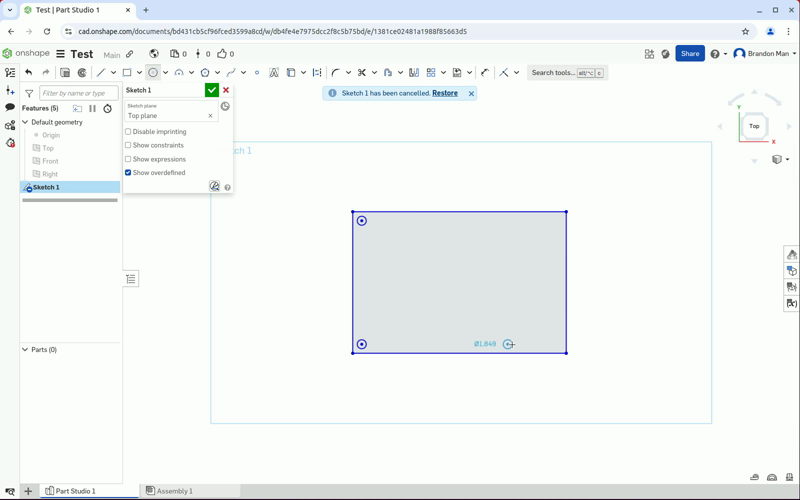
key(esc)
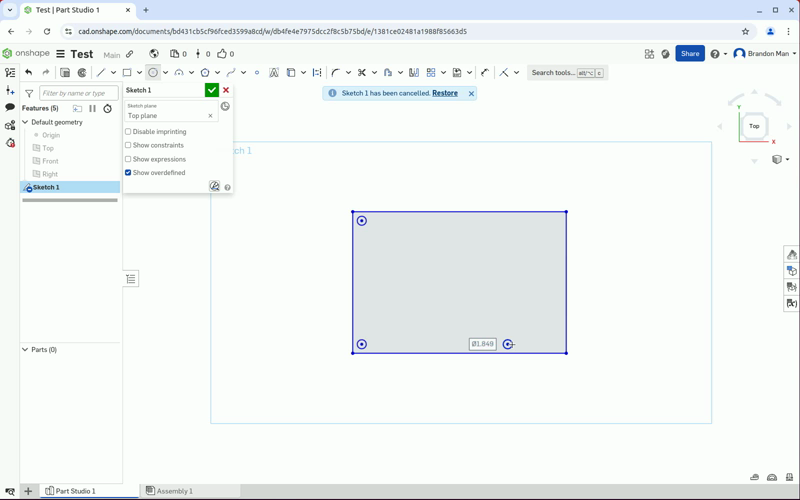
key(c)
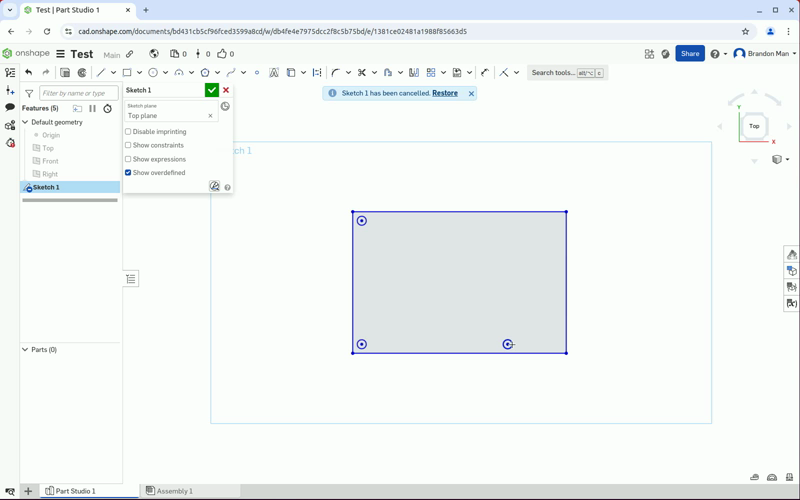
key_down(shift)
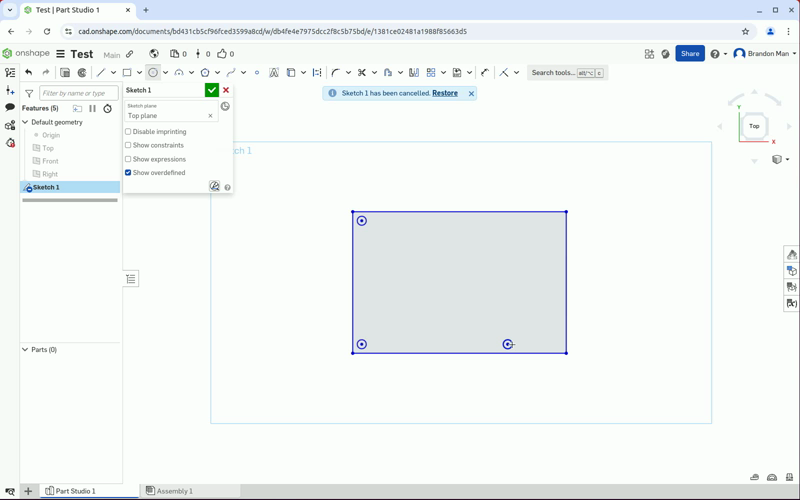
mouse_move(507, 220)
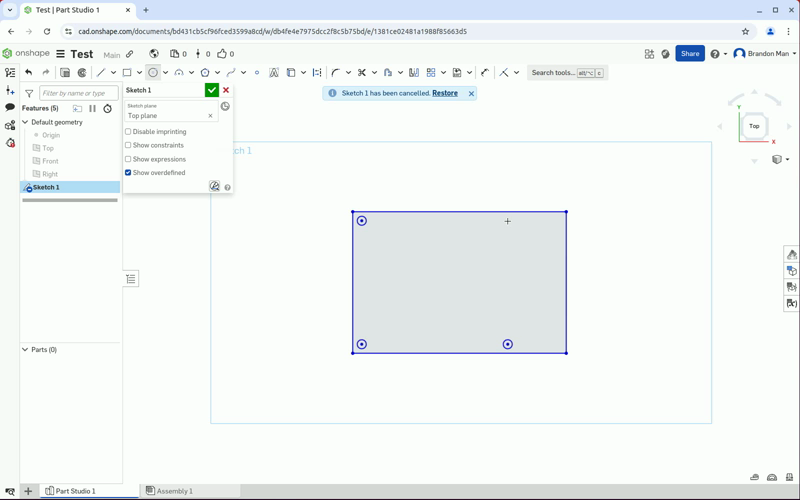
click(507, 220)
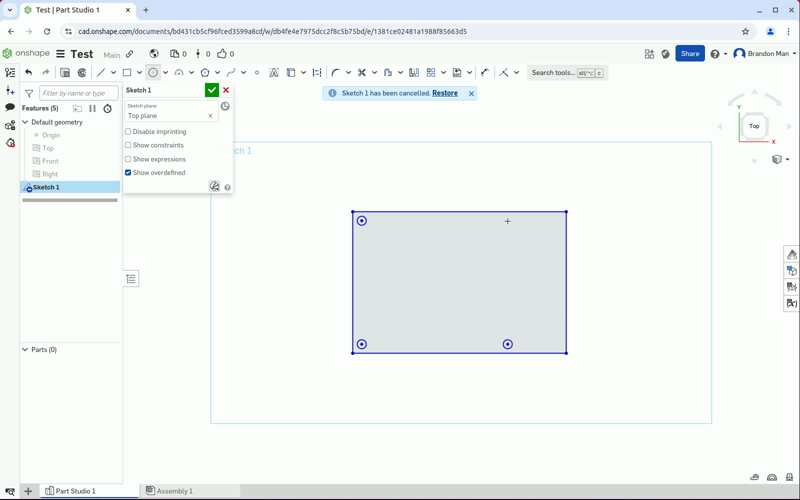
key_up(shift)
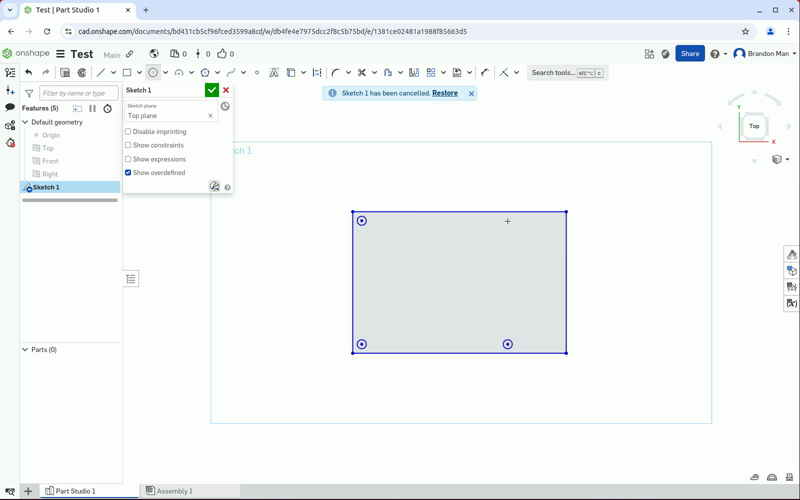
mouse_move(512, 220)
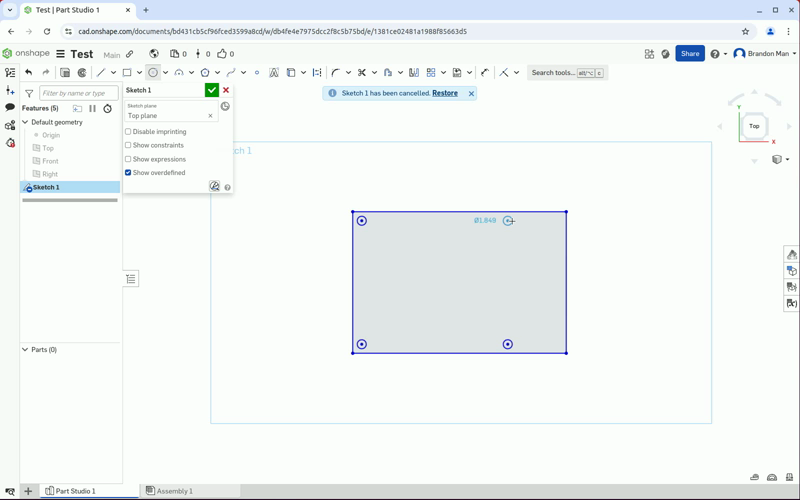
click(512, 220)
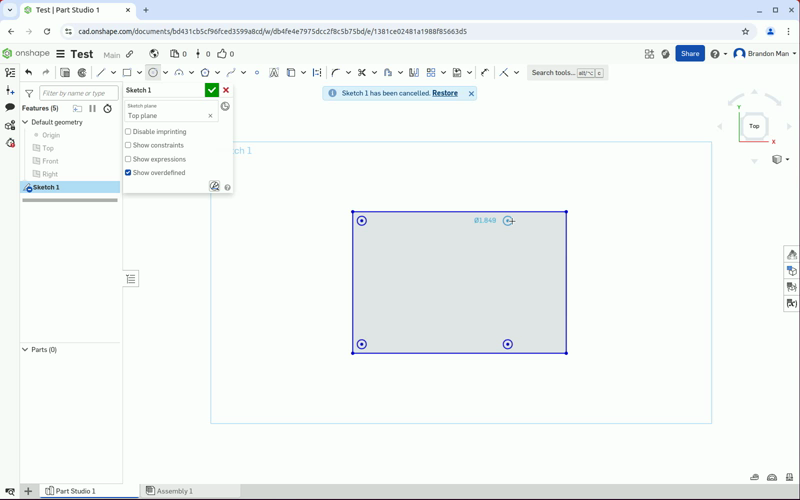
key(esc)
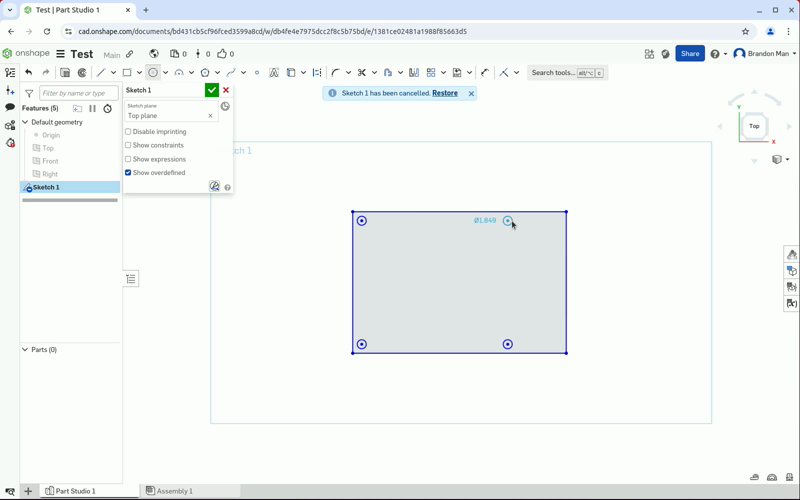
mouse_move(461, 300)
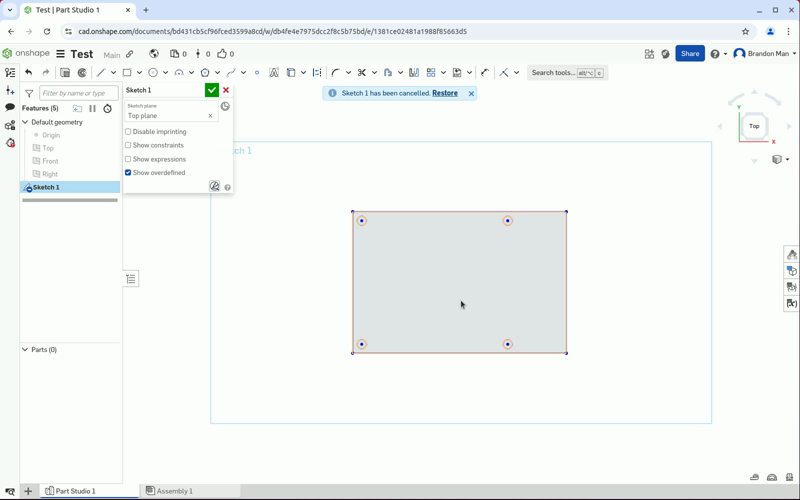
click(461, 300)
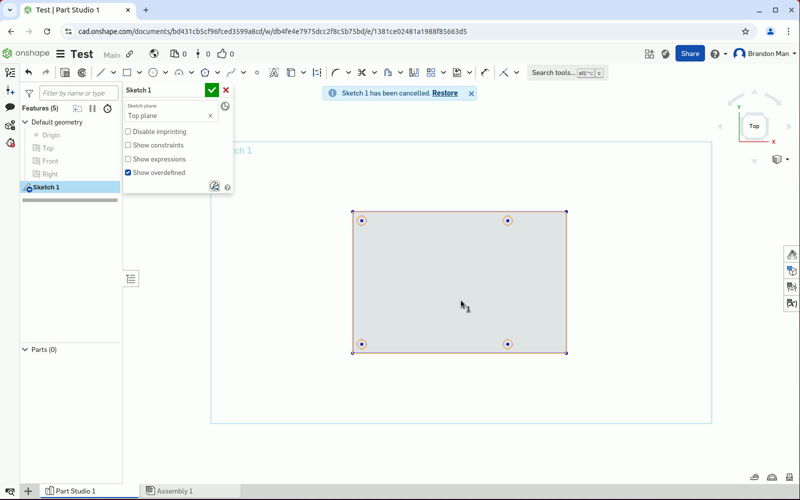
mouse_move(73, 352)
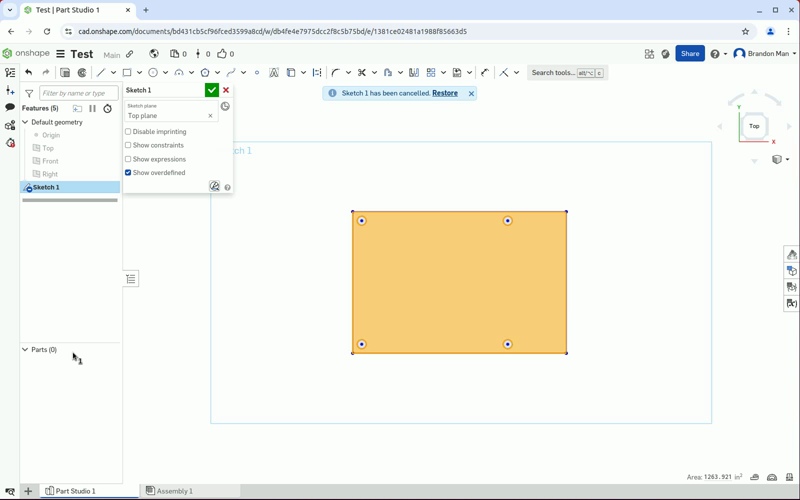
key(shift+y)
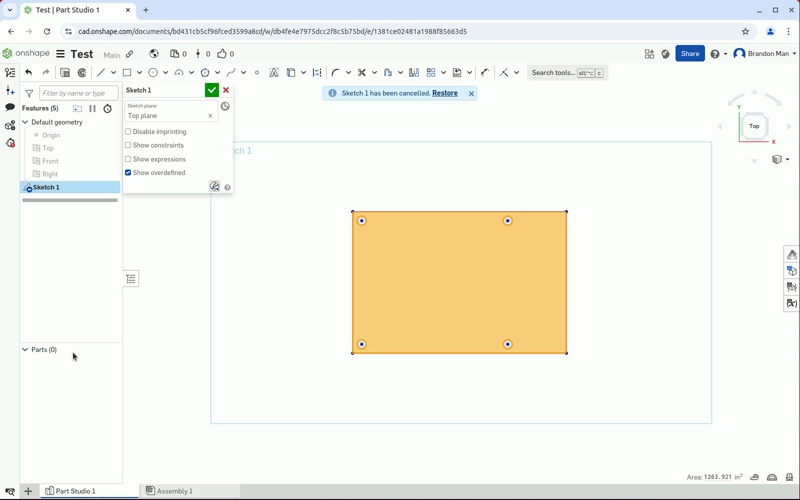
key(shift+e)
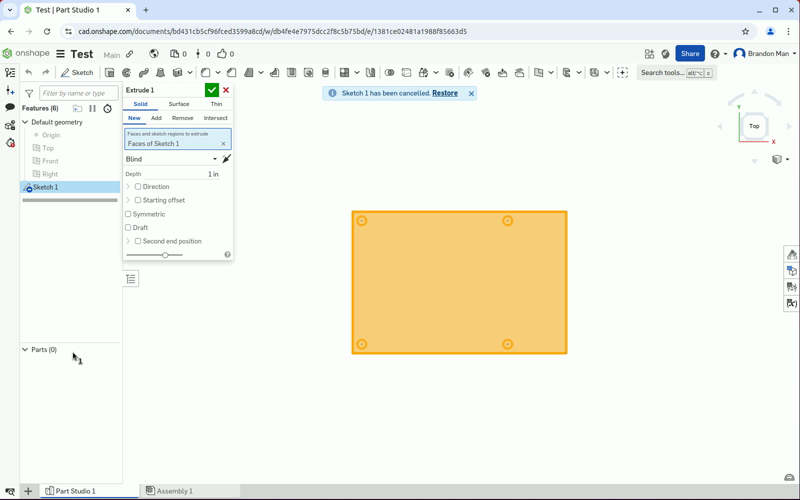
mouse_move(143, 106)
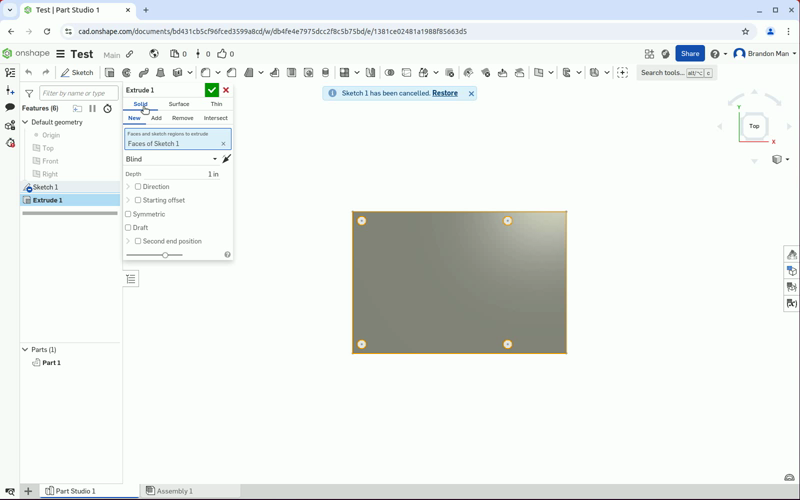
click(143, 106)
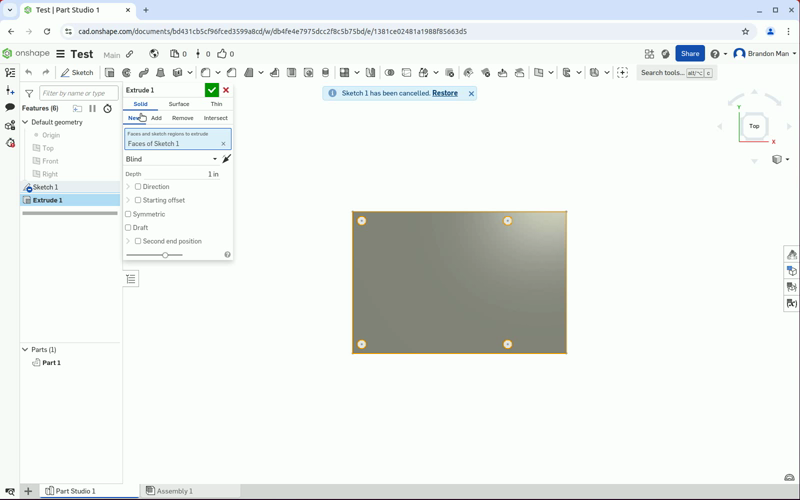
mouse_move(137, 120)
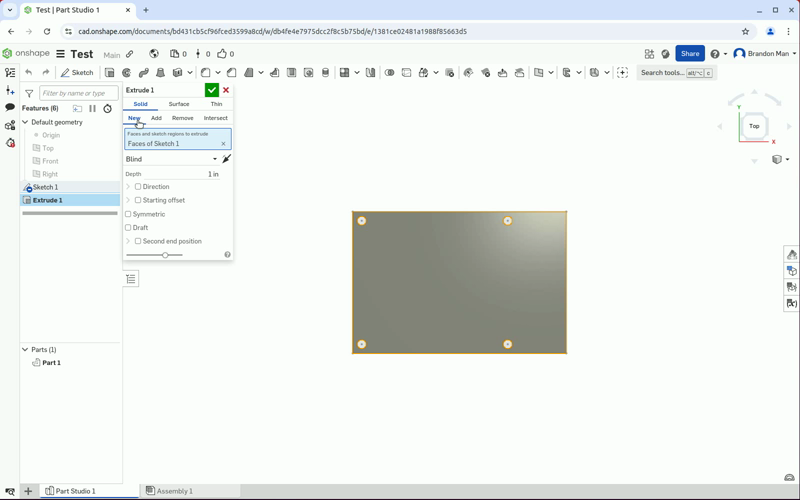
click(137, 120)
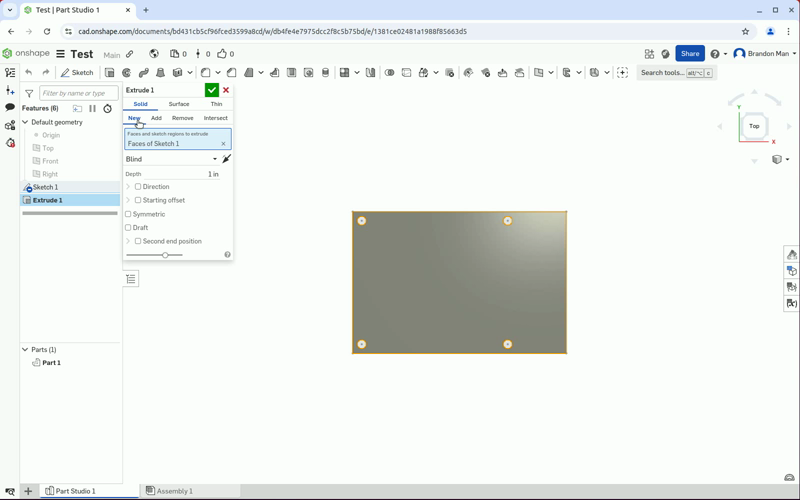
key(tab, 4)
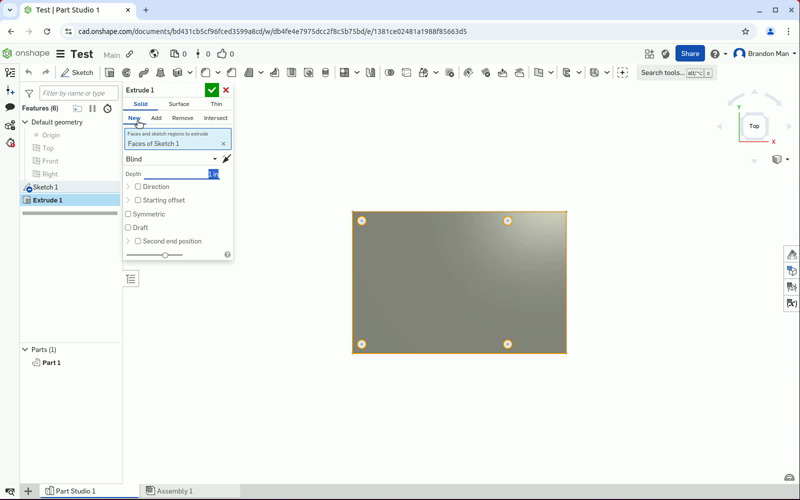
text(0.963)
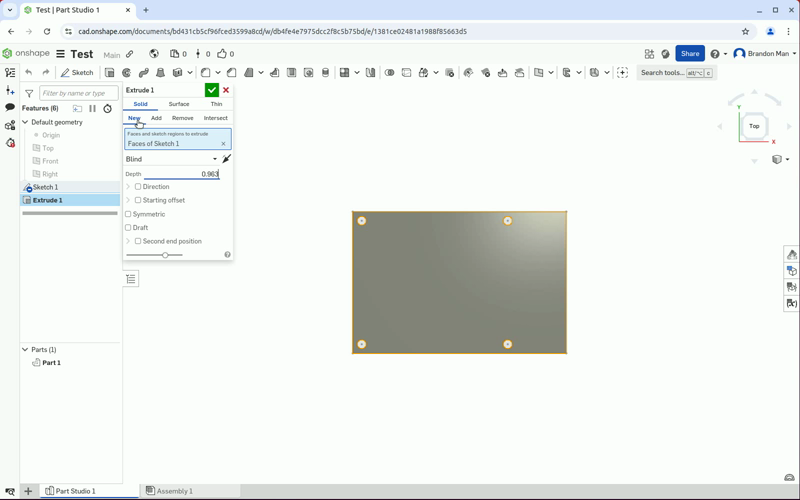
key(enter)
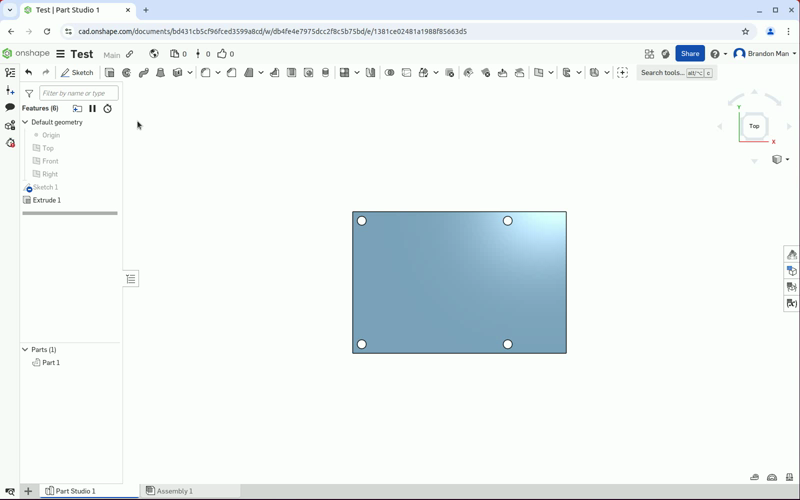
key(shift+h)
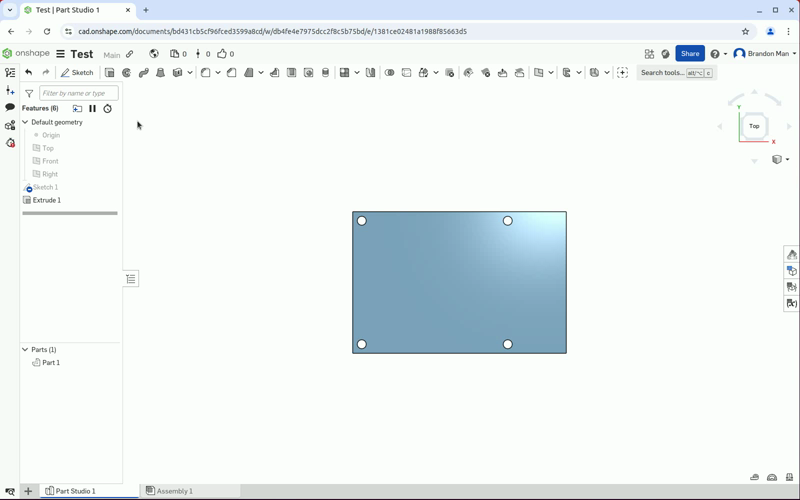
key(shift+h)
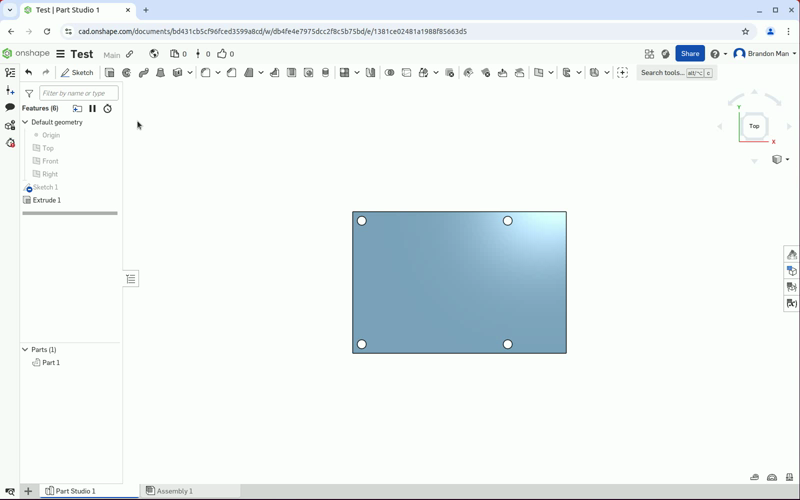
mouse_move(73, 189)
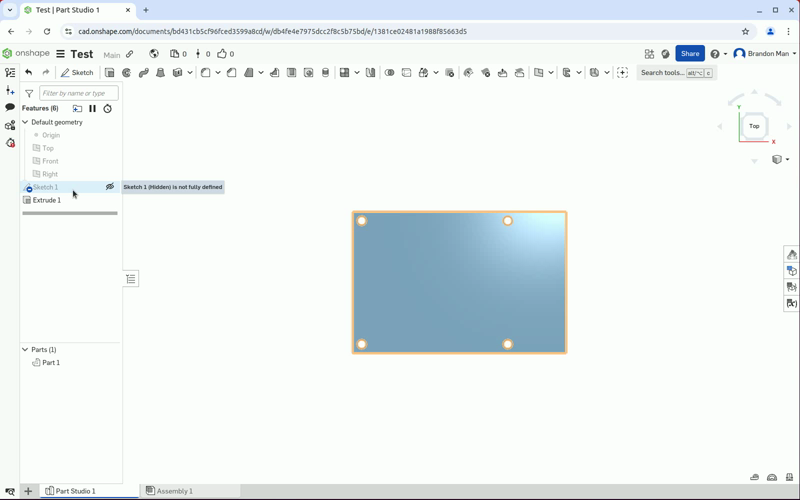
click(73, 189)
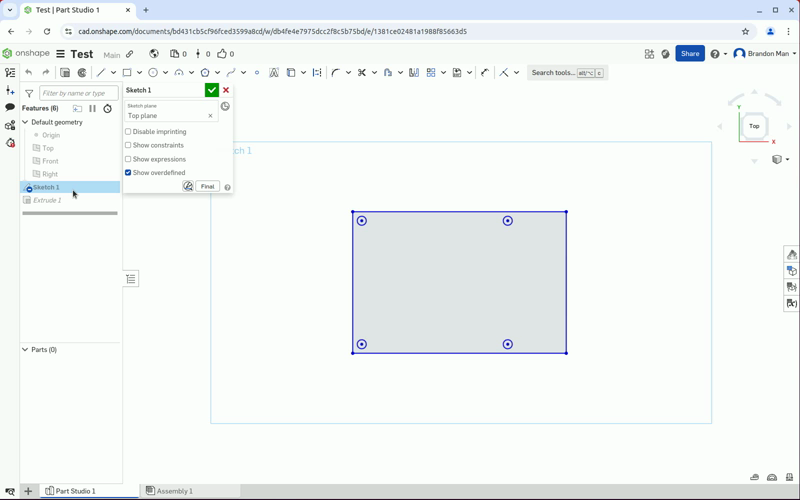
mouse_move(229, 92)
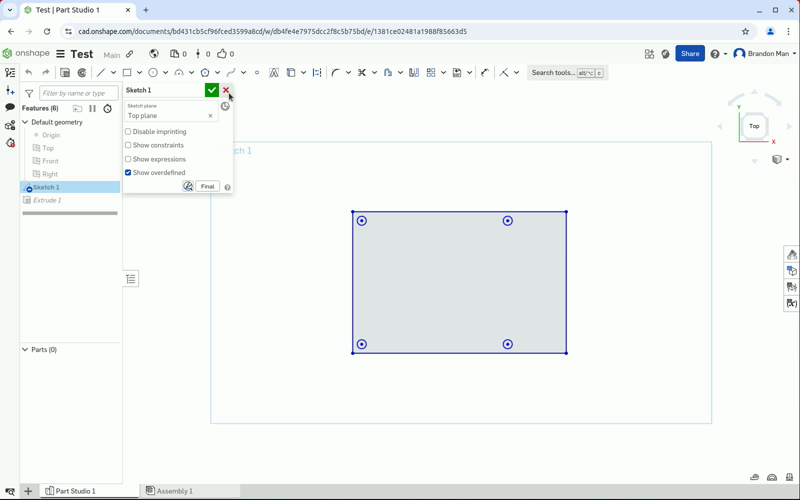
click(229, 92)
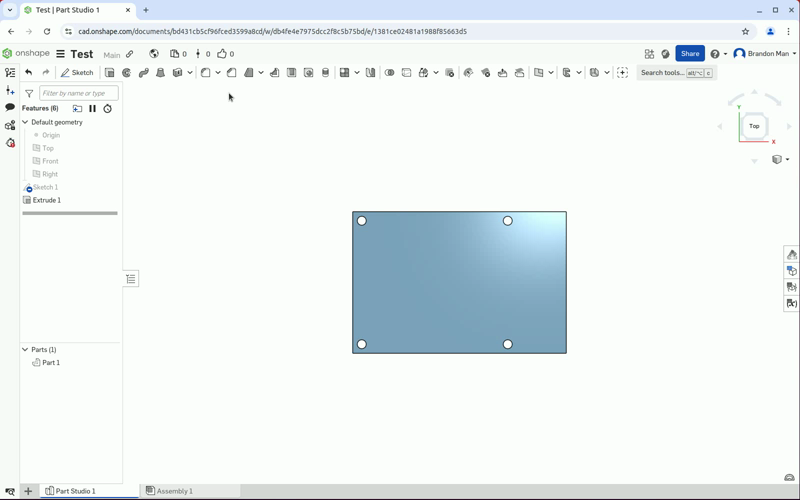
mouse_move(541, 75)
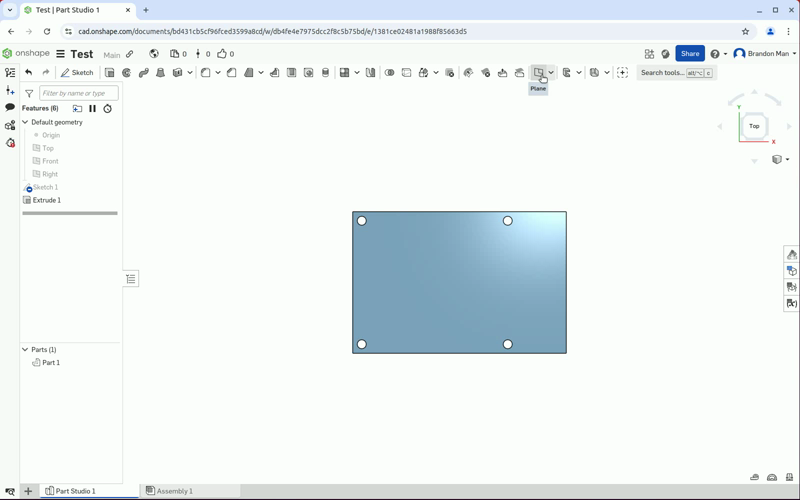
click(541, 75)
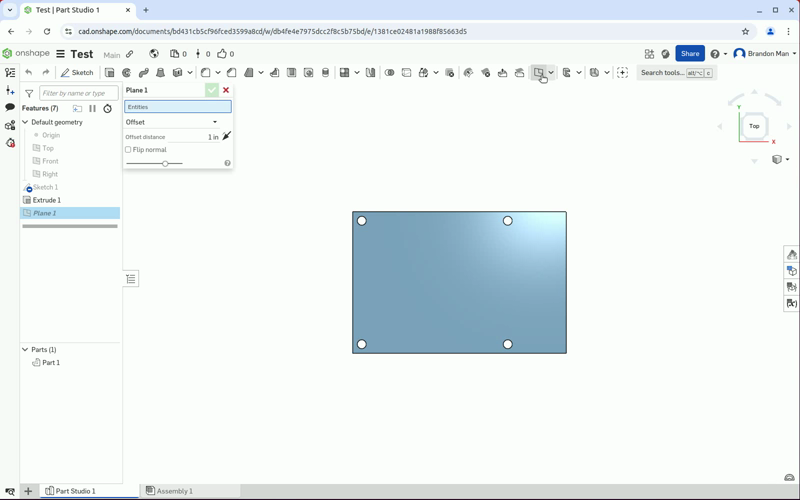
mouse_move(73, 150)
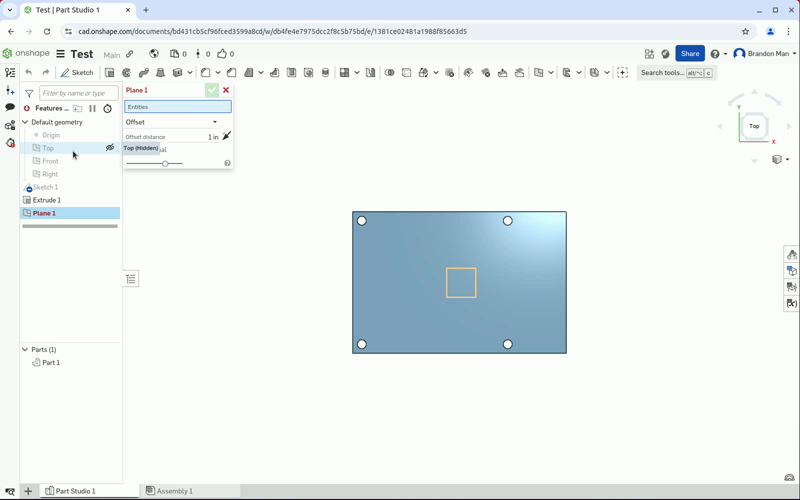
click(73, 150)
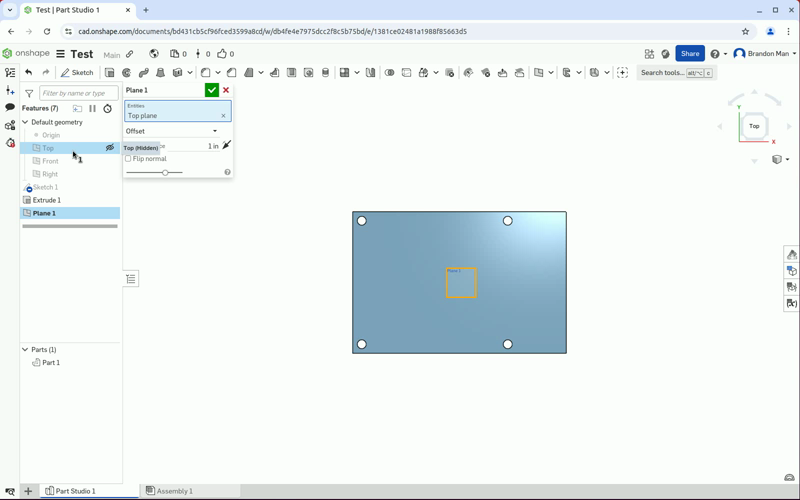
key(tab, 2)
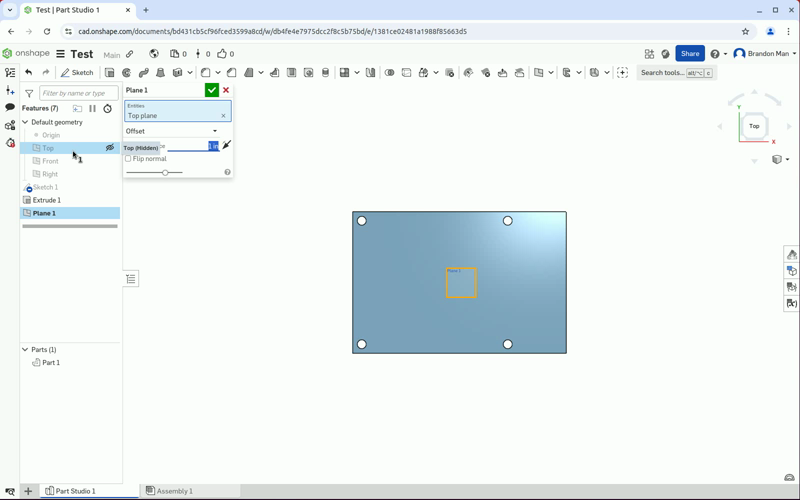
text(0.955)
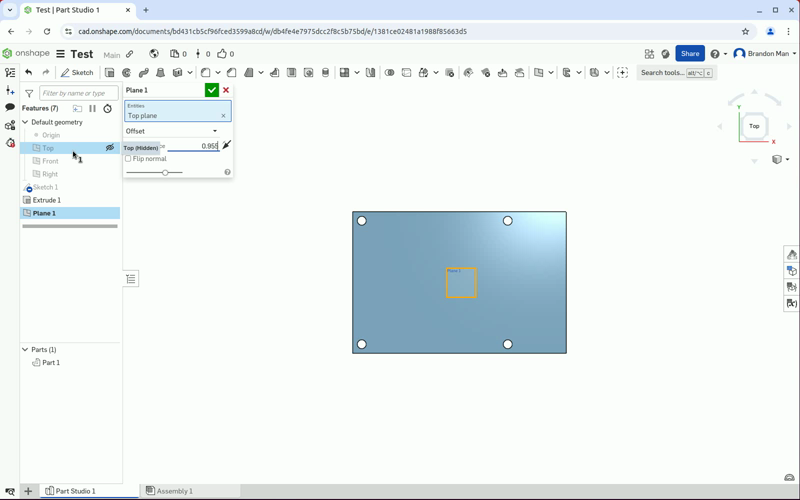
key(enter, 2)
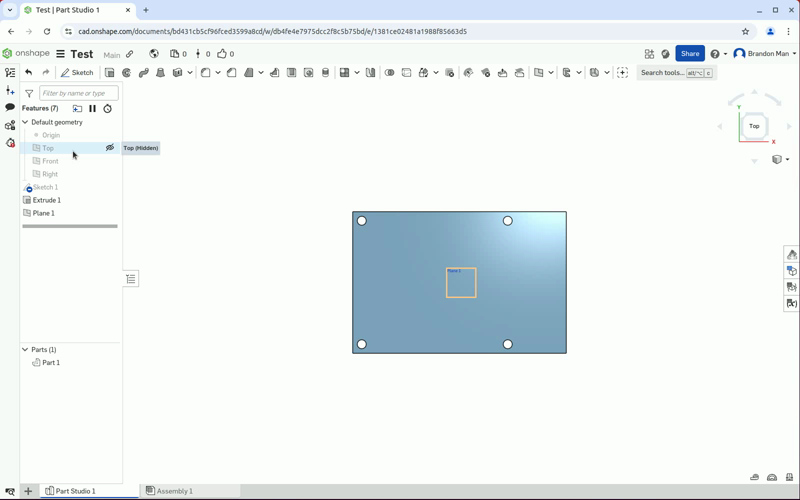
key(shift+s)
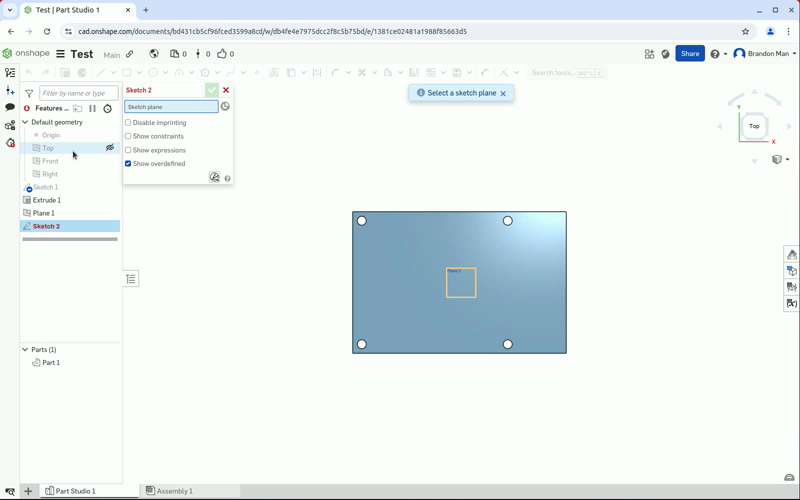
mouse_move(73, 215)
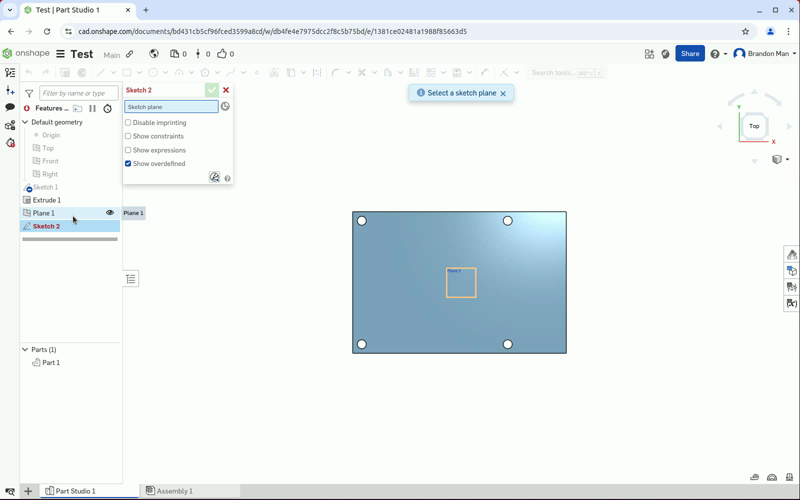
click(73, 215)
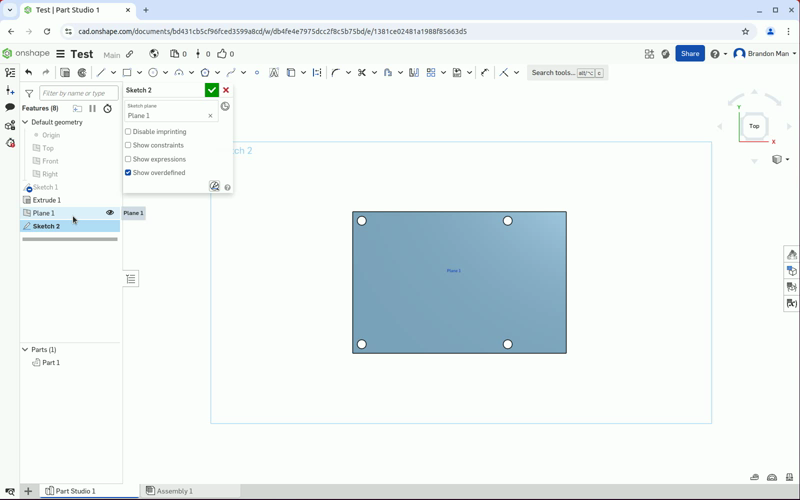
mouse_move(73, 352)
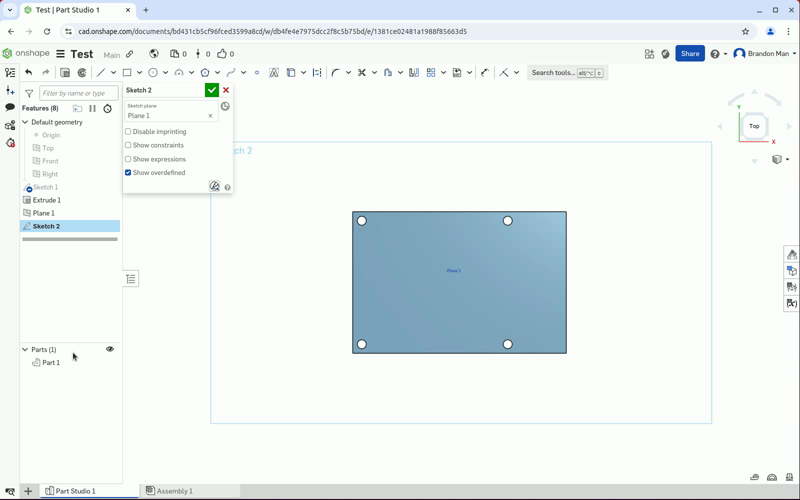
key(y)
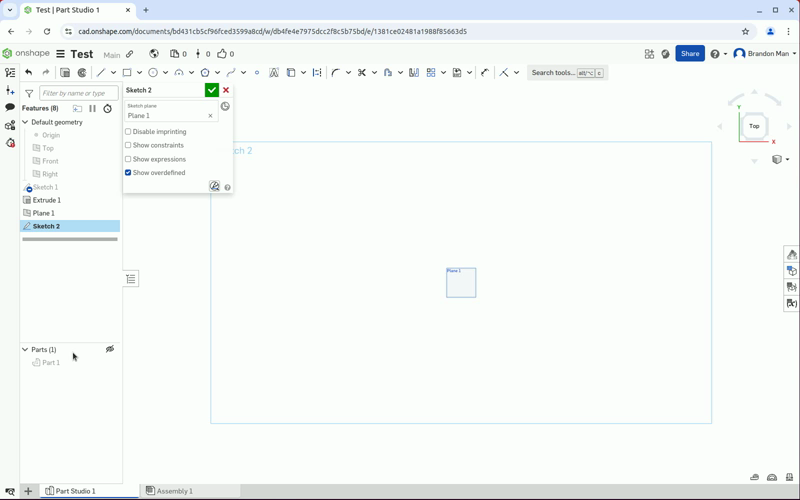
key(l)
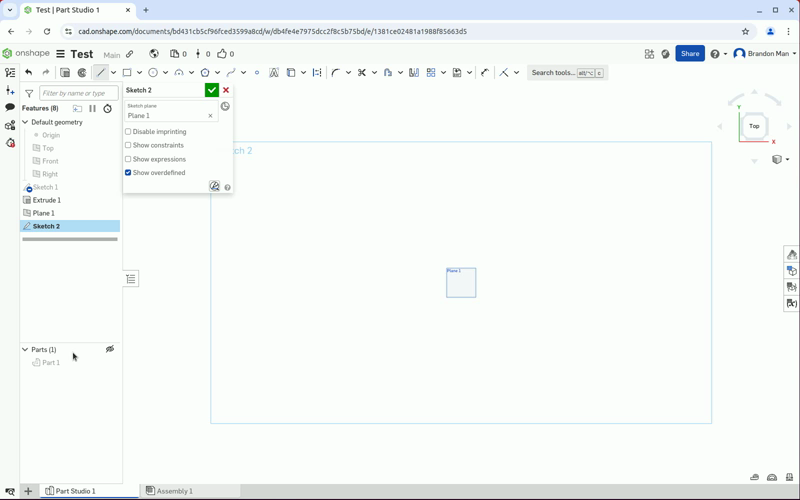
key_down(shift)
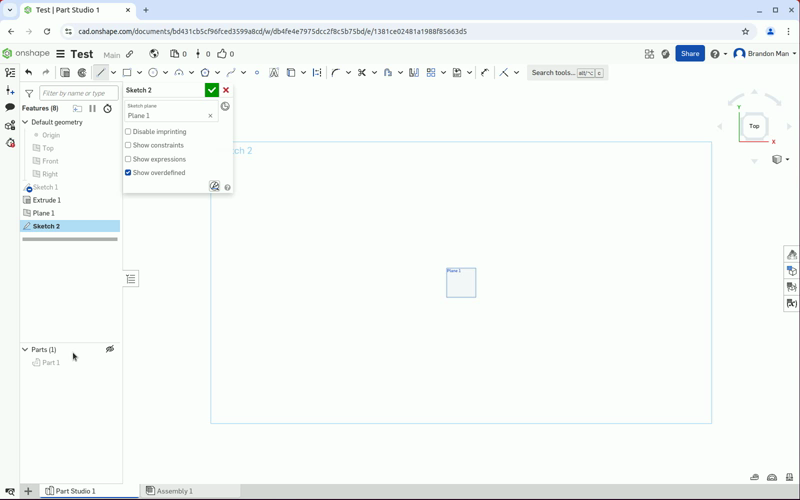
mouse_move(568, 346)
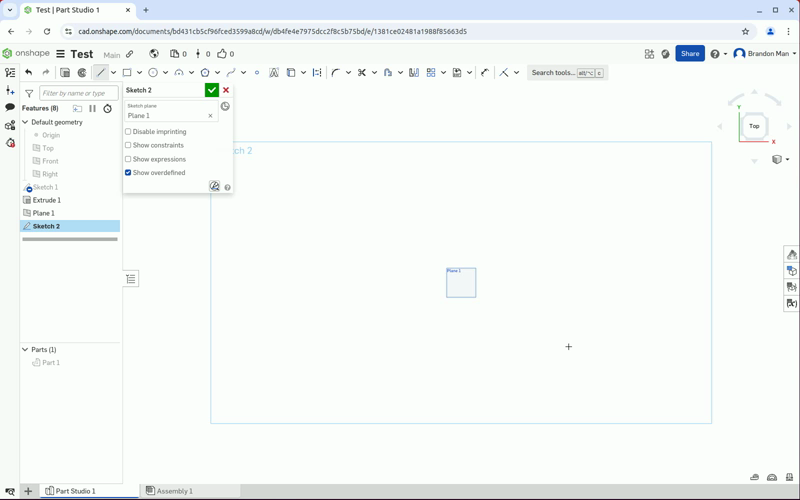
click(568, 346)
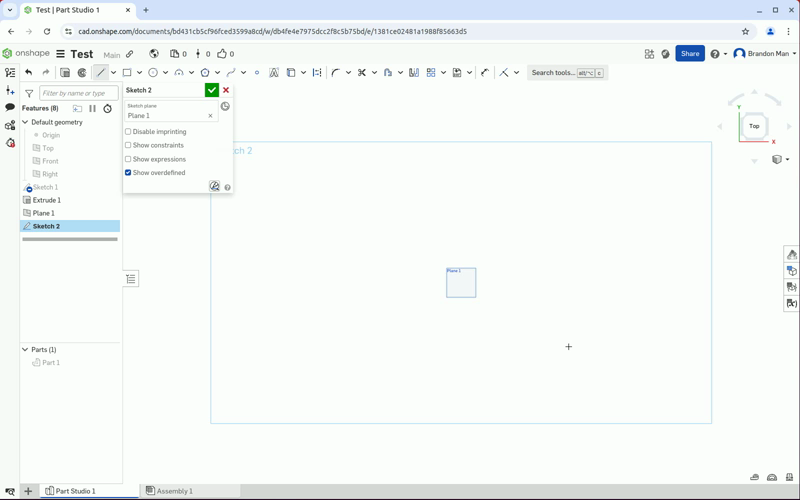
key_up(shift)
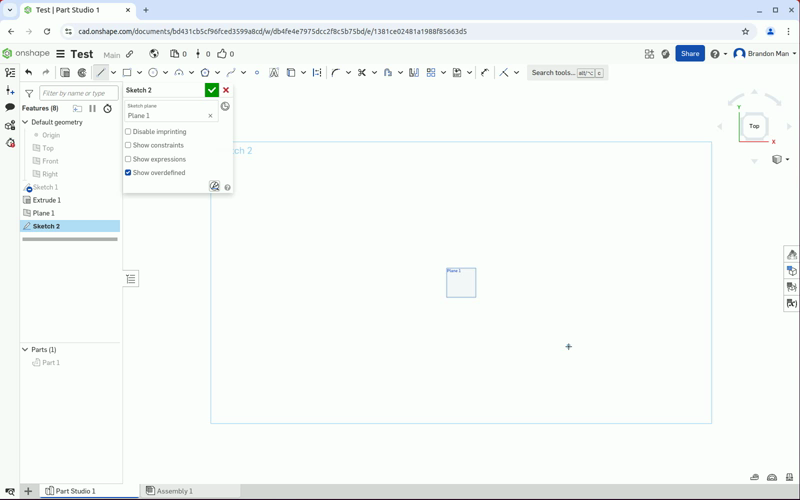
key_down(shift)
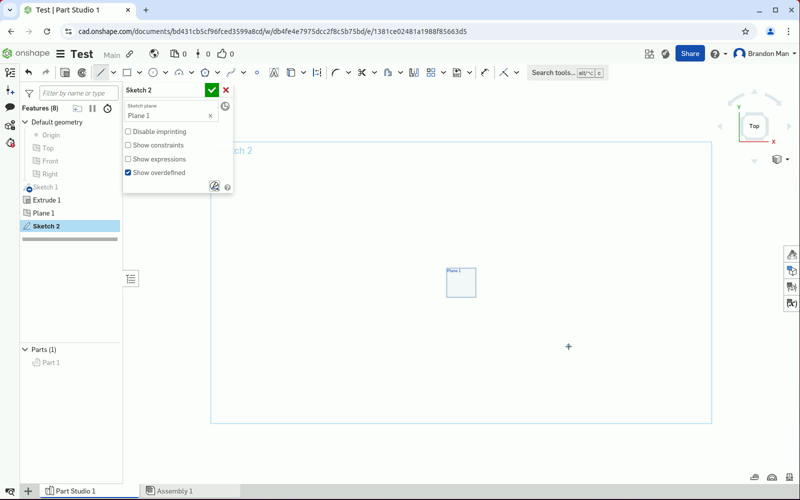
mouse_move(589, 346)
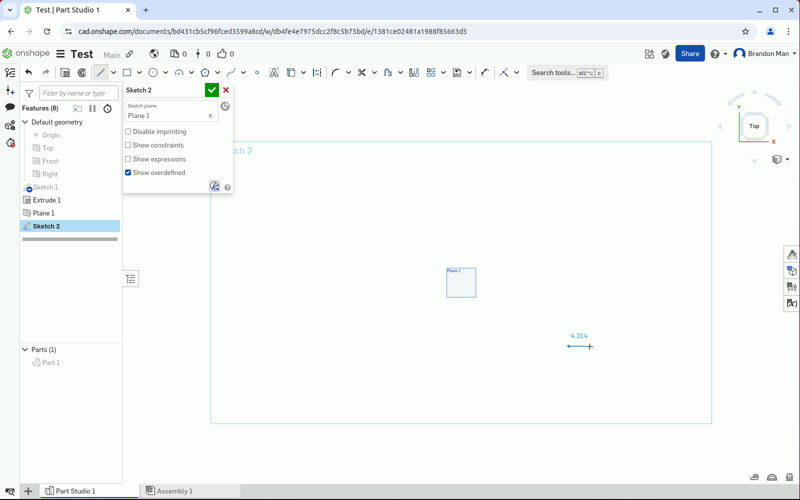
mouse_move(573, 346)
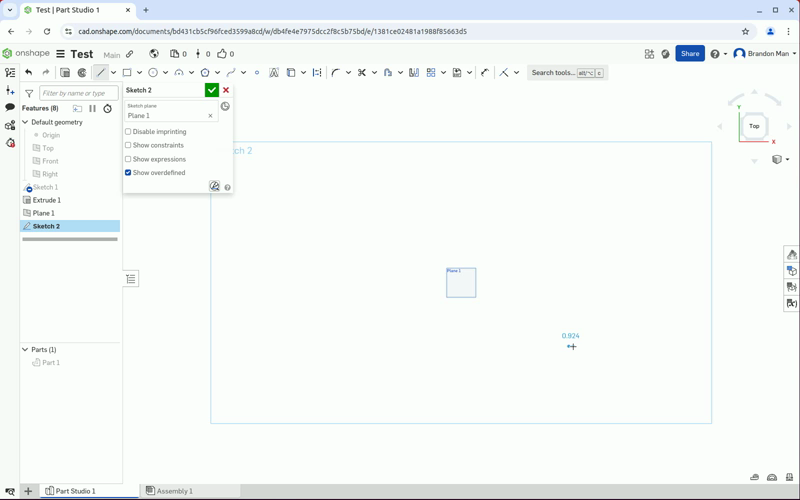
scroll(6)
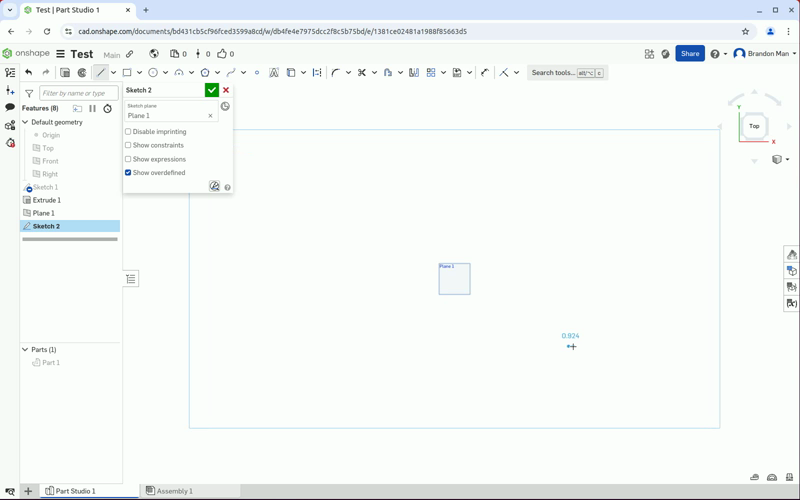
scroll(6)
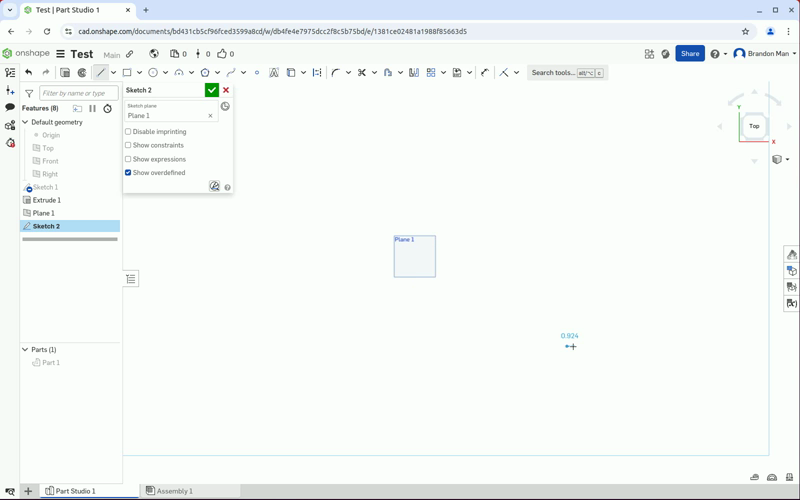
scroll(6)
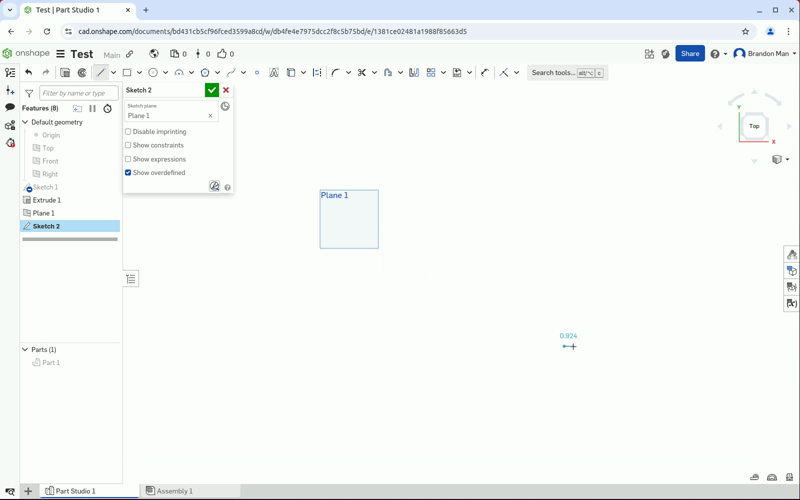
scroll(6)
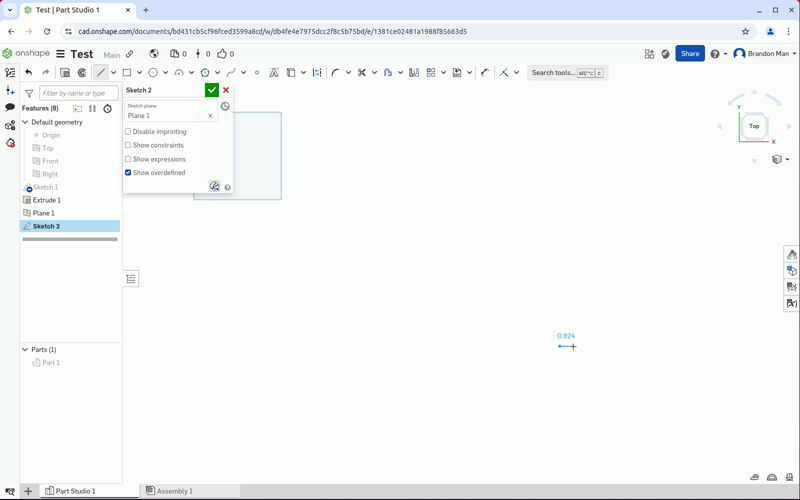
scroll(6)
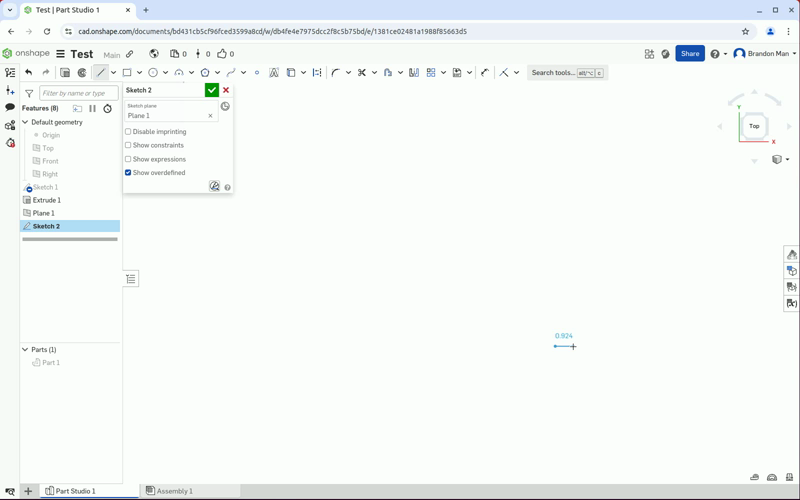
scroll(6)
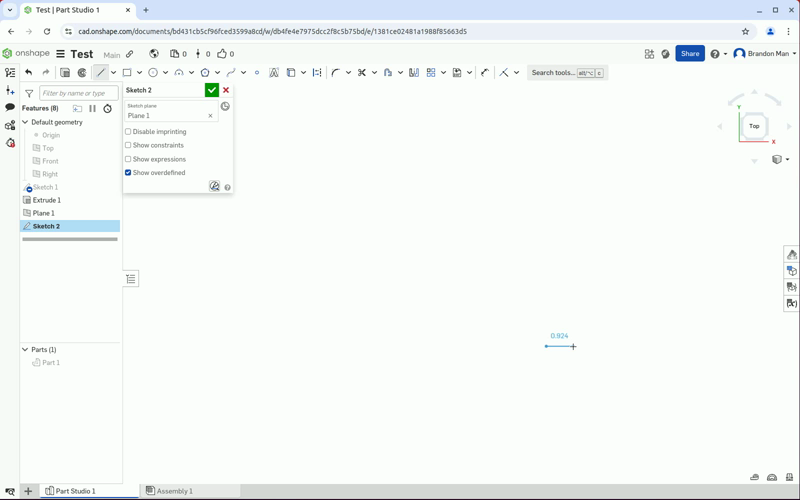
scroll(6)
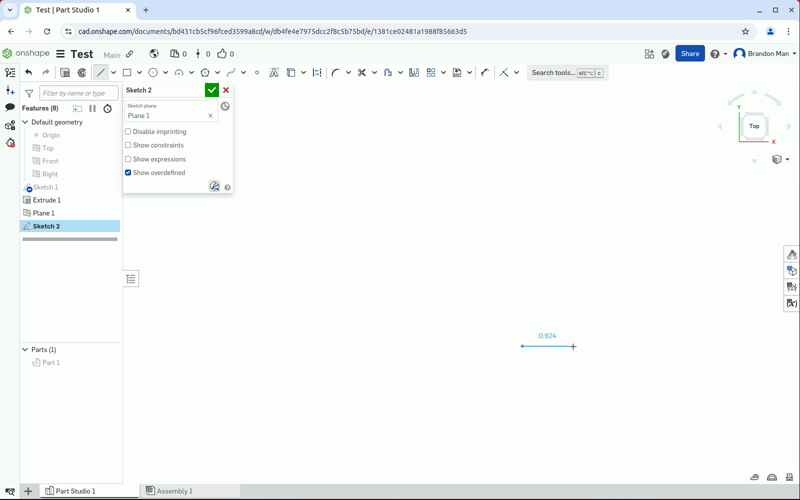
click(573, 346)
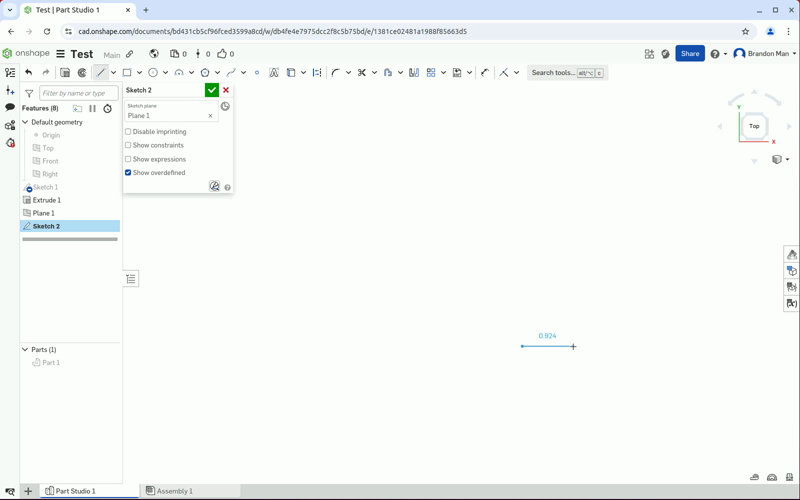
scroll(-6)
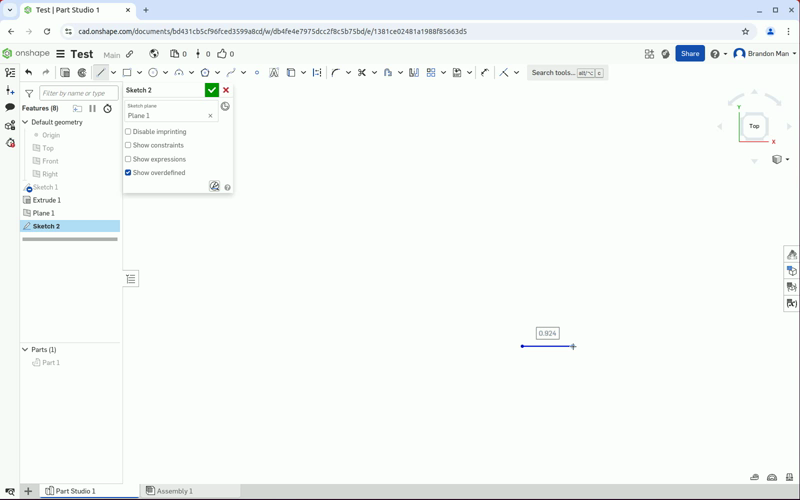
scroll(-6)
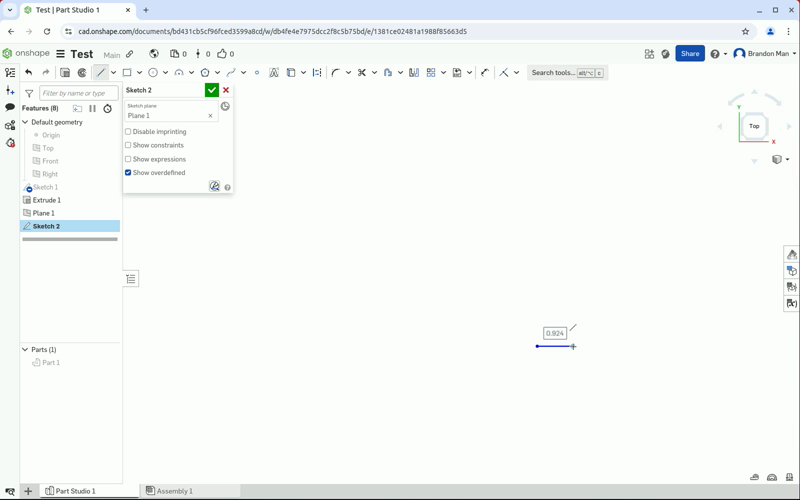
scroll(-6)
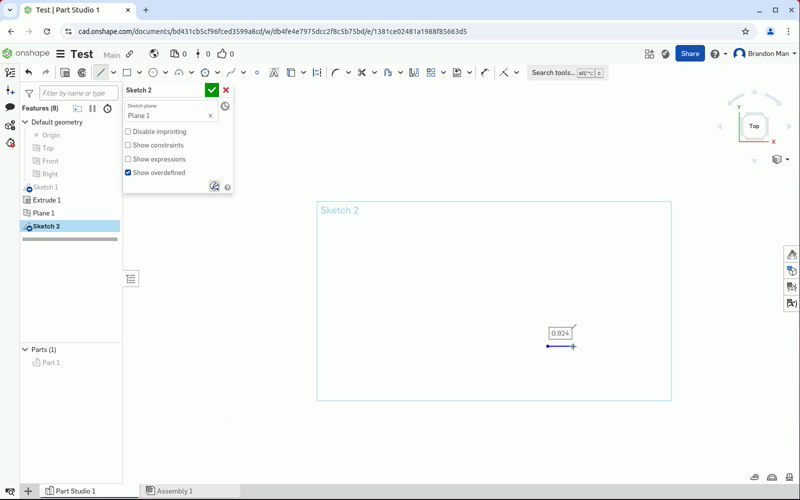
scroll(-6)
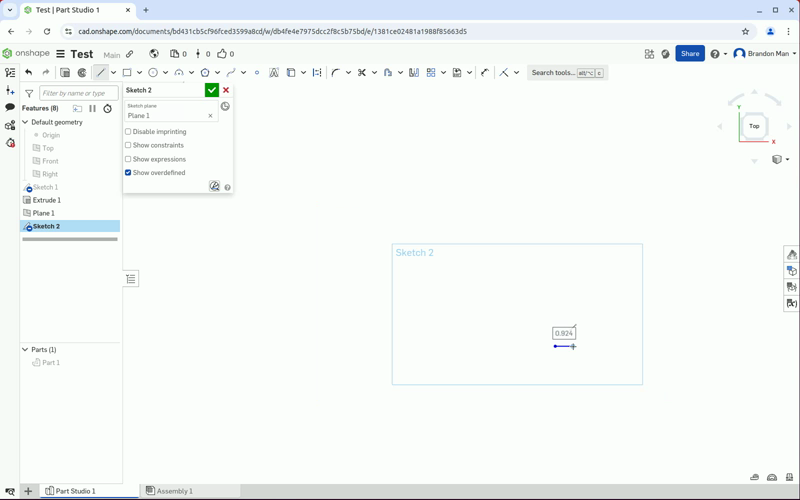
scroll(-6)
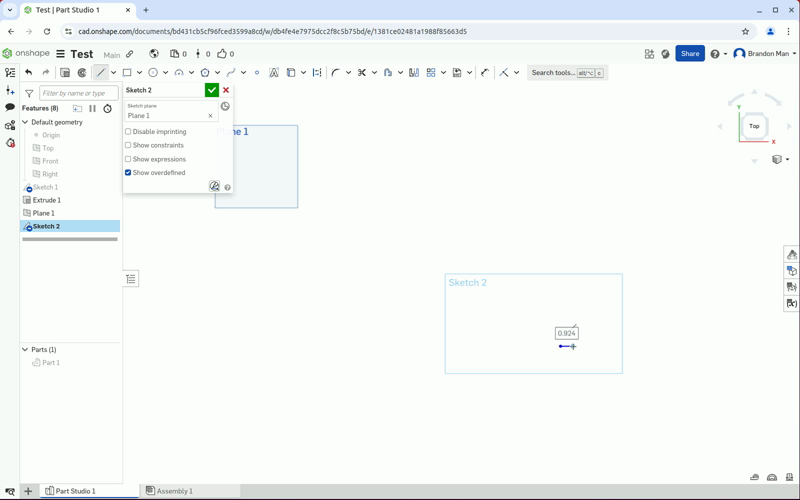
scroll(-6)
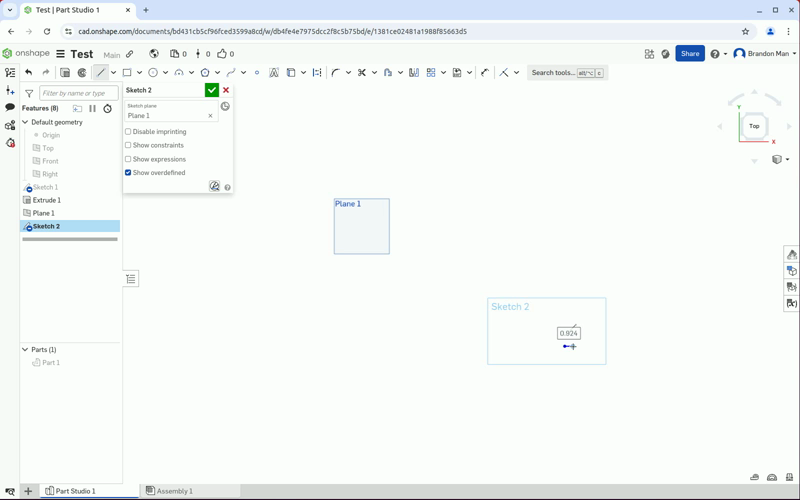
scroll(-6)
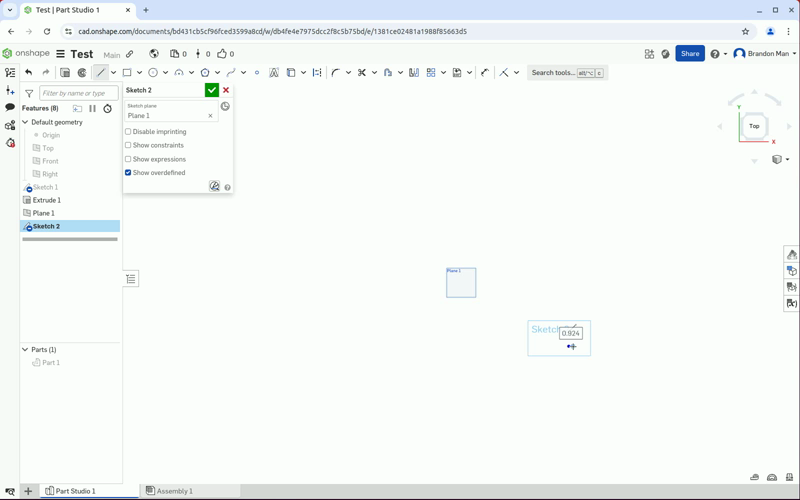
key_up(shift)
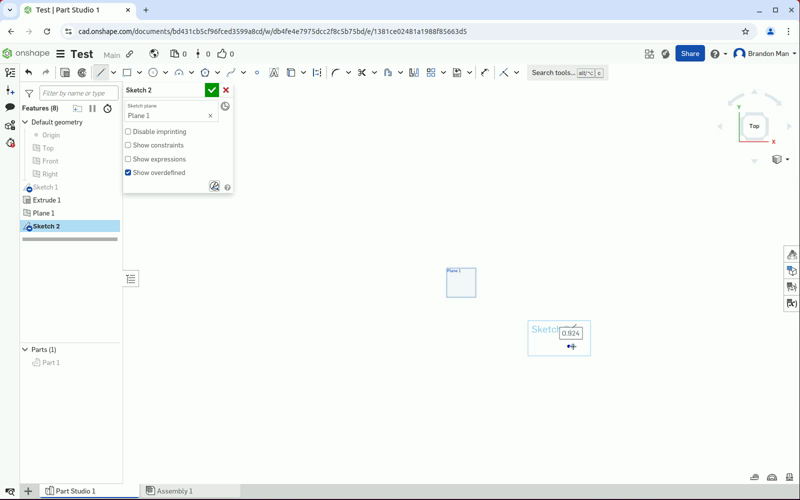
key_down(shift)
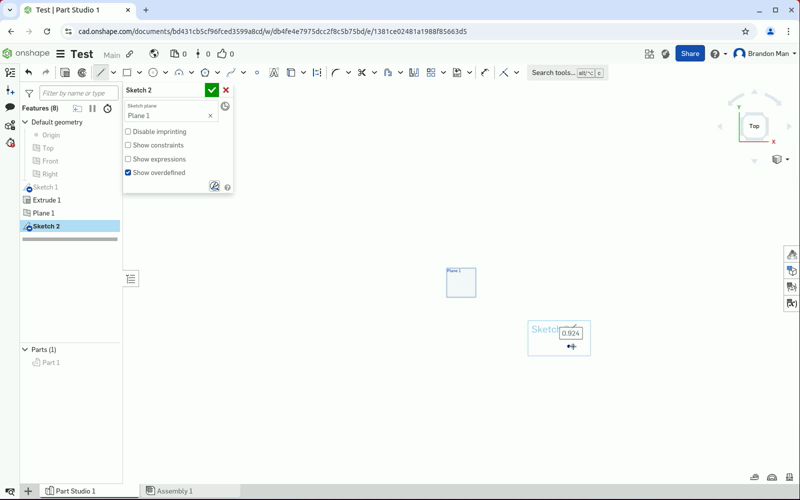
mouse_move(573, 232)
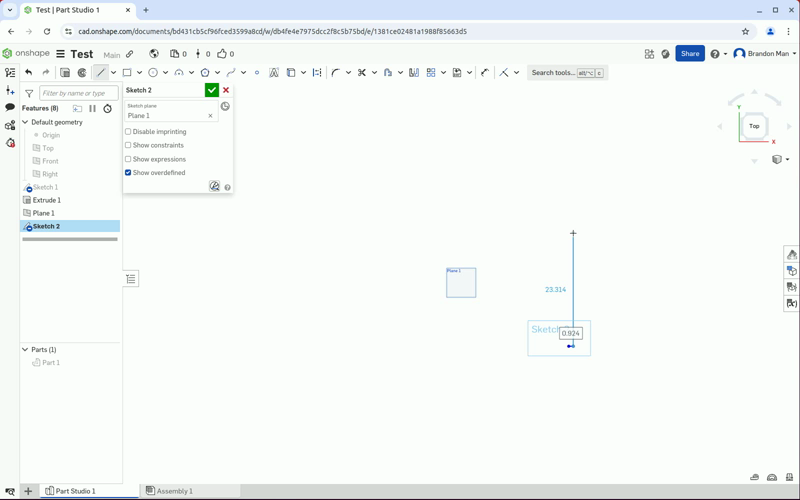
click(573, 232)
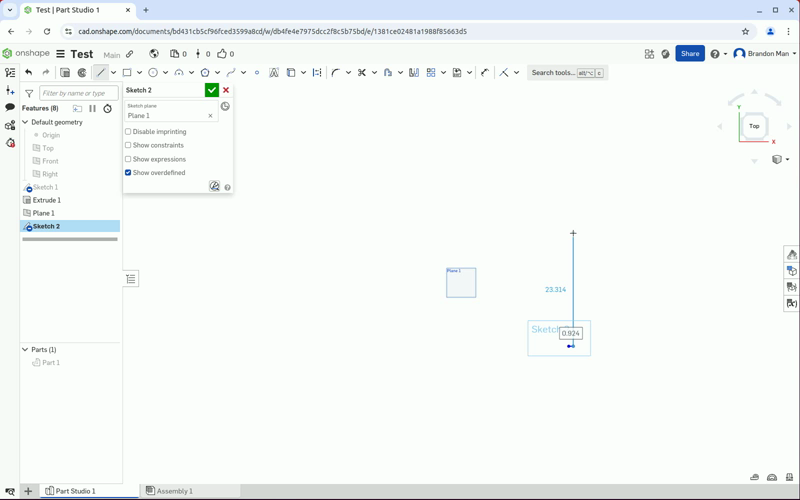
key_up(shift)
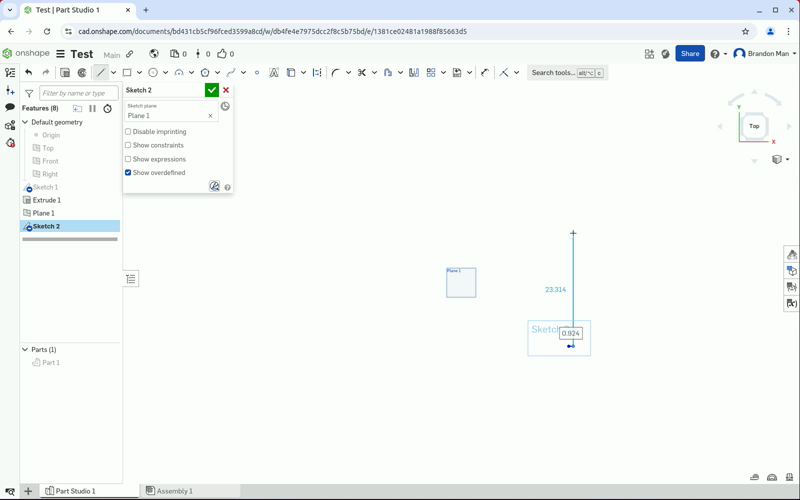
key_down(shift)
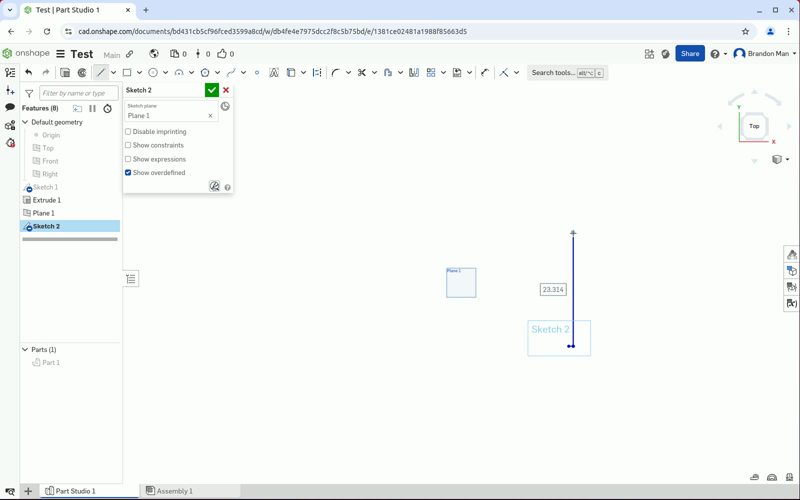
mouse_move(589, 232)
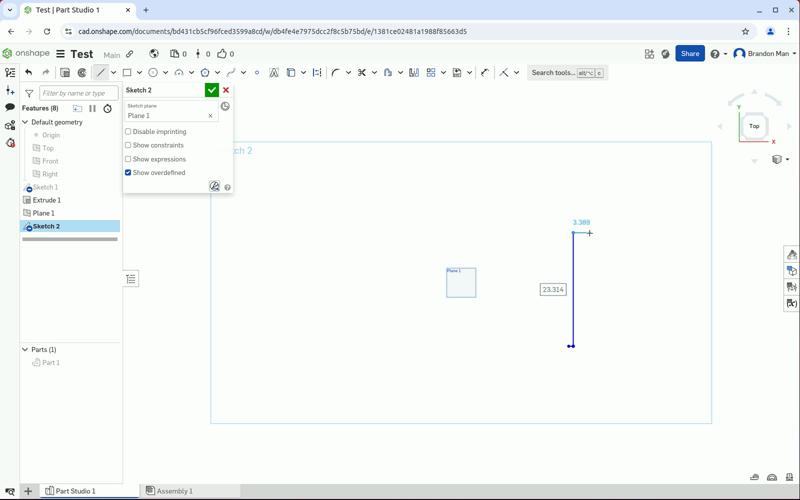
mouse_move(568, 232)
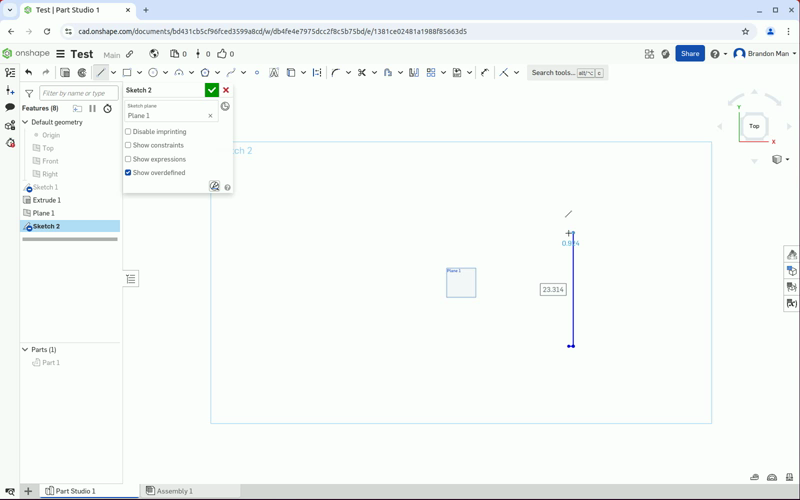
scroll(6)
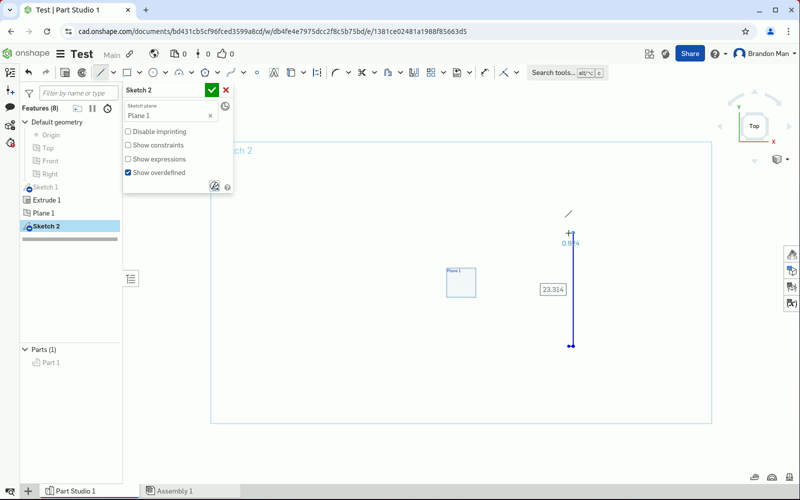
scroll(6)
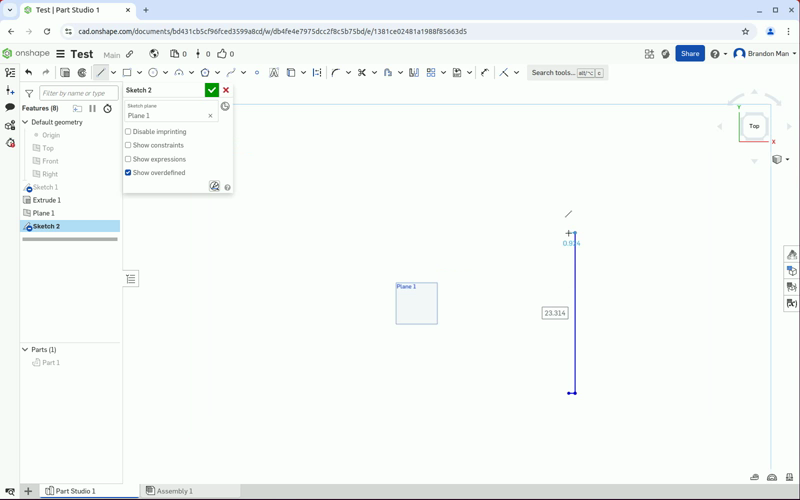
scroll(6)
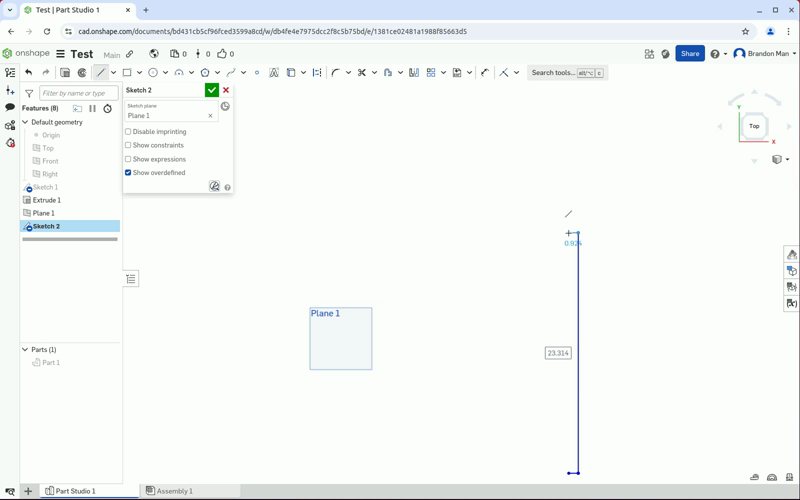
scroll(6)
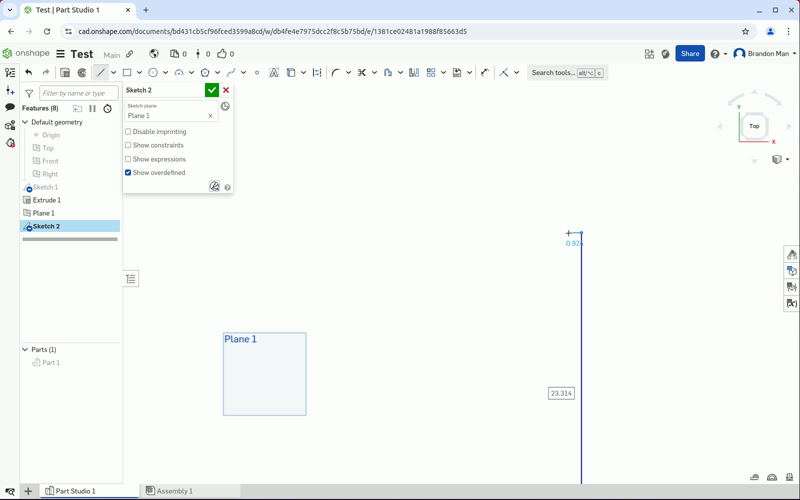
scroll(6)
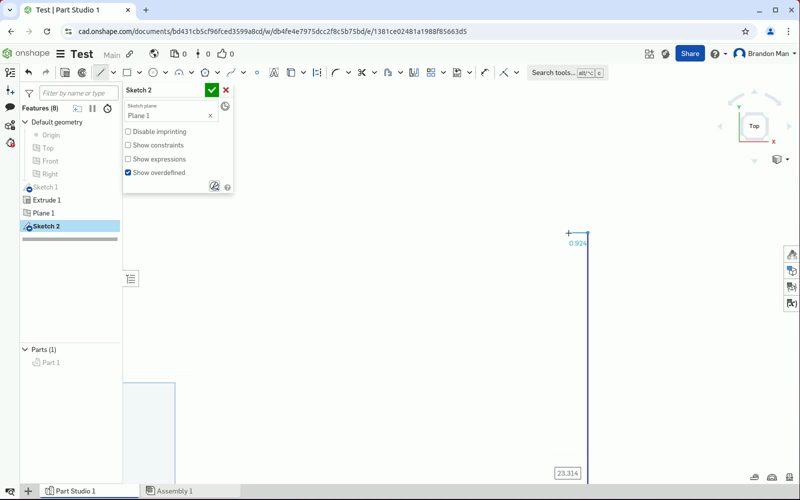
scroll(6)
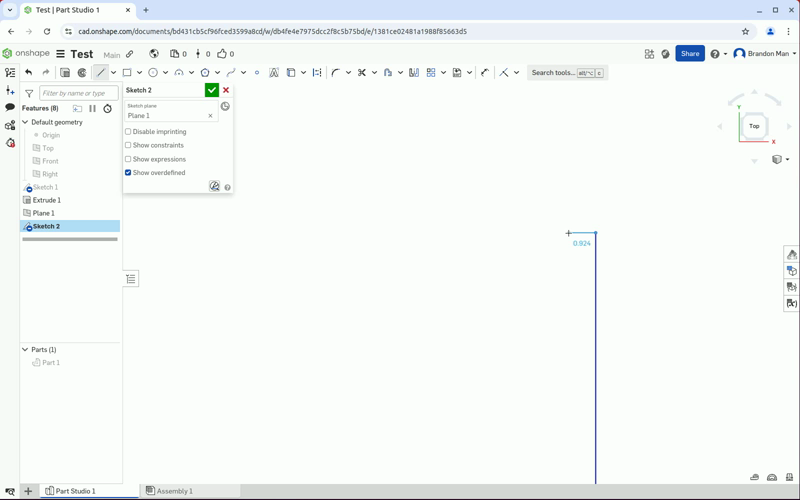
scroll(6)
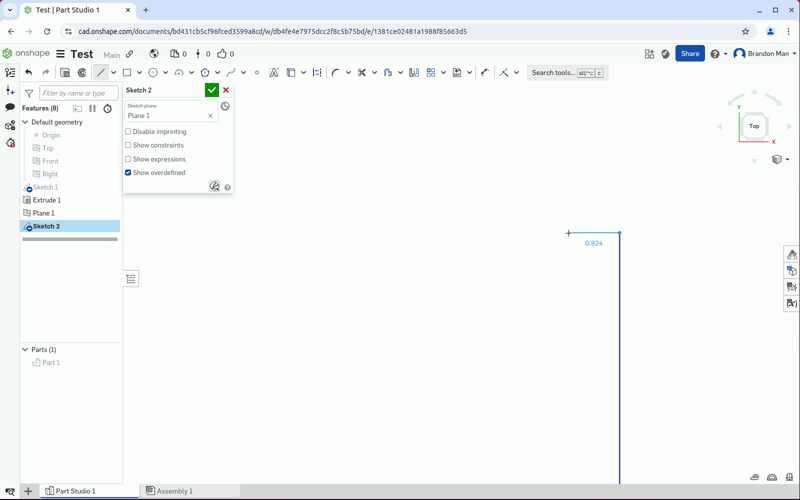
click(568, 232)
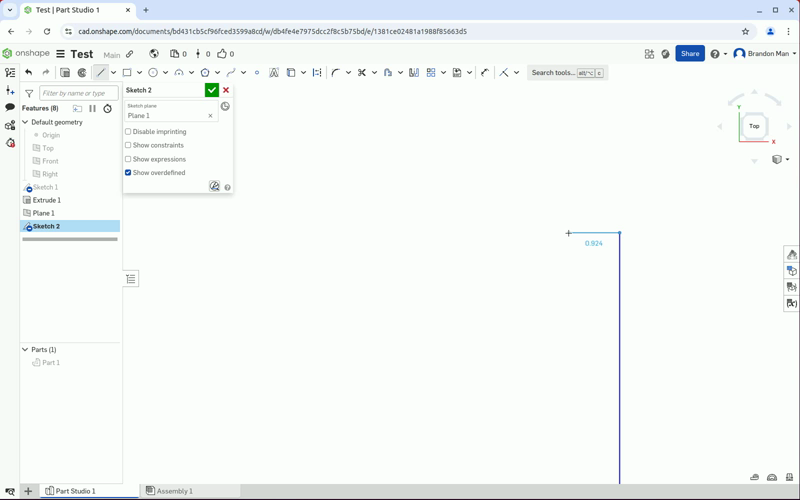
scroll(-6)
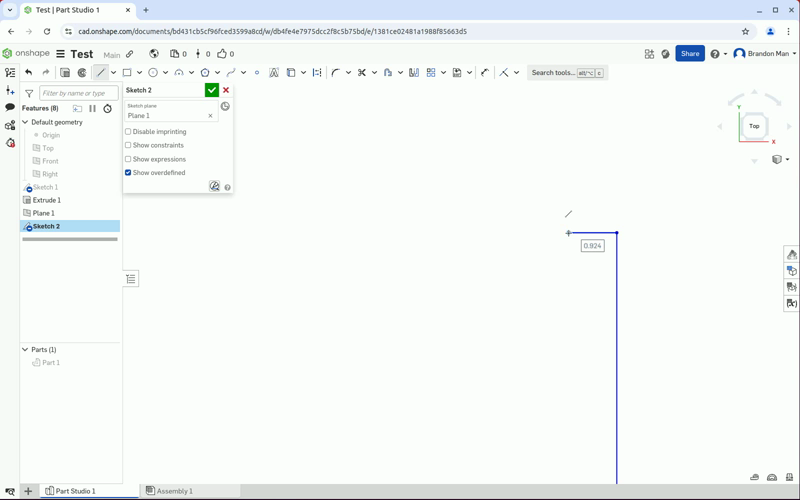
scroll(-6)
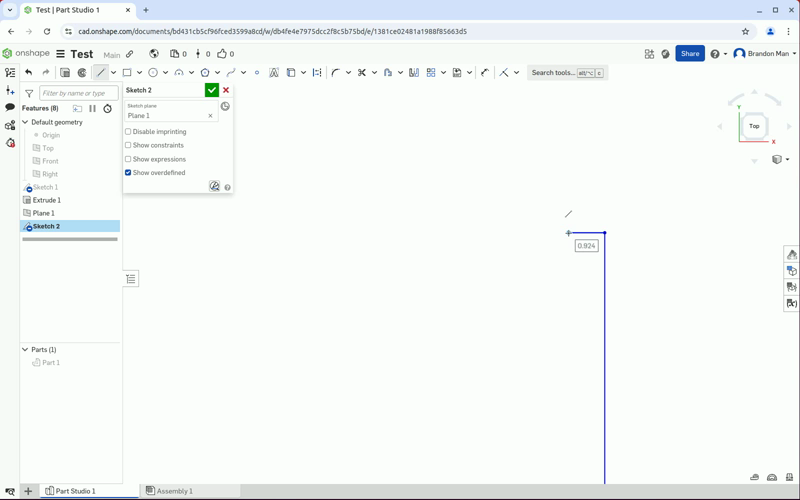
scroll(-6)
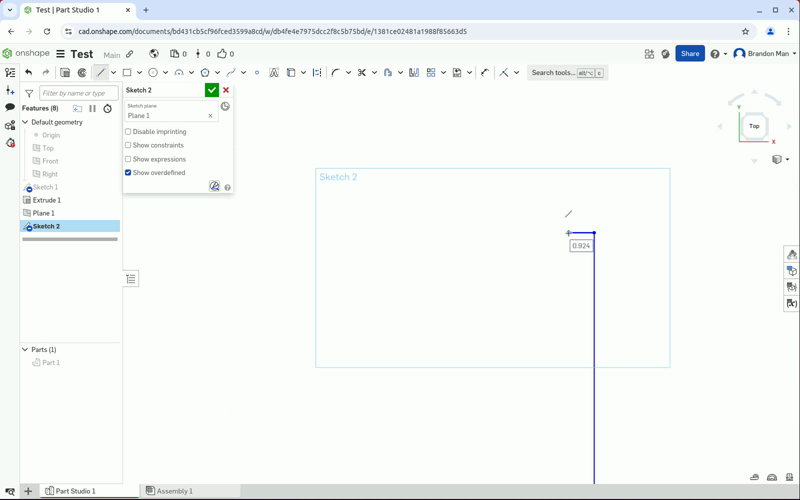
scroll(-6)
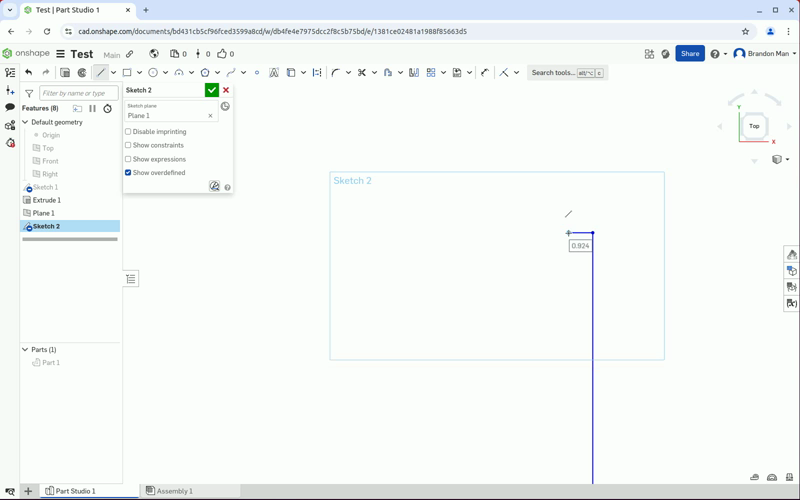
scroll(-6)
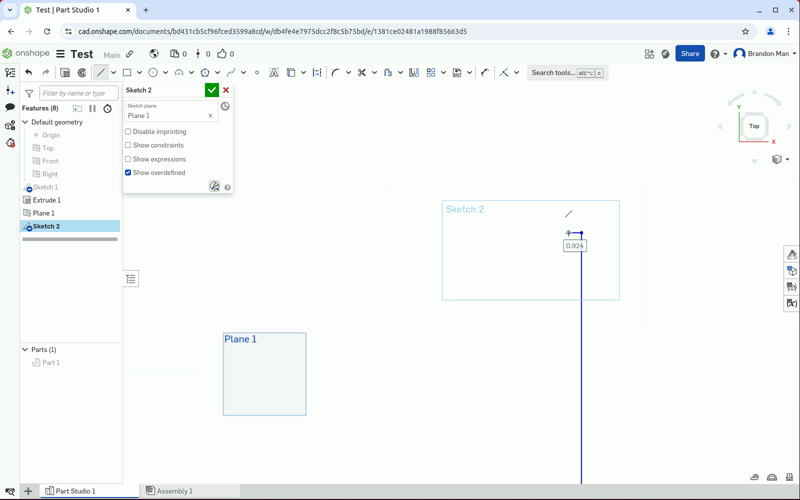
scroll(-6)
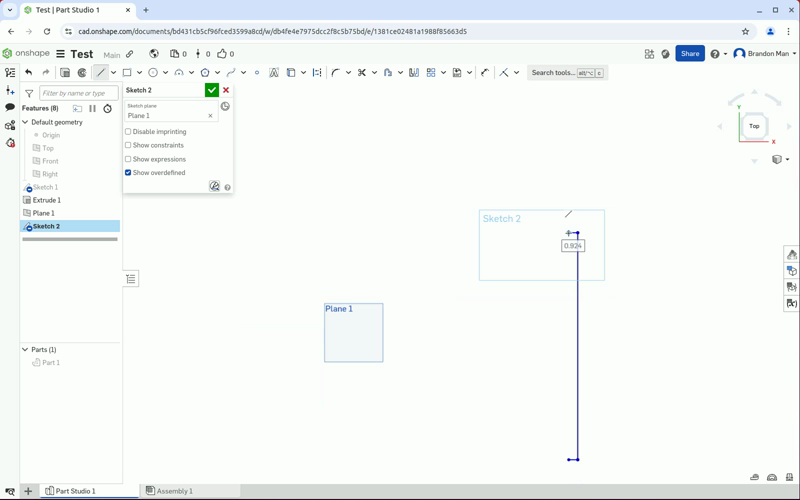
scroll(-6)
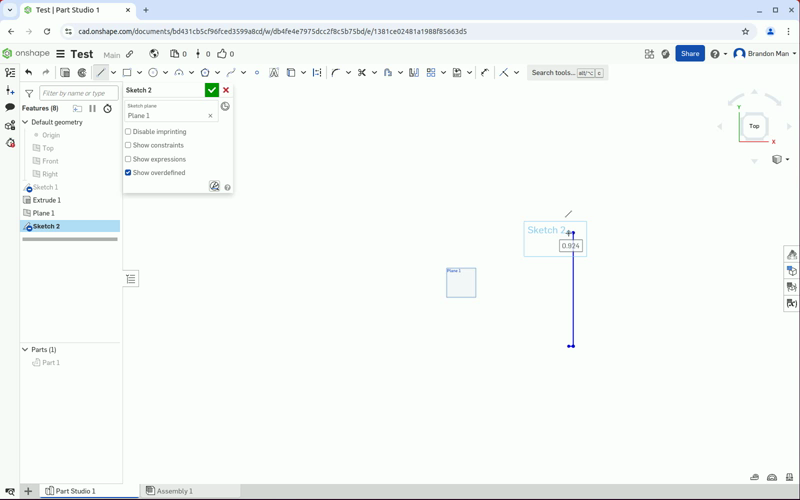
key_up(shift)
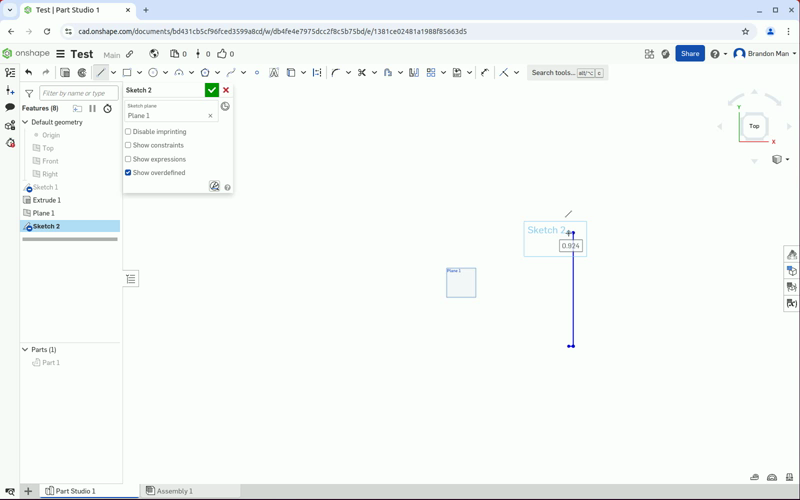
key_down(shift)
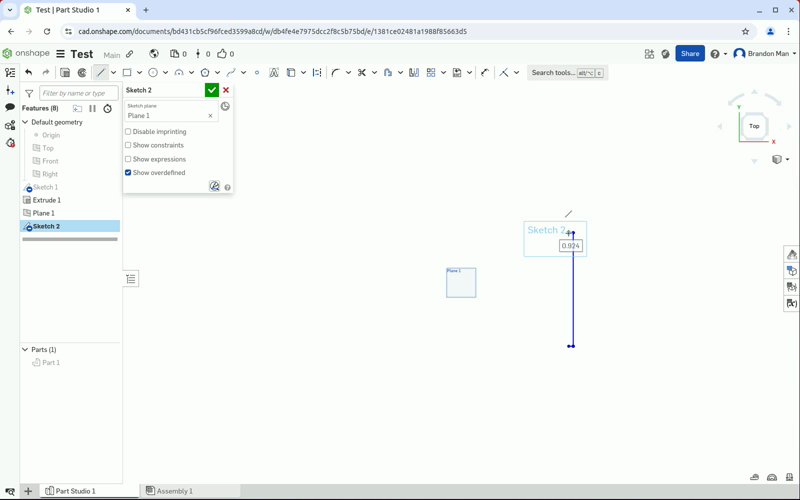
mouse_move(568, 346)
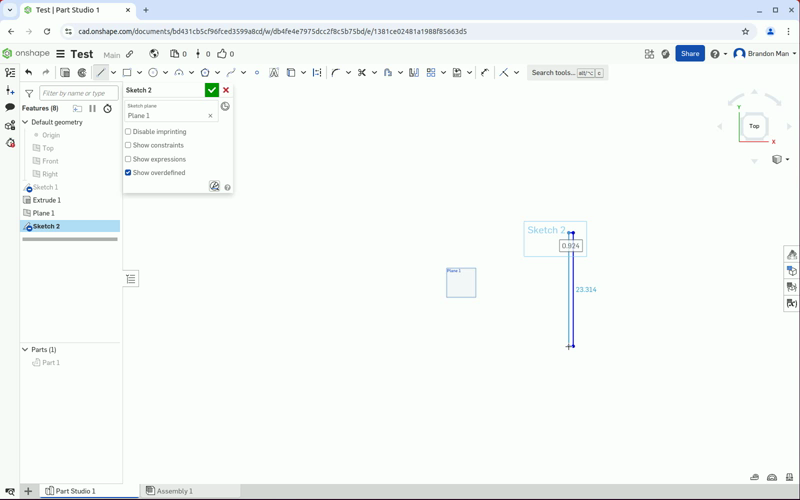
key_up(shift)
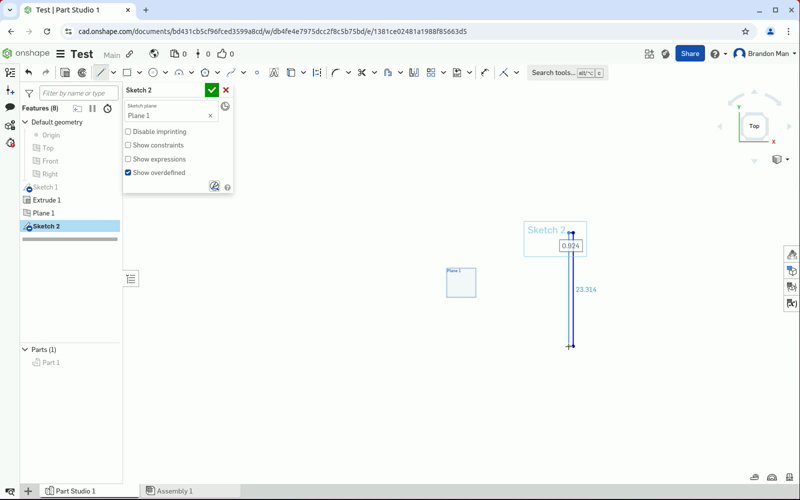
click(568, 346)
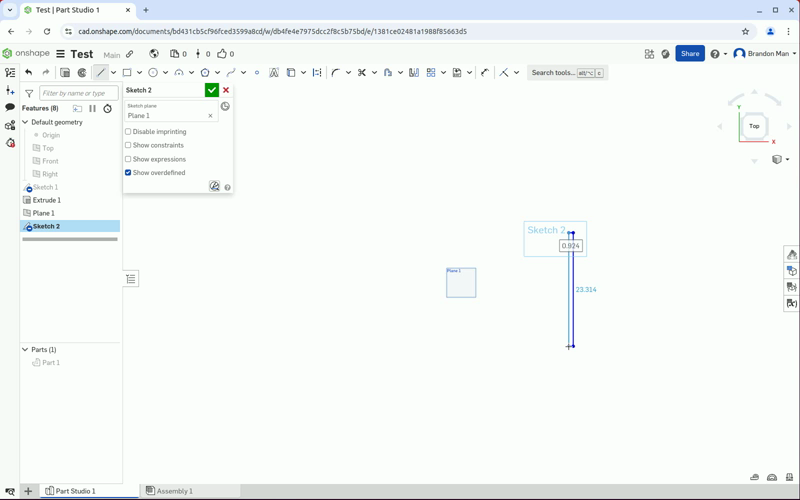
key(esc)
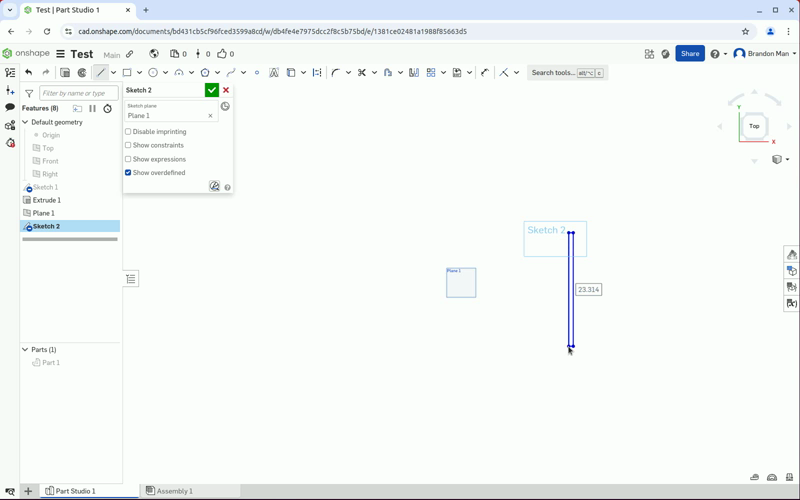
mouse_move(568, 273)
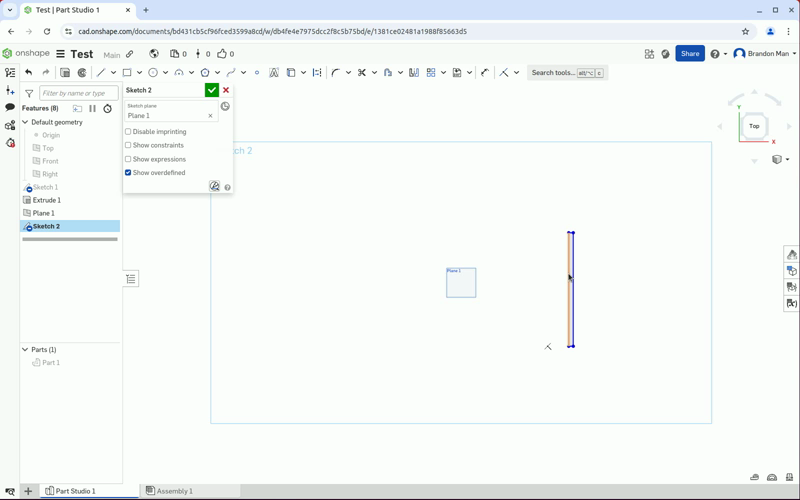
scroll(6)
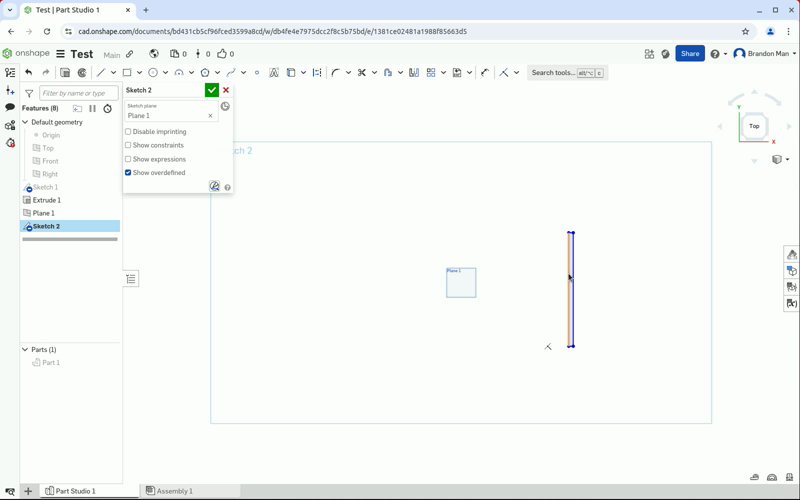
scroll(6)
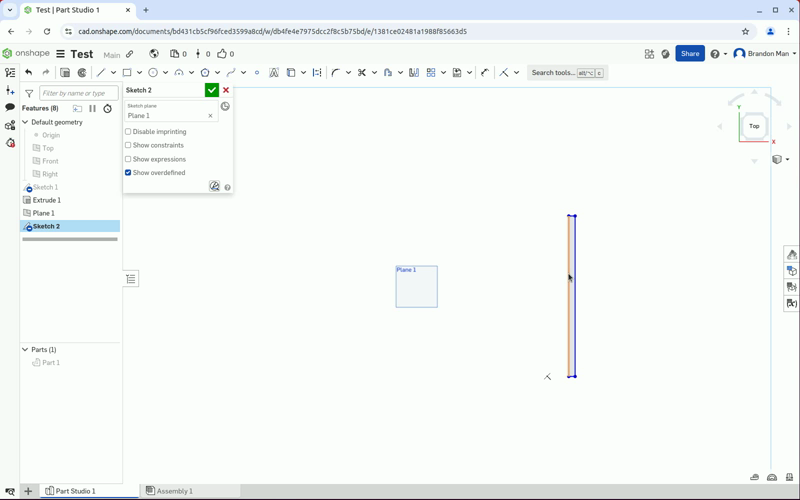
scroll(6)
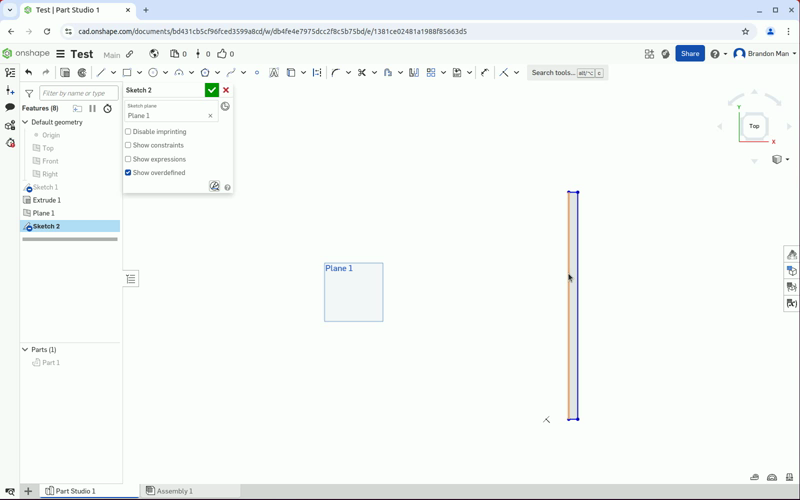
scroll(6)
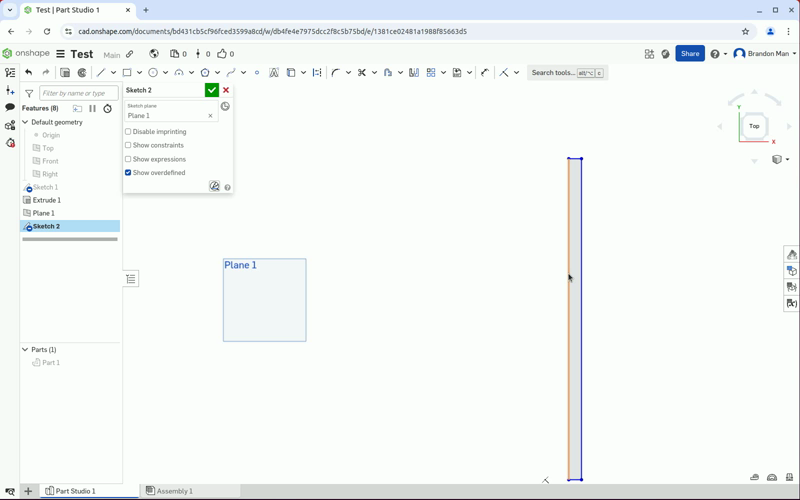
scroll(6)
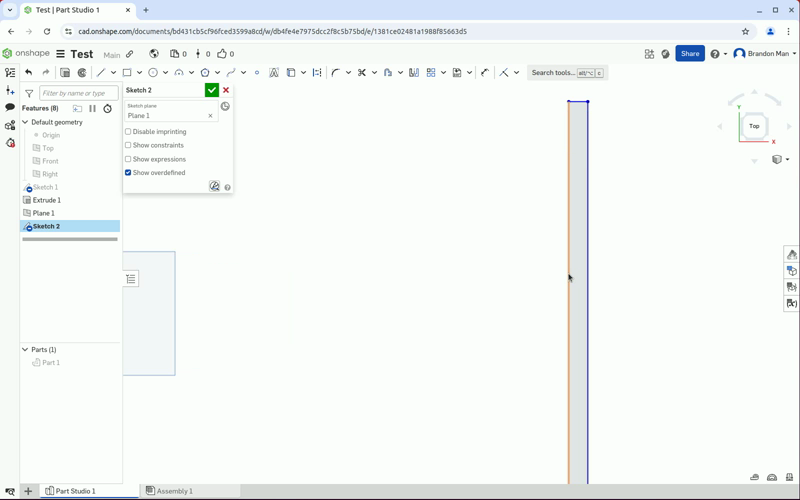
scroll(6)
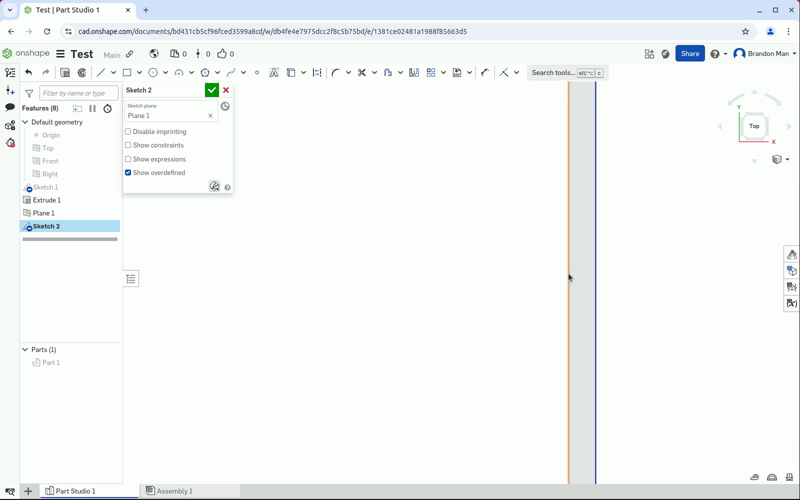
scroll(6)
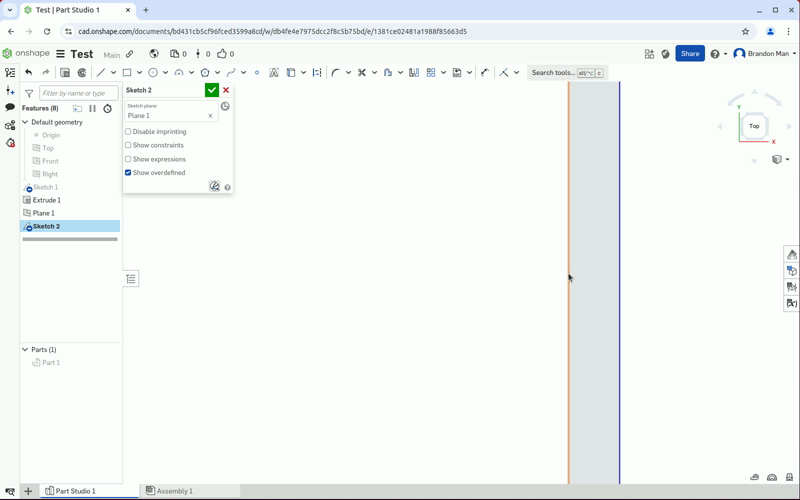
click(568, 273)
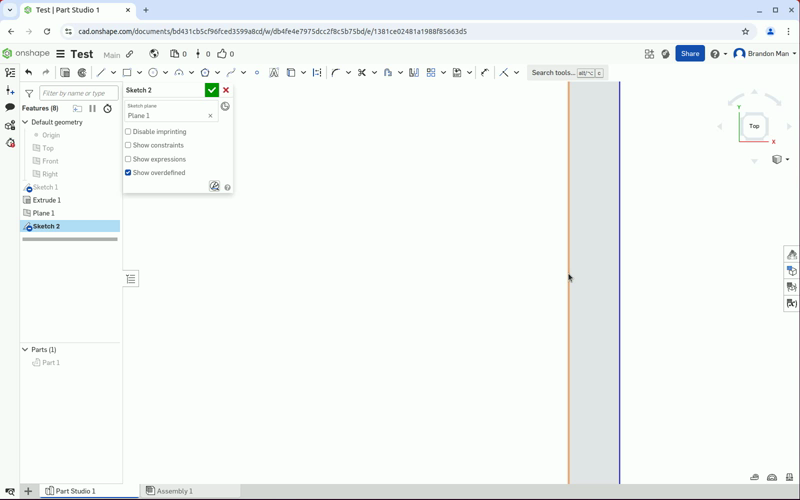
scroll(-6)
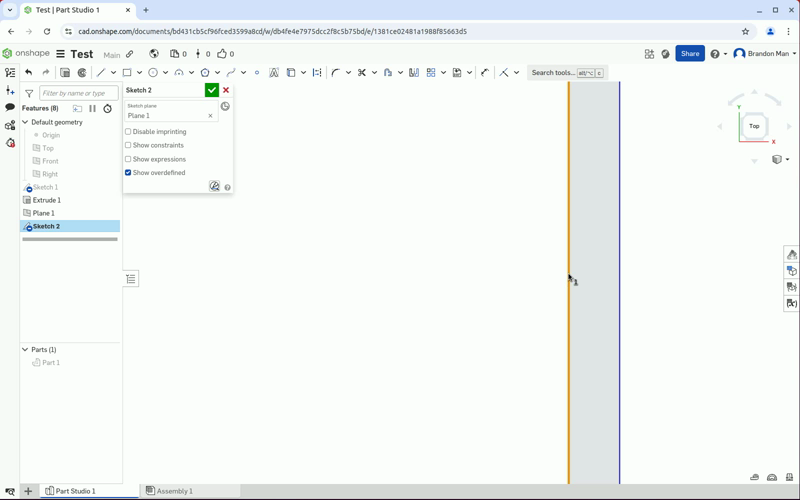
scroll(-6)
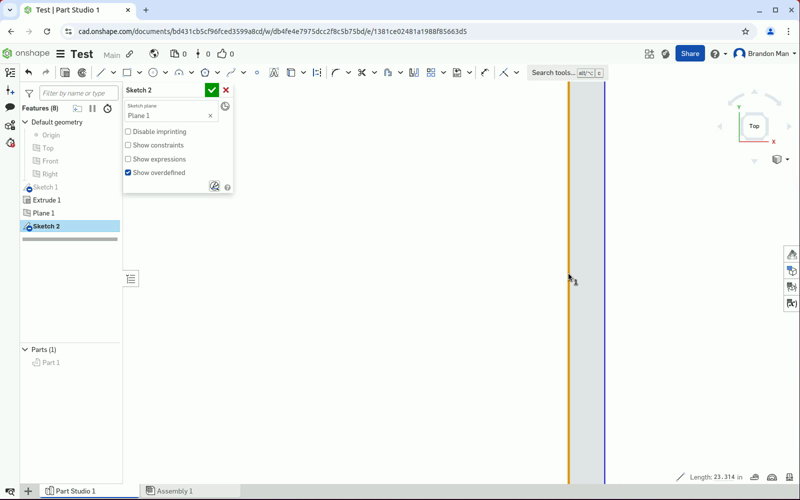
scroll(-6)
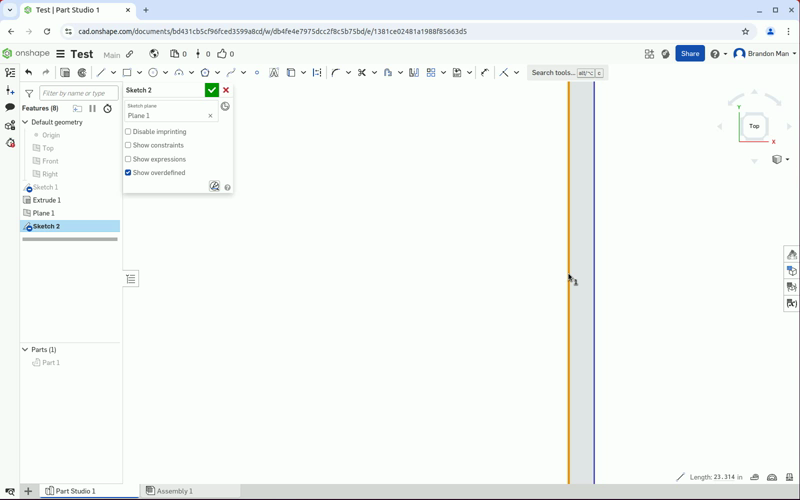
scroll(-6)
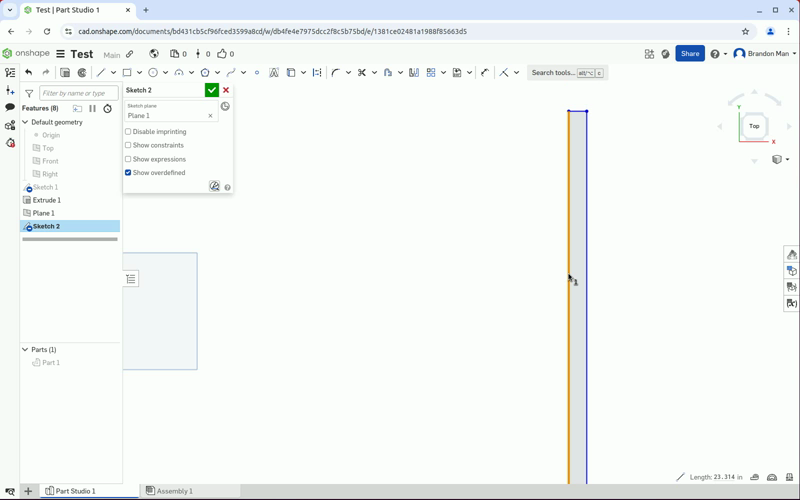
scroll(-6)
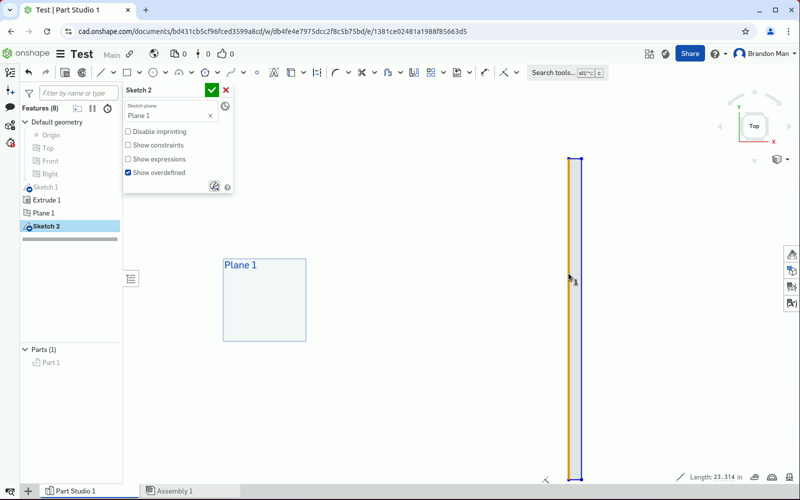
scroll(-6)
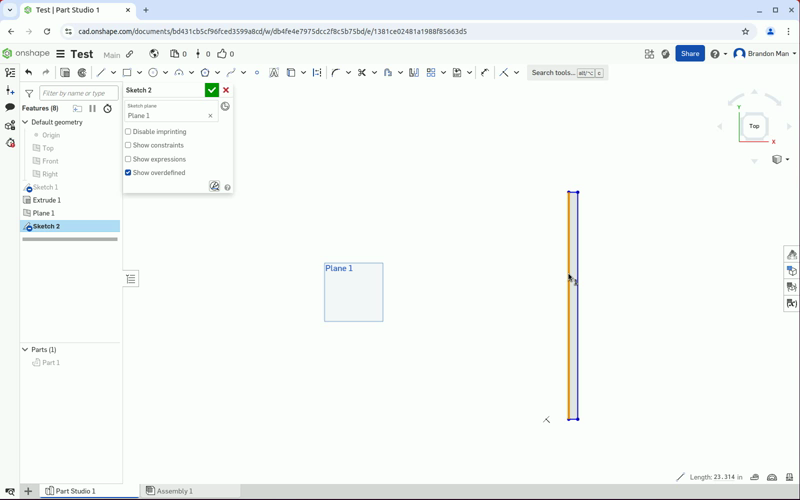
scroll(-6)
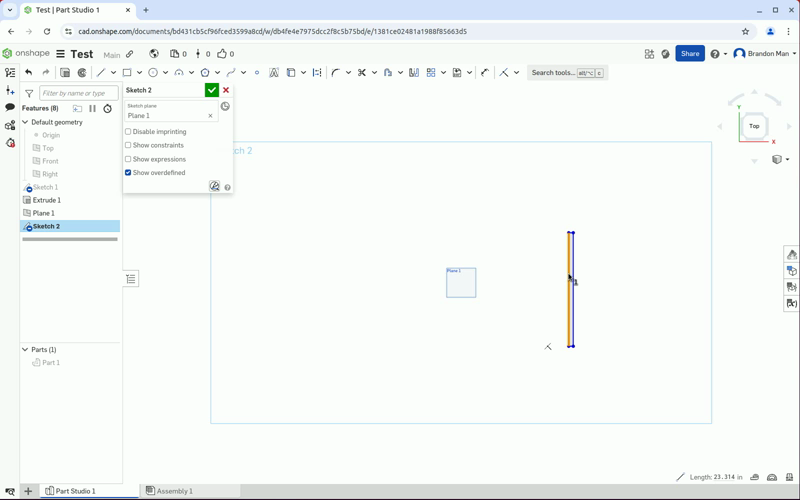
mouse_move(73, 352)
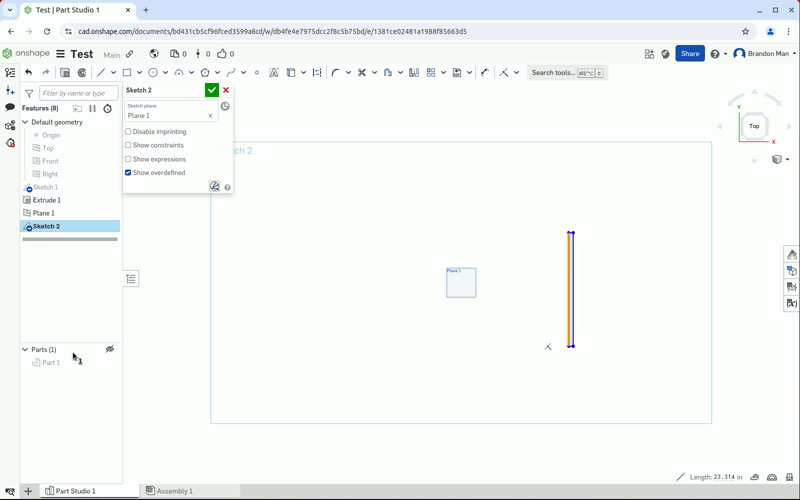
key(shift+y)
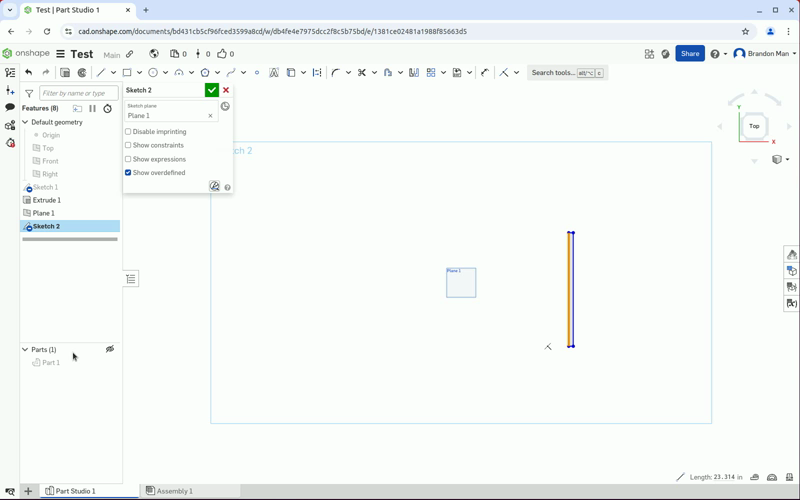
key(shift+e)
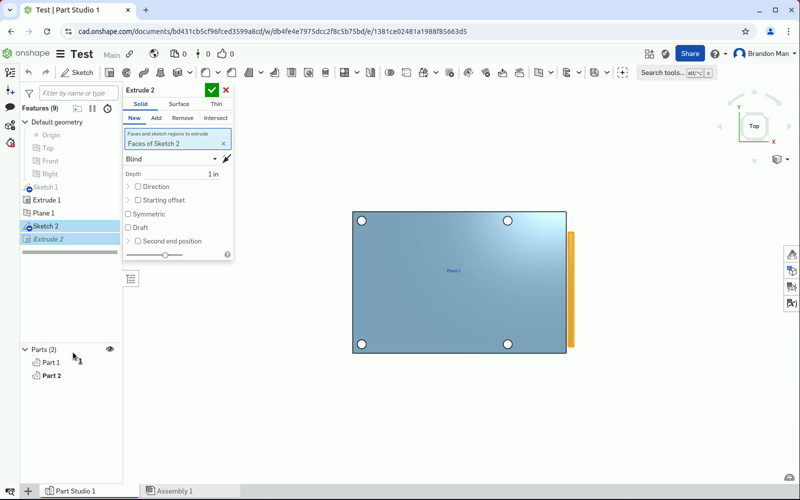
mouse_move(143, 106)
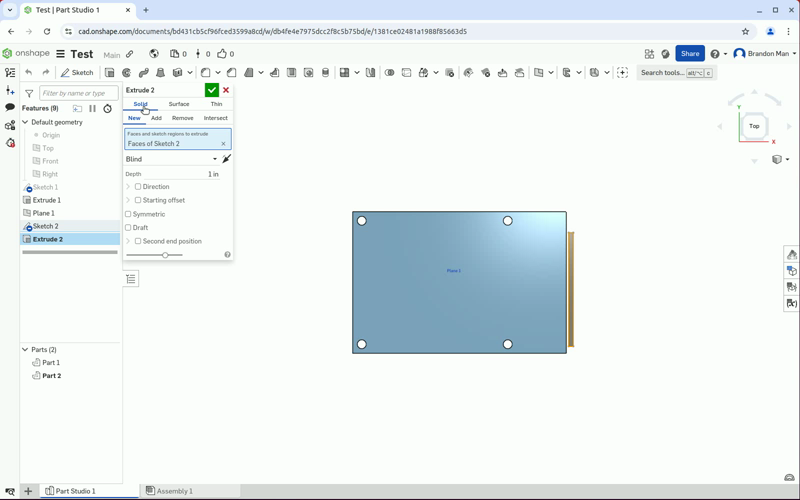
click(143, 106)
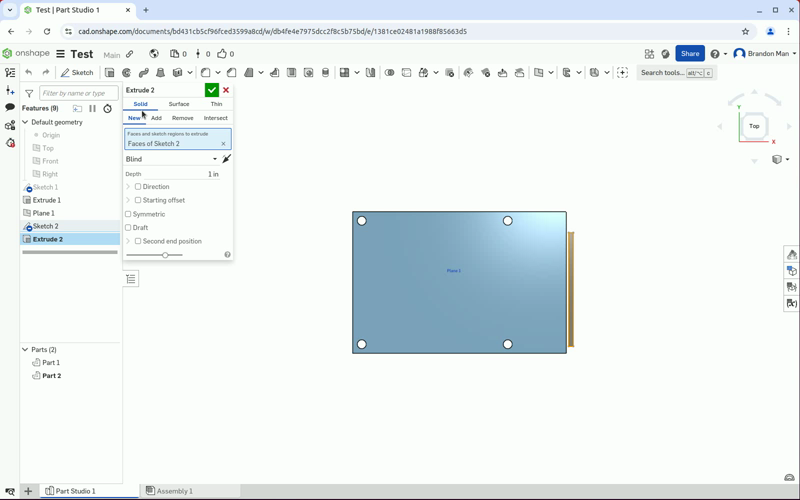
mouse_move(137, 120)
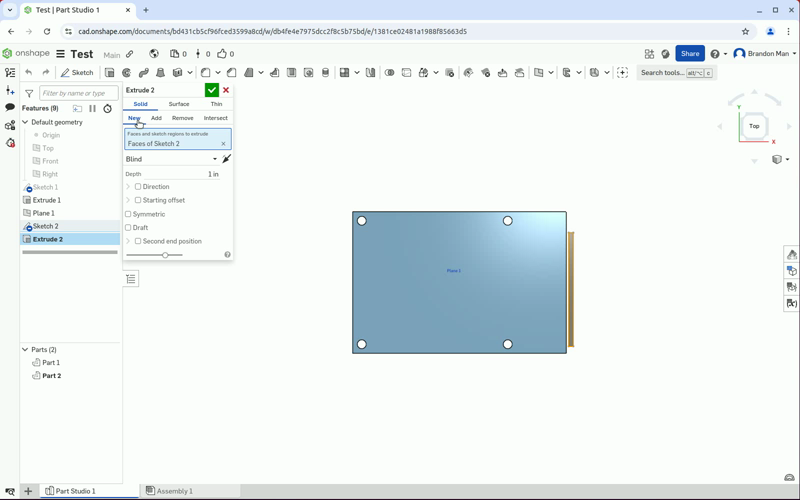
click(137, 120)
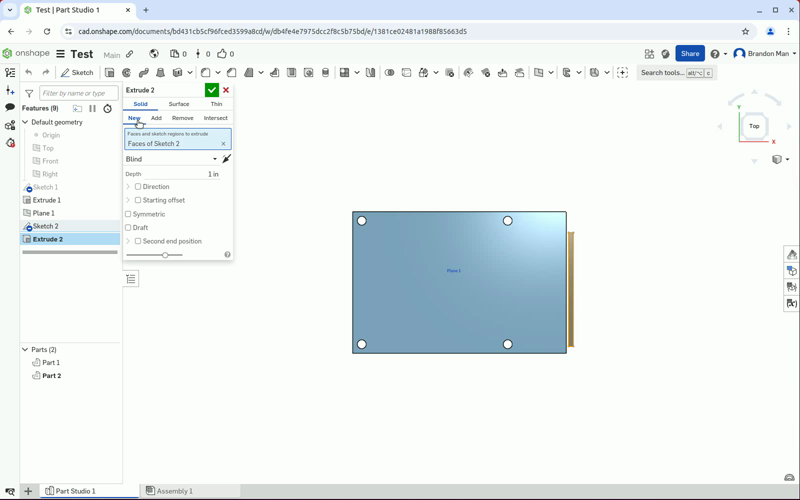
key(tab, 4)
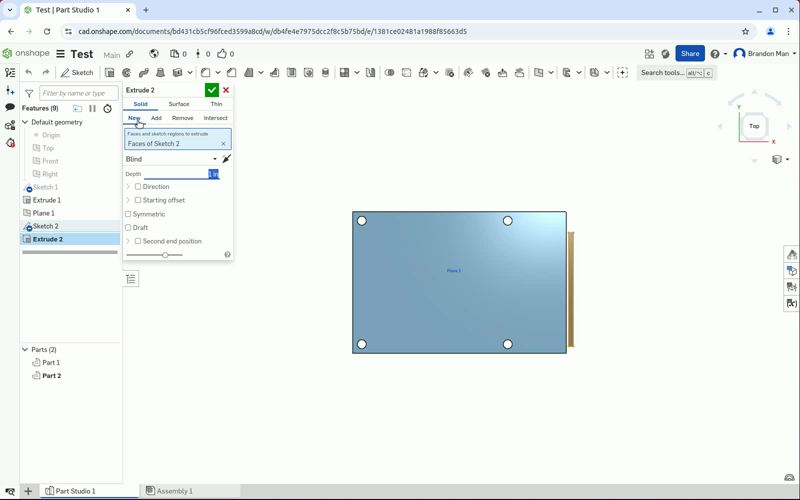
text(9.388)
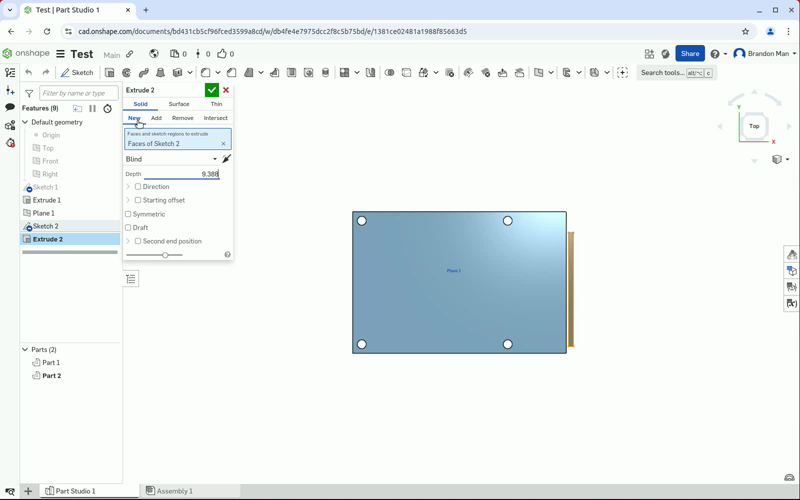
key(enter)
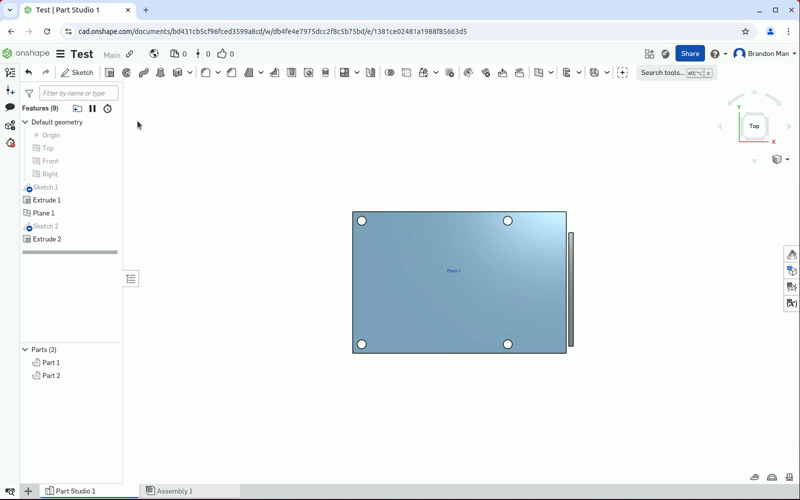
key(shift+h)
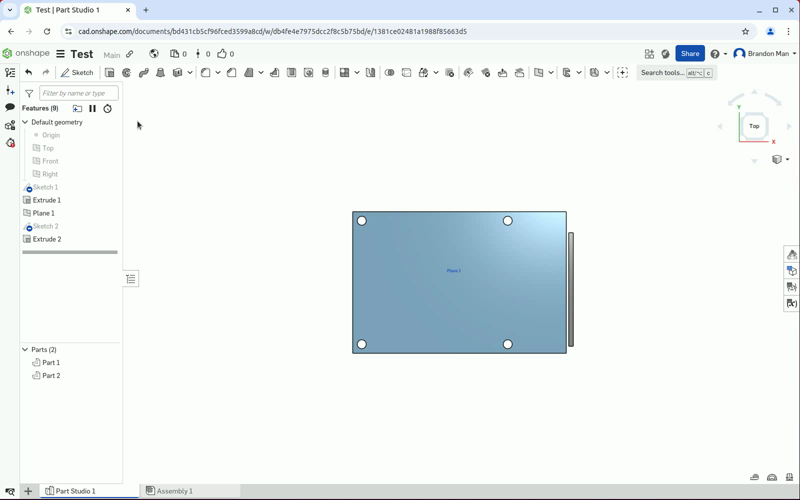
key(shift+h)
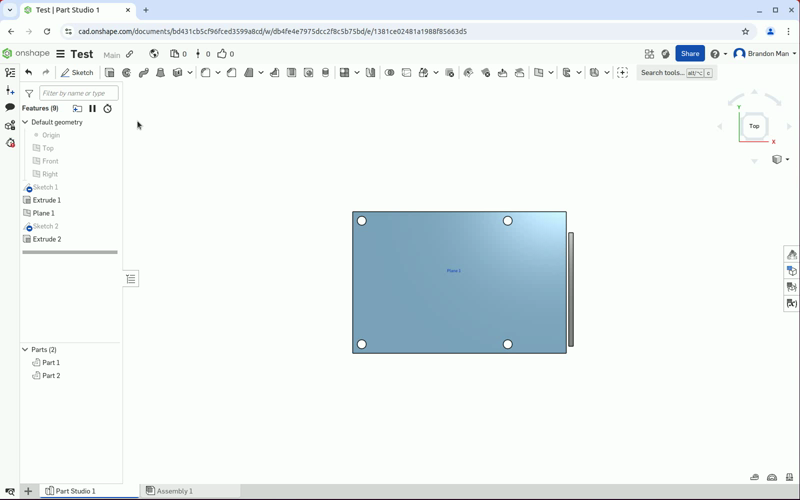
mouse_move(73, 189)
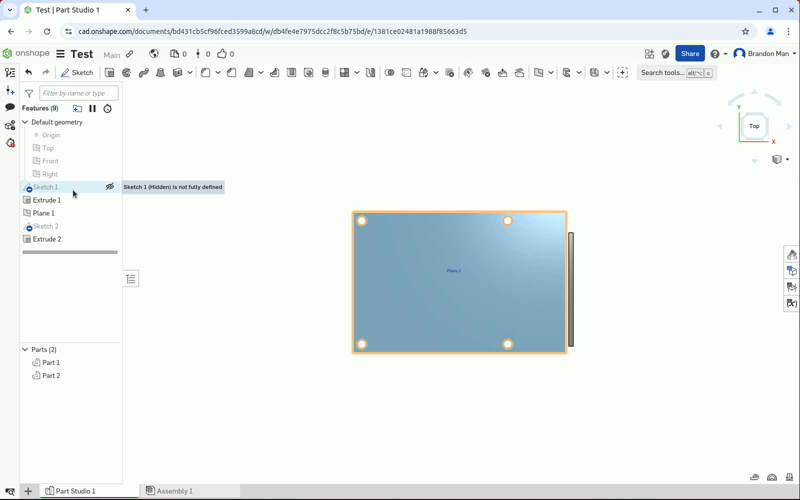
click(73, 189)
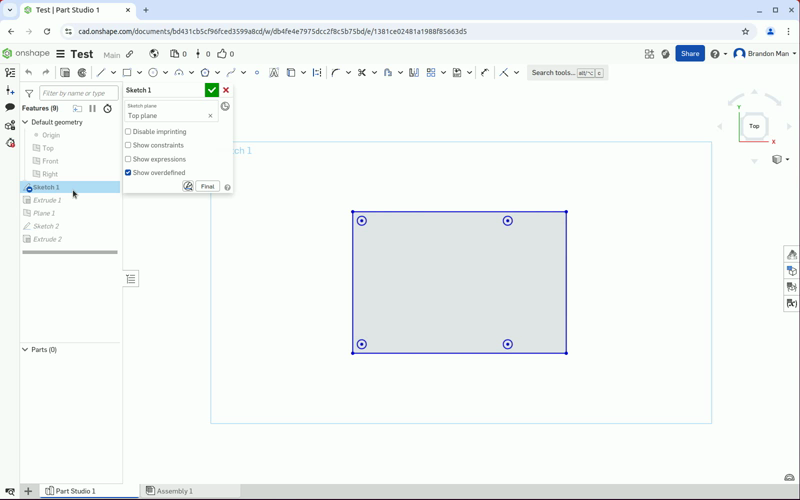
mouse_move(229, 92)
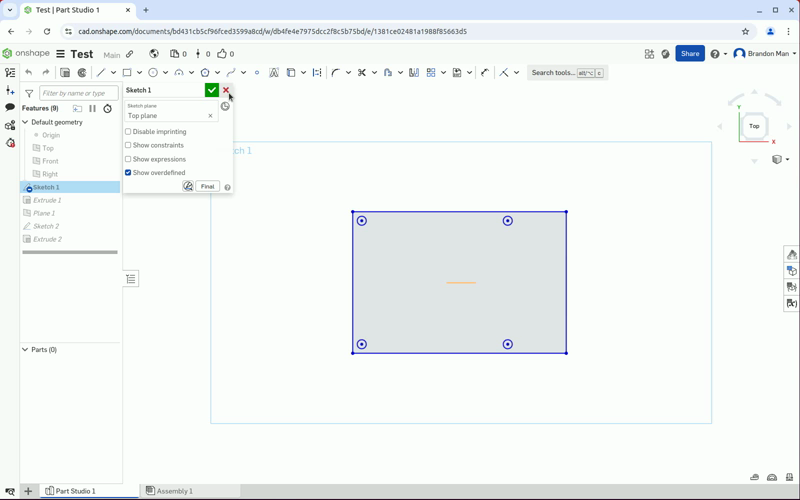
click(229, 92)
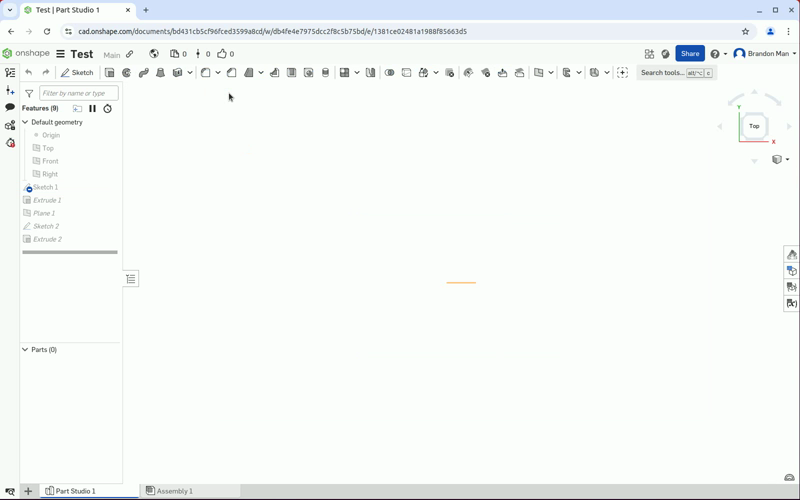
key(shift+s)
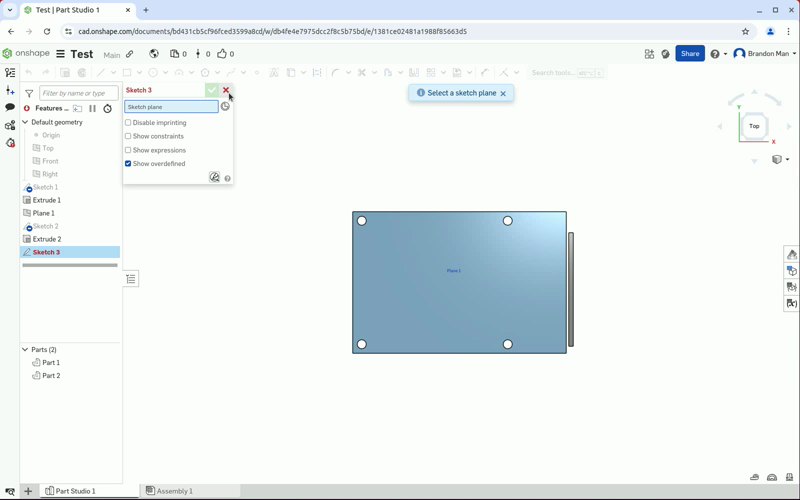
mouse_move(73, 215)
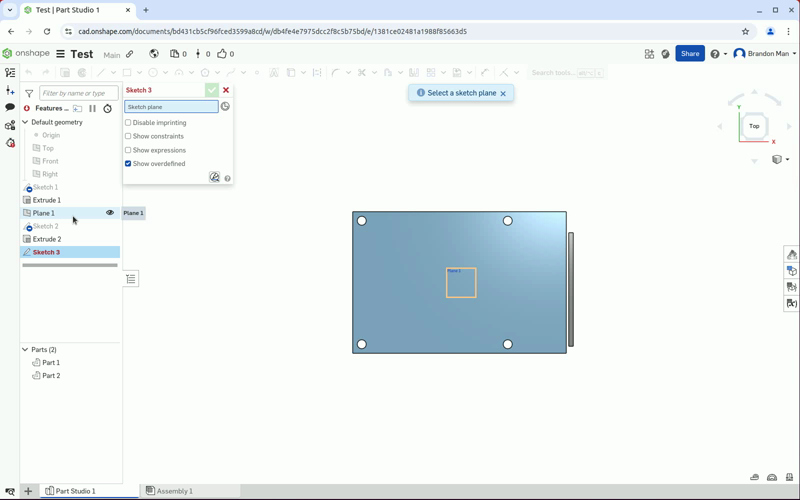
click(73, 215)
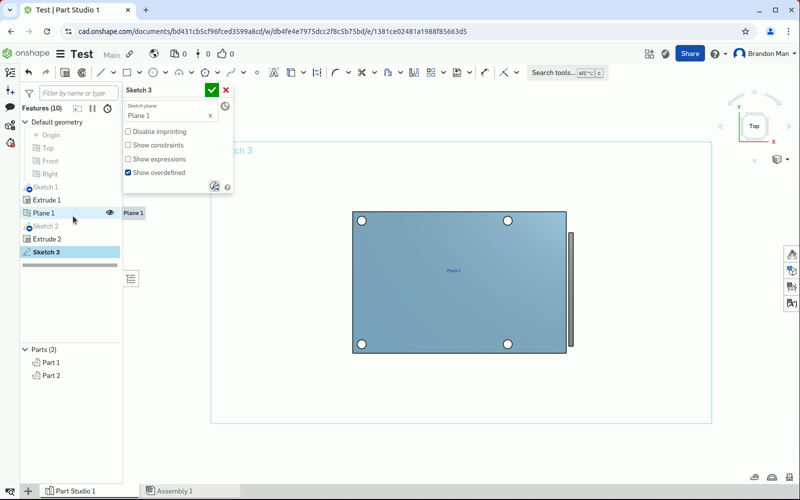
mouse_move(73, 352)
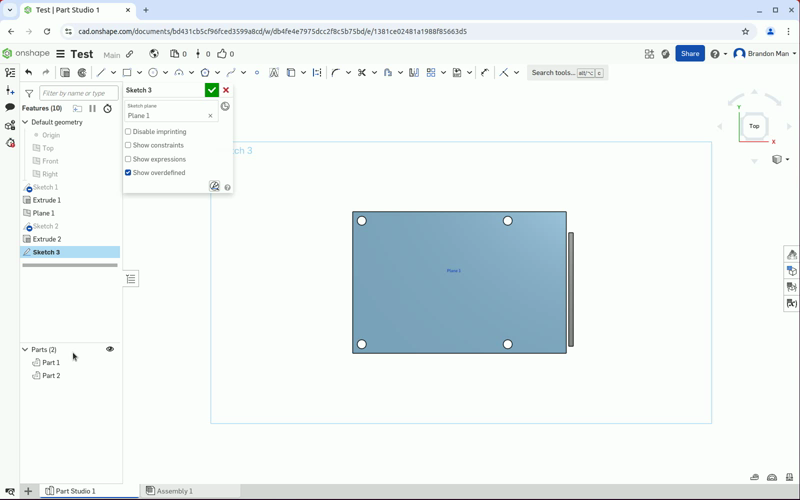
key(y)
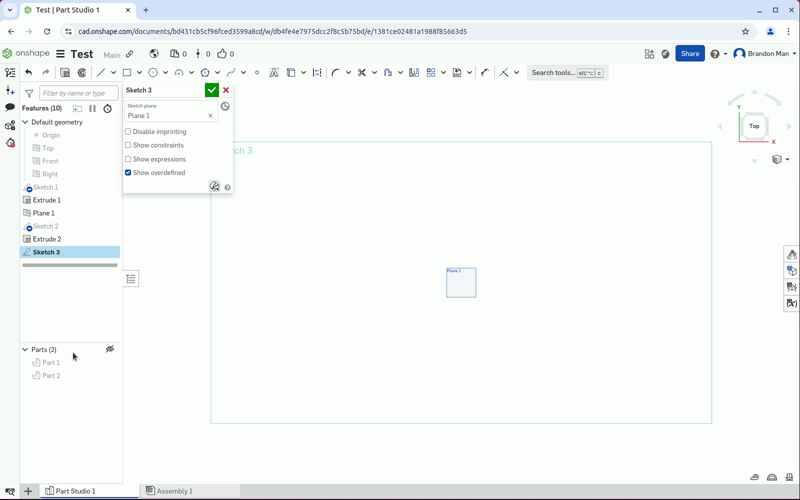
key(l)
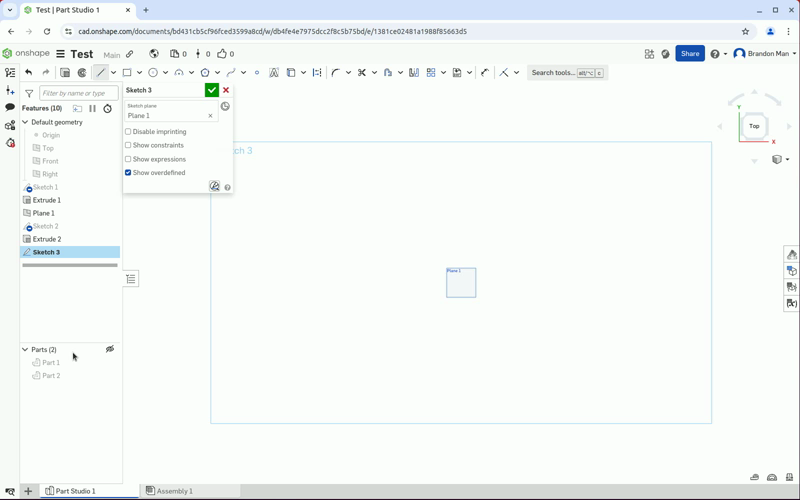
key_down(shift)
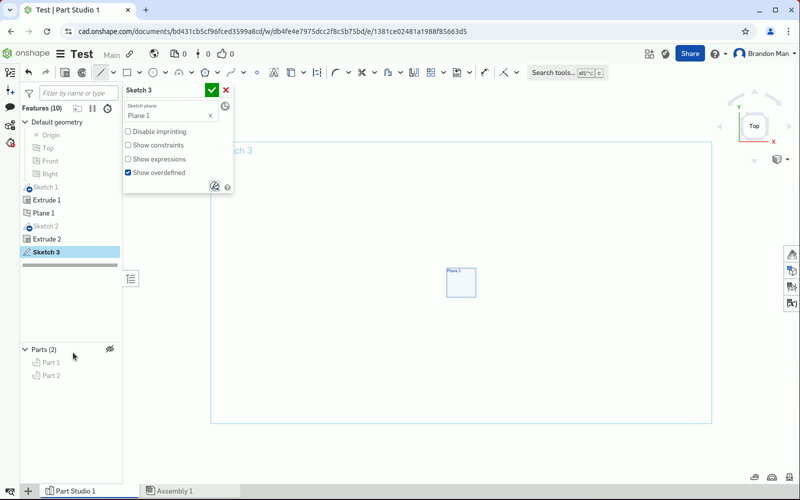
mouse_move(522, 346)
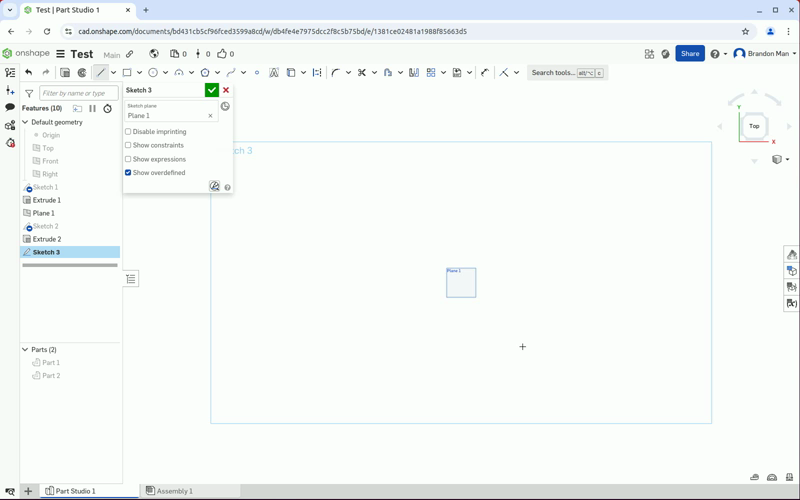
click(522, 346)
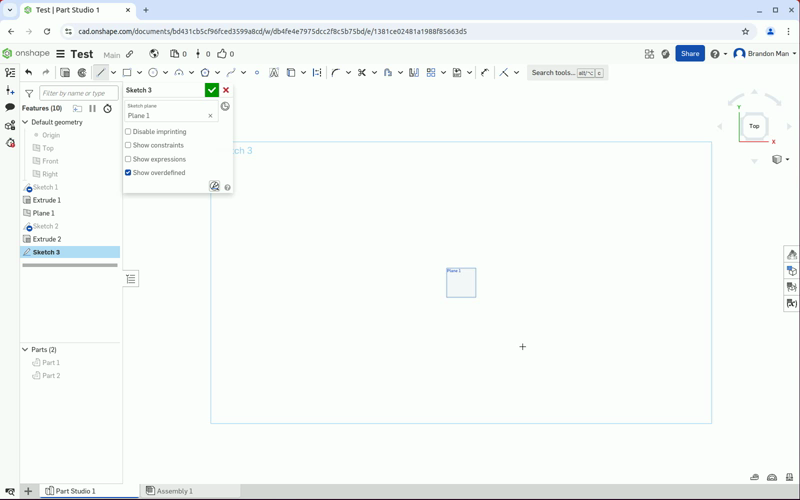
key_up(shift)
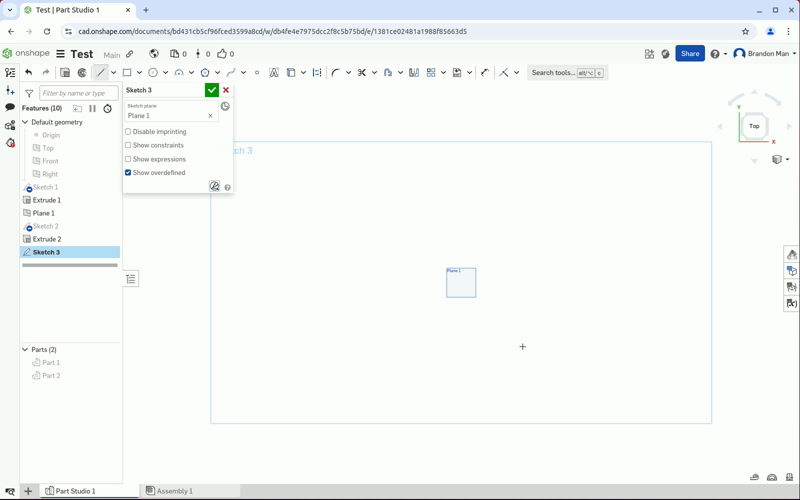
key_down(shift)
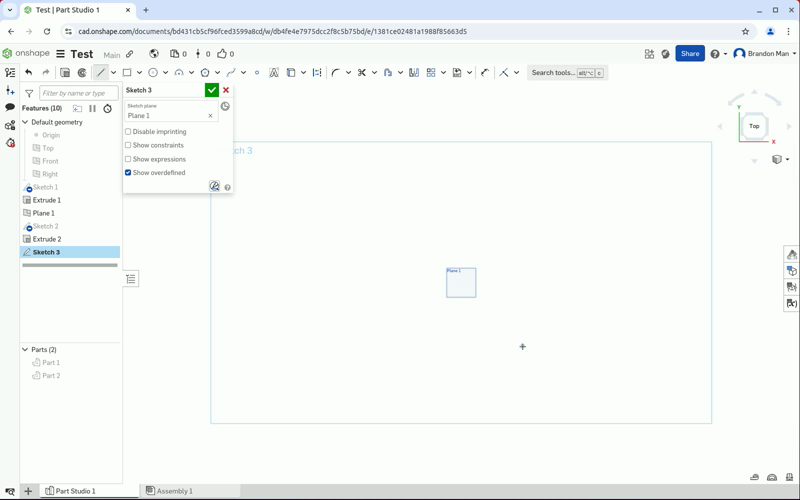
mouse_move(552, 346)
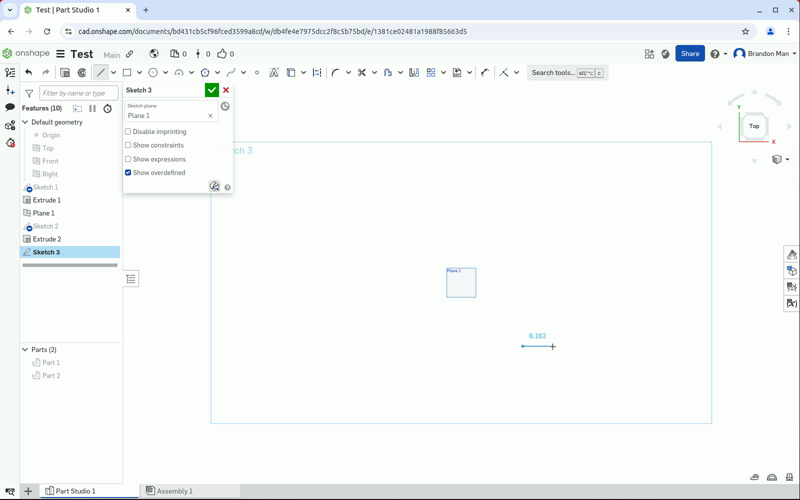
mouse_move(568, 346)
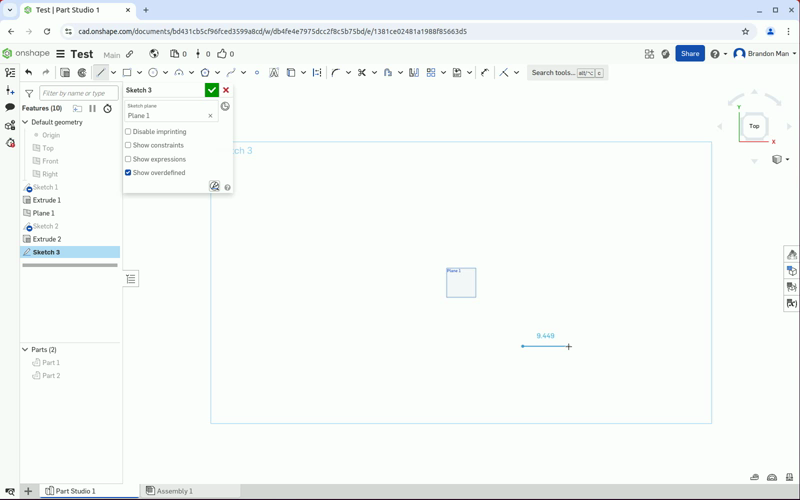
click(568, 346)
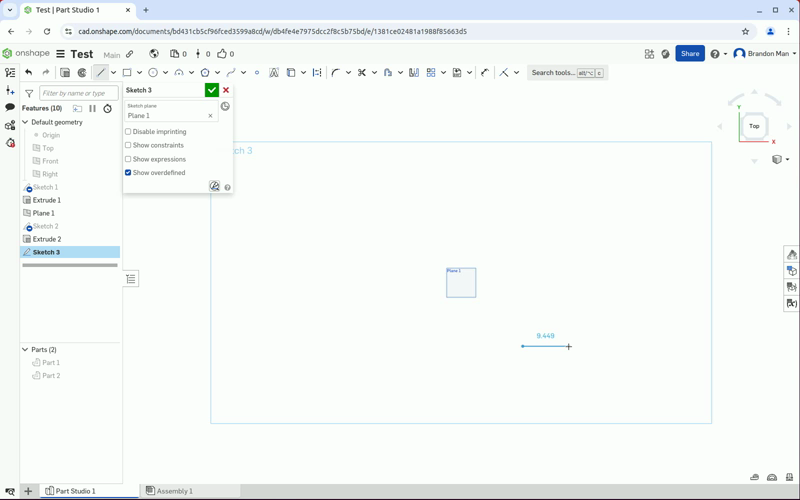
key_up(shift)
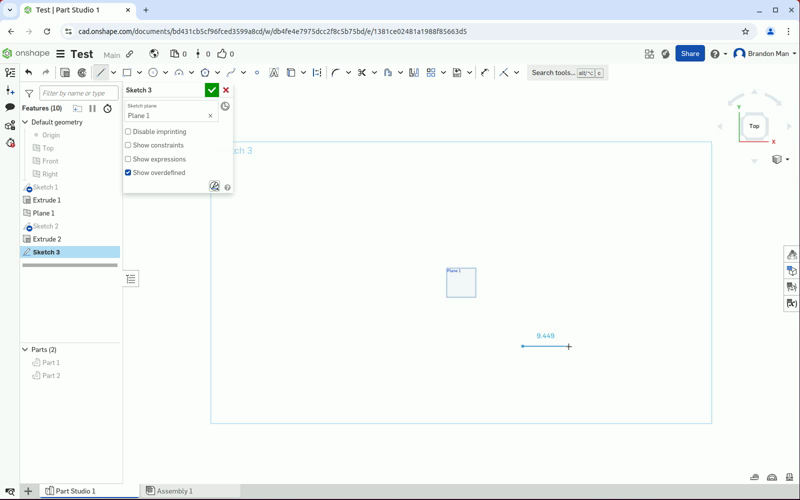
key_down(shift)
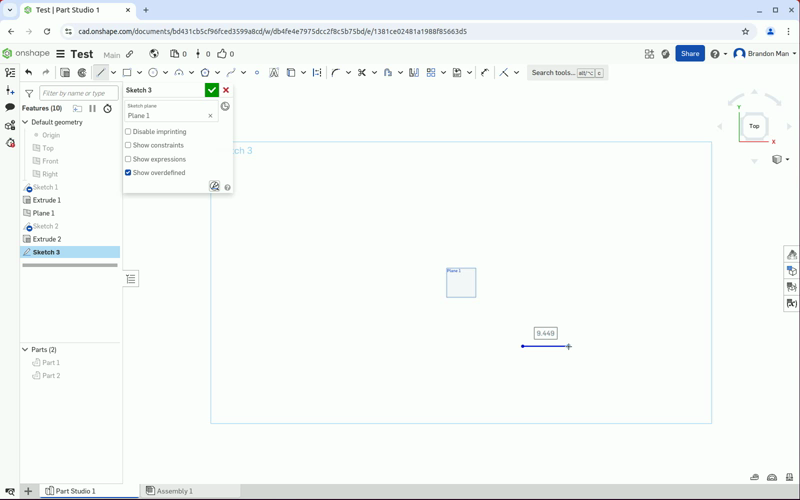
mouse_move(568, 232)
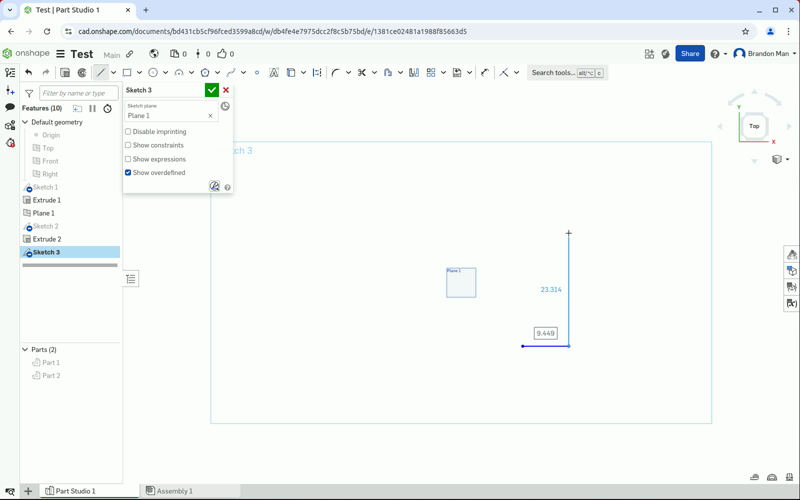
click(568, 232)
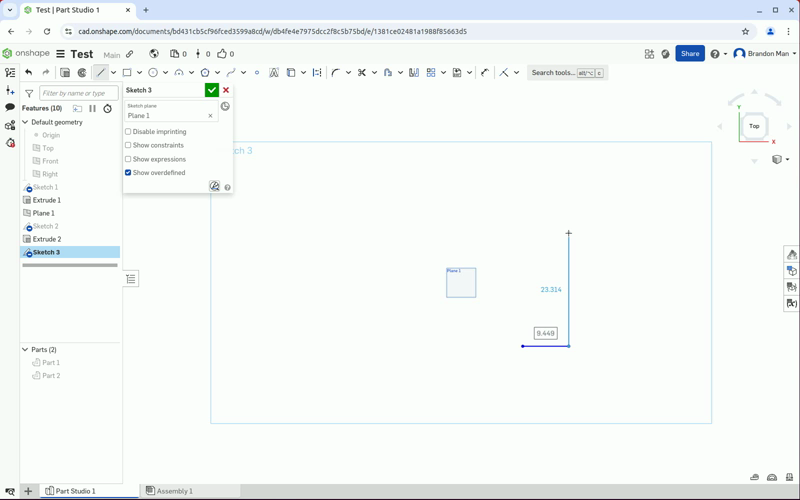
key_up(shift)
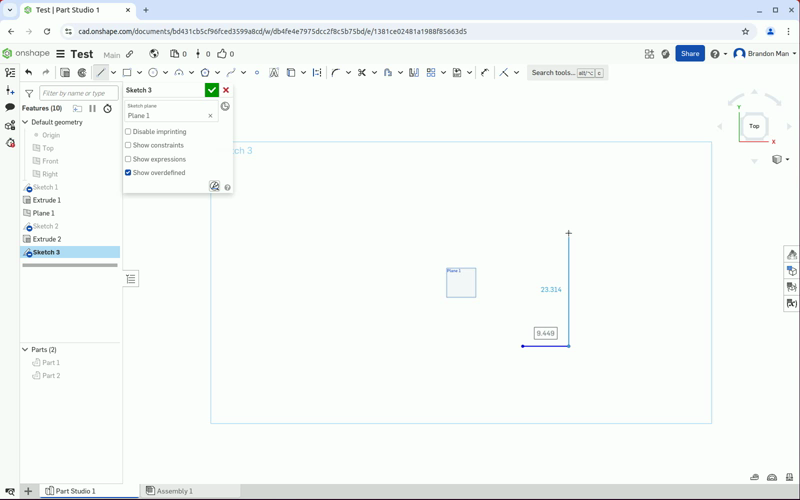
key_down(shift)
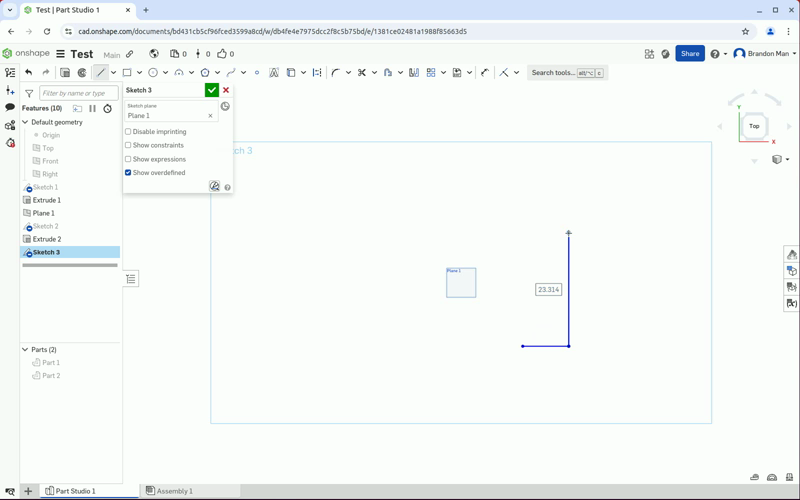
mouse_move(589, 232)
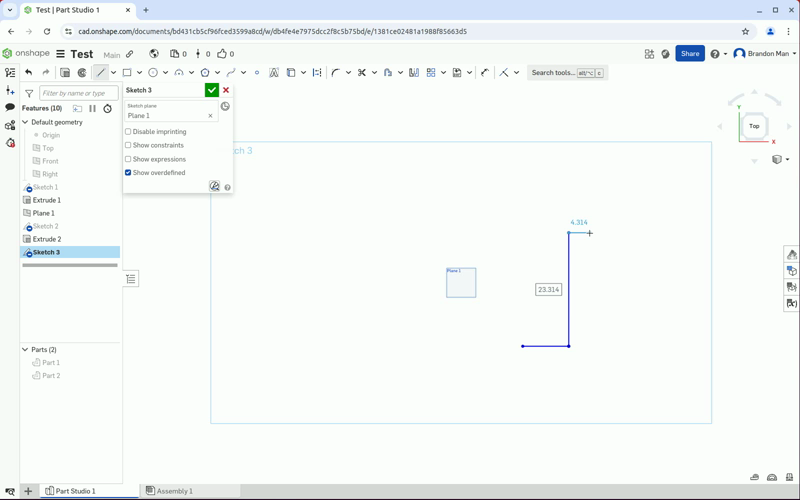
mouse_move(522, 232)
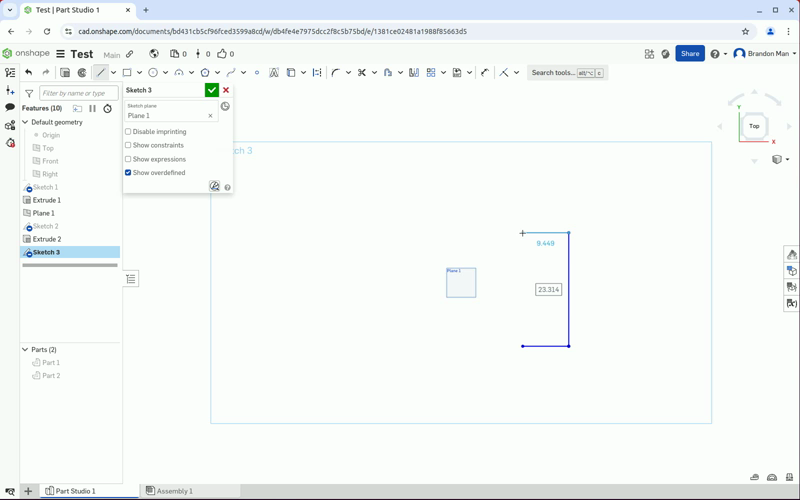
click(522, 232)
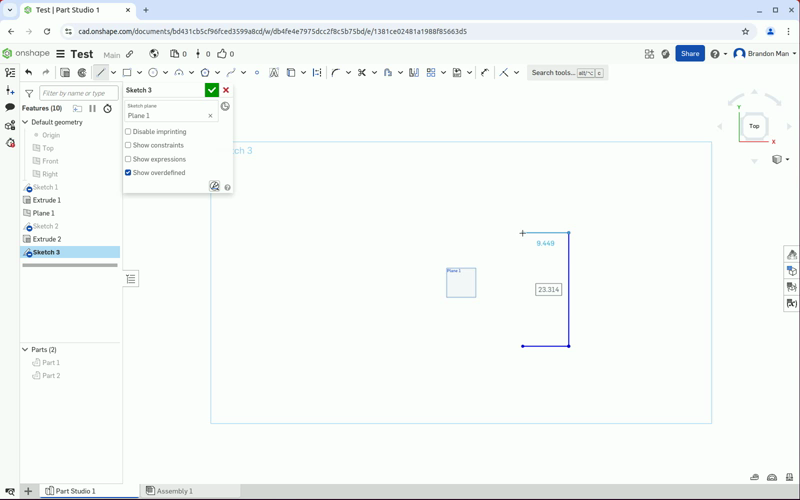
key_up(shift)
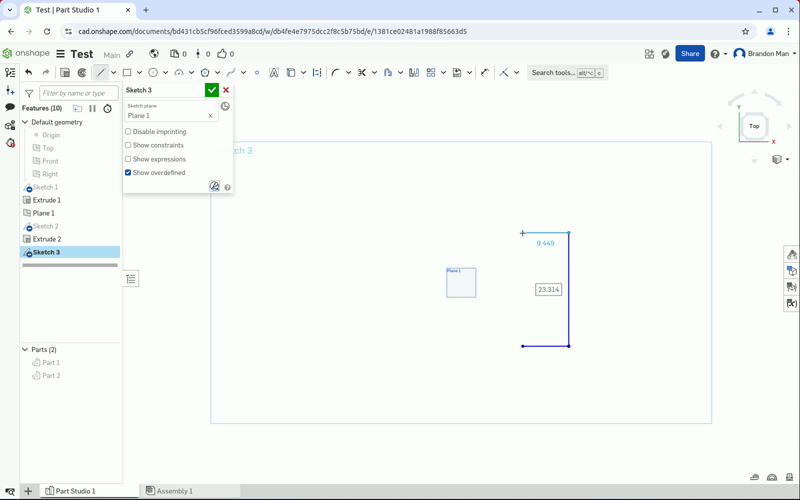
key_down(shift)
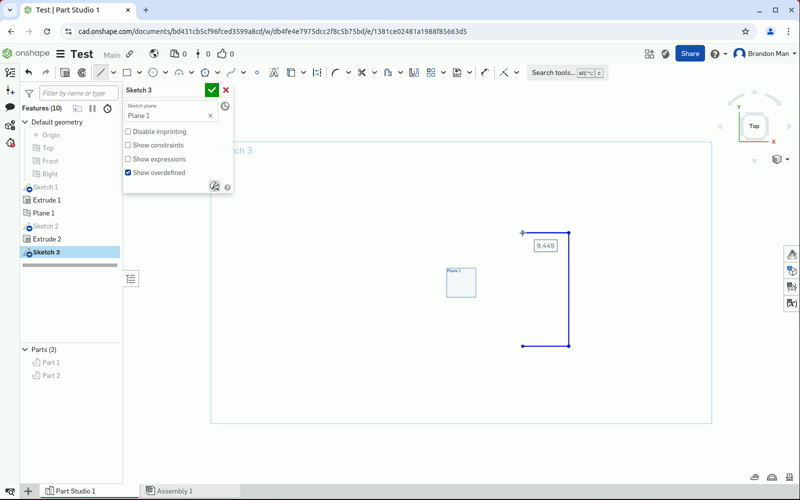
mouse_move(522, 346)
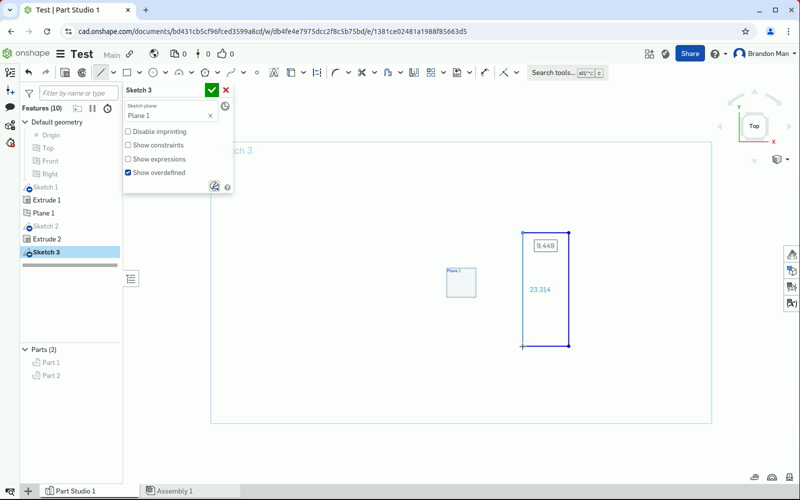
key_up(shift)
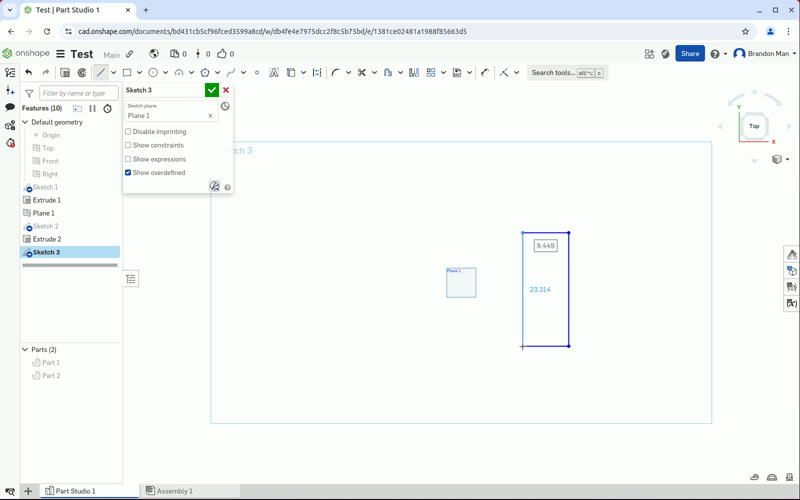
click(522, 346)
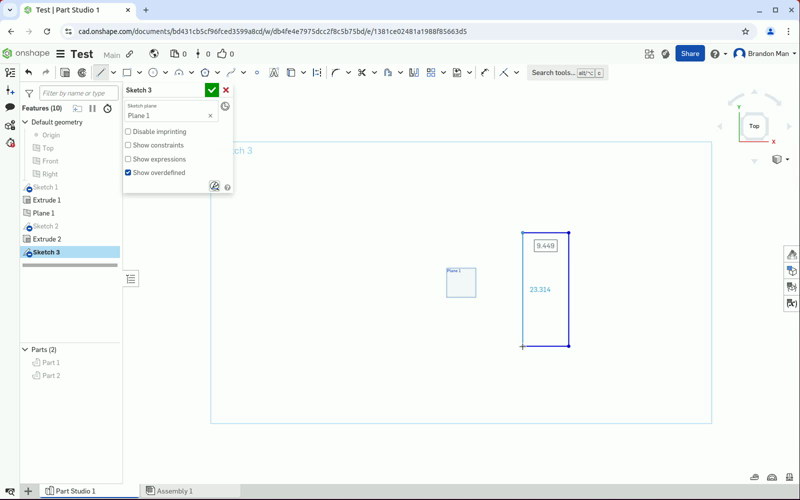
key(esc)
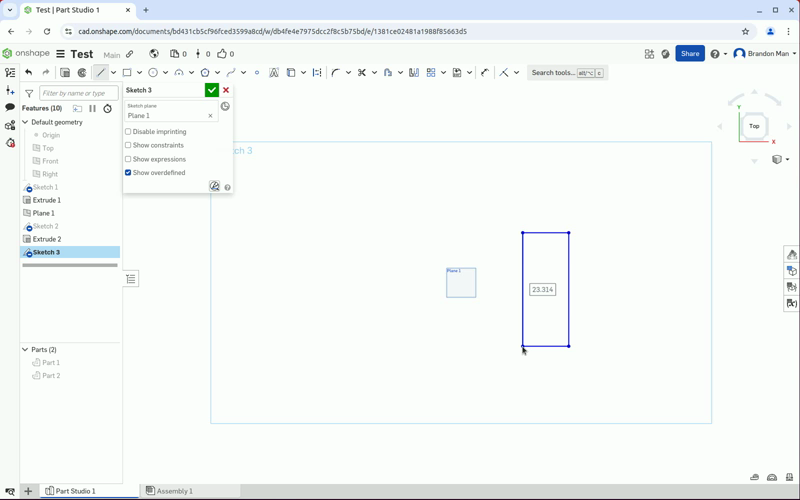
mouse_move(557, 298)
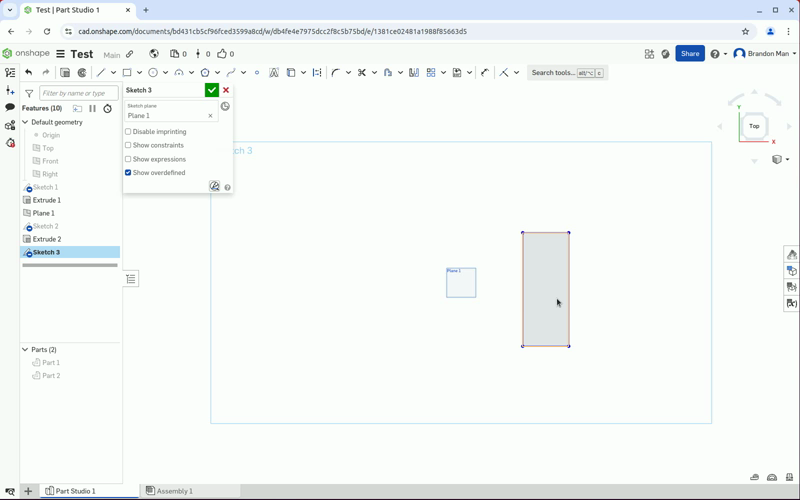
click(557, 298)
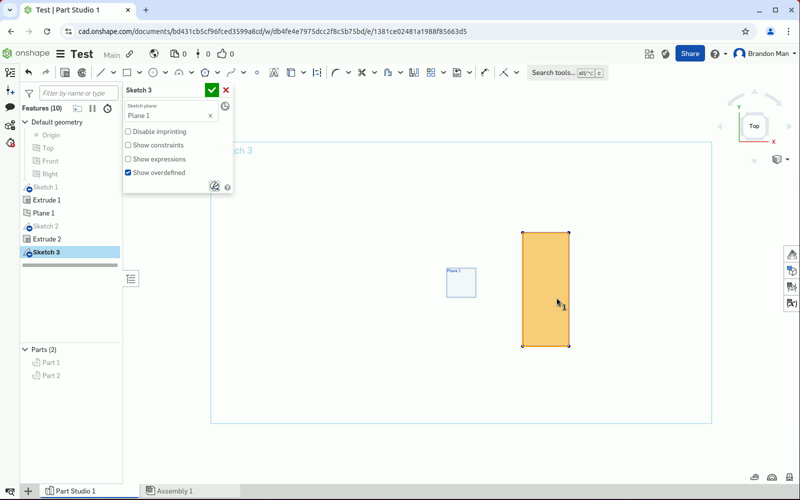
mouse_move(73, 352)
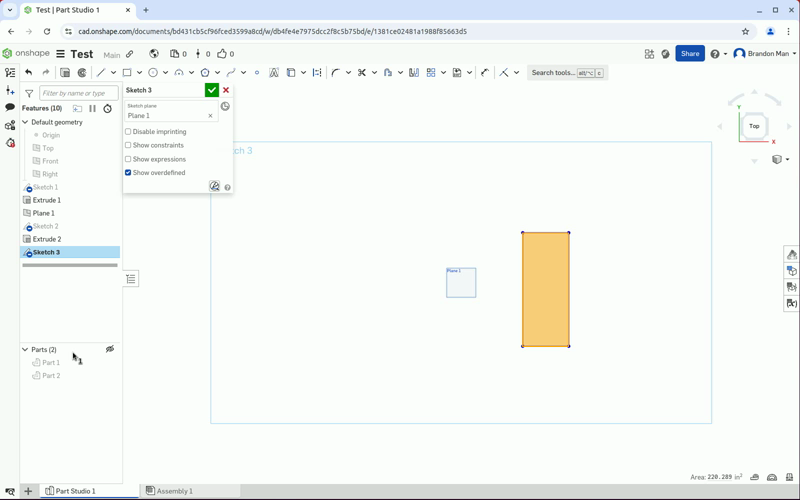
key(shift+y)
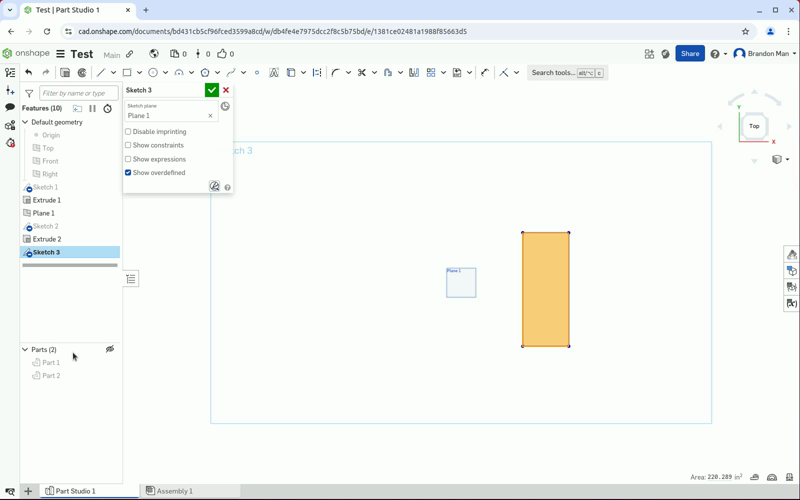
key(shift+e)
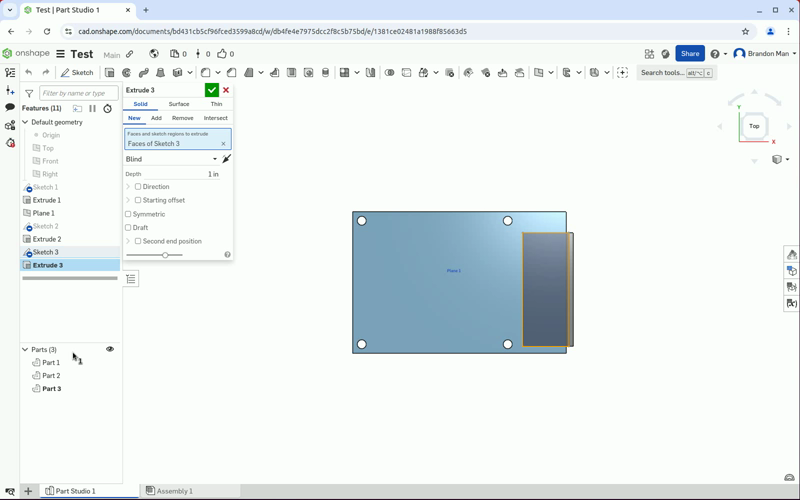
mouse_move(143, 106)
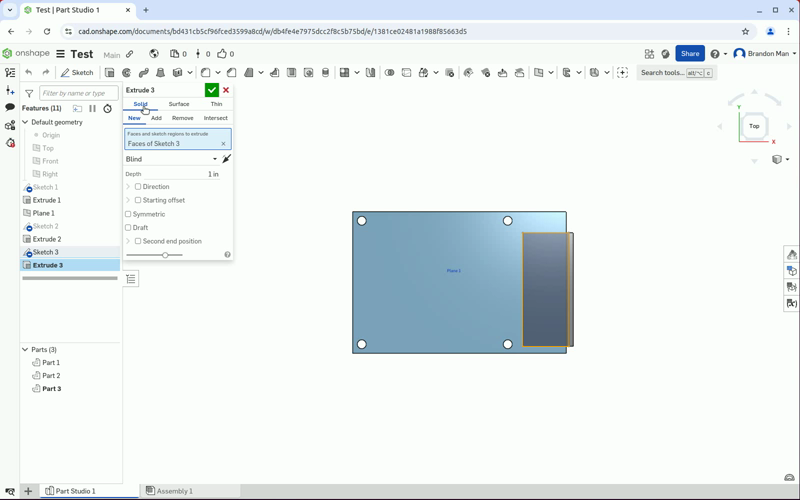
click(143, 106)
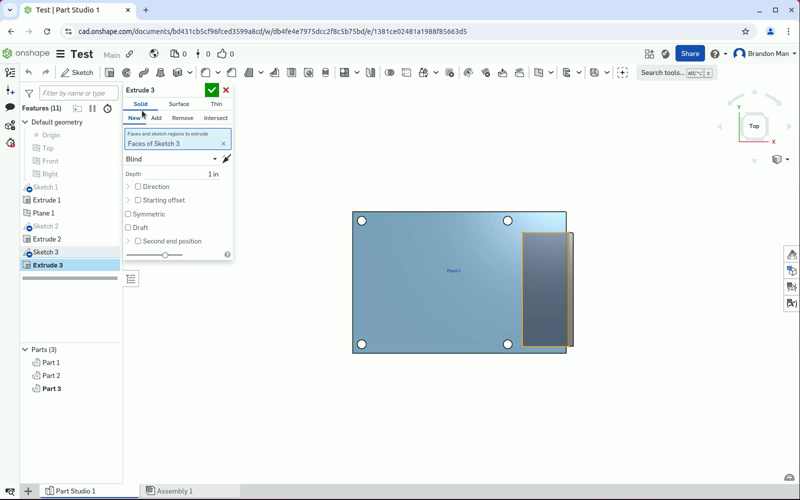
mouse_move(137, 120)
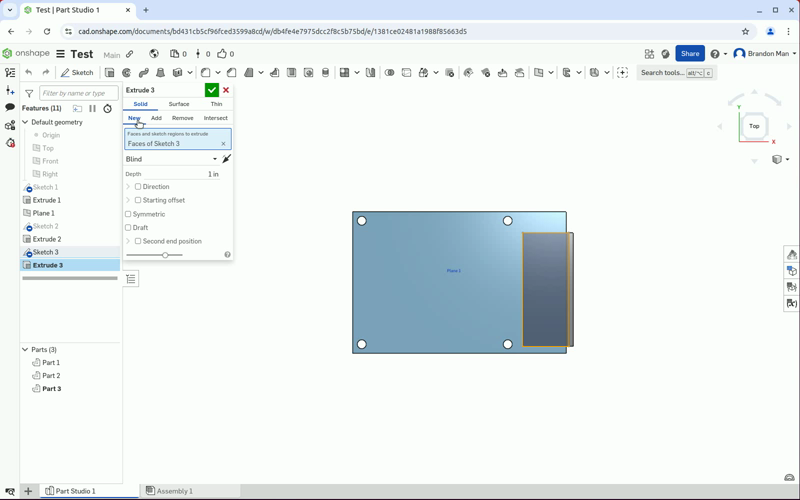
click(137, 120)
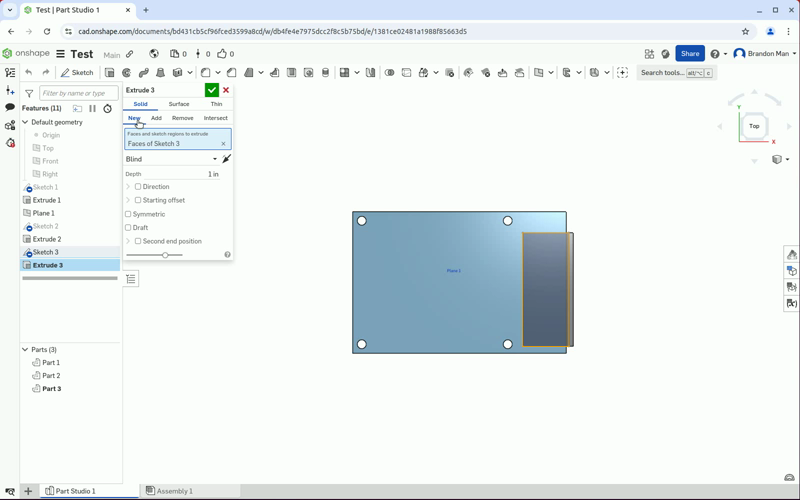
key(tab, 4)
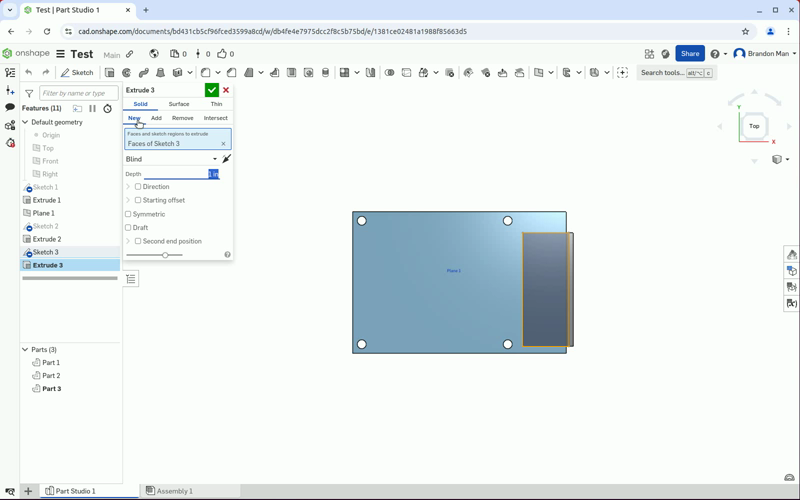
text(9.388)
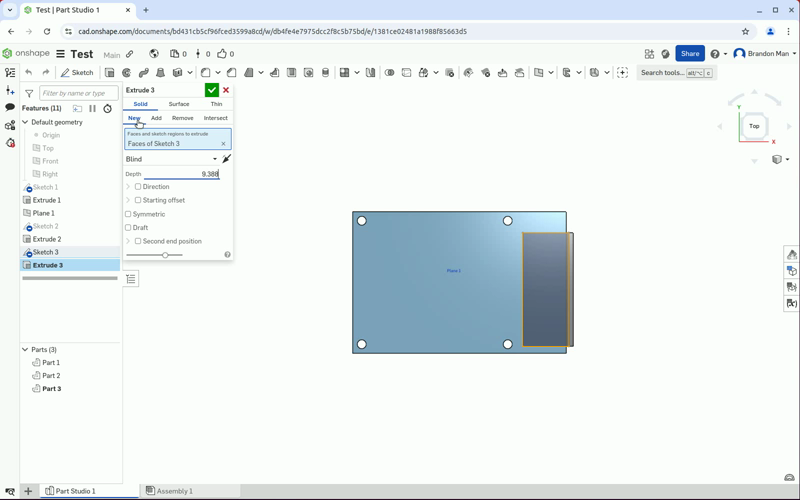
key(enter)
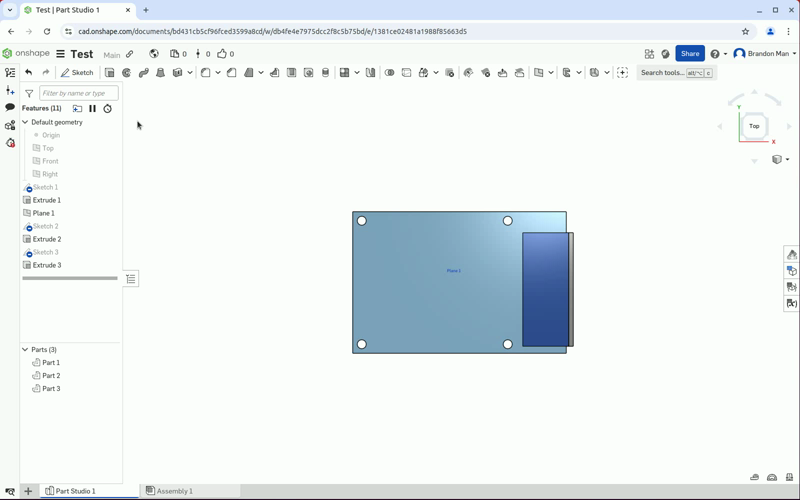
key(shift+h)
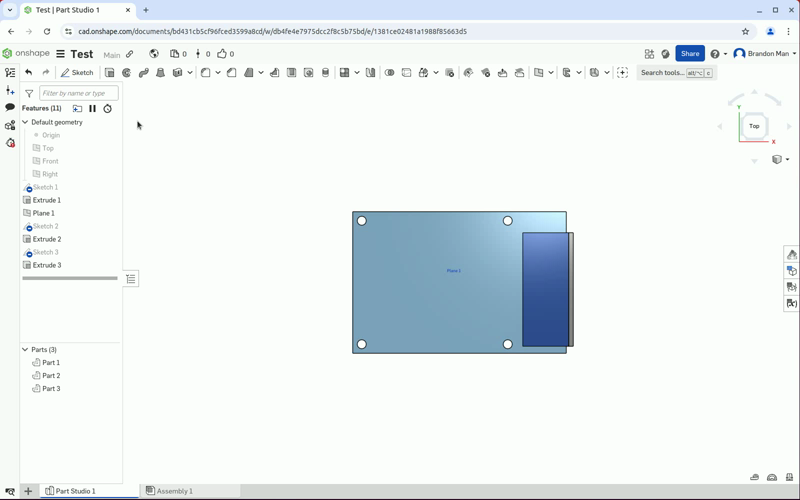
key(shift+h)
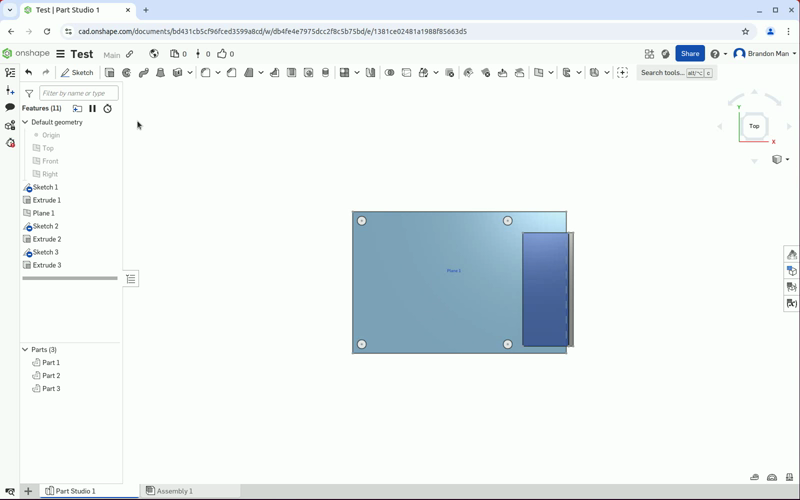
key(shift+7)
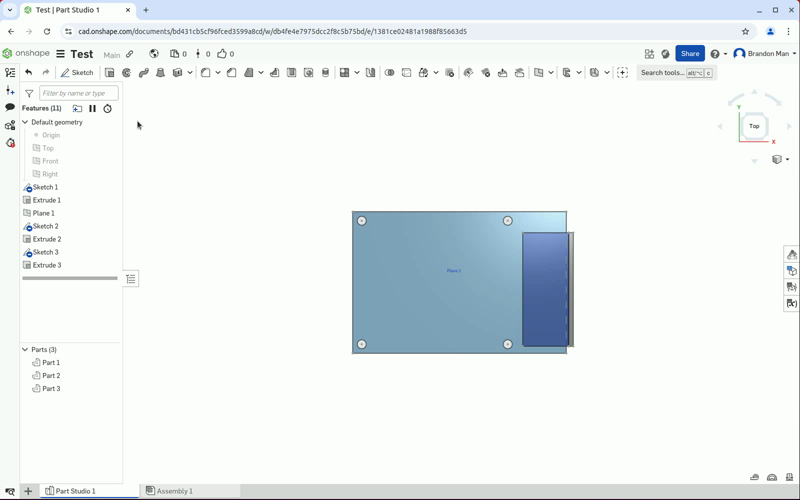
key(up, 3)
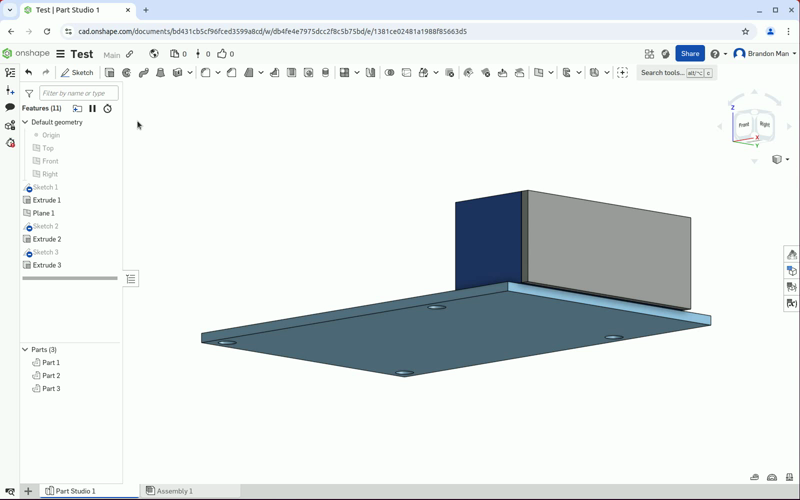
key(left, 3)
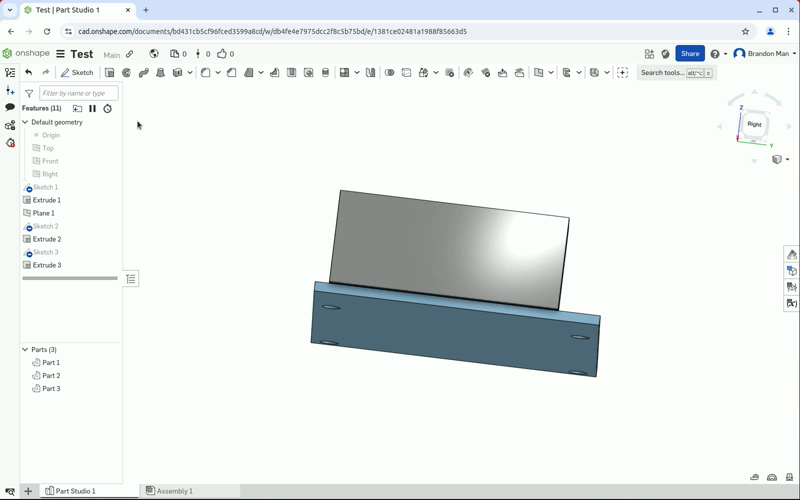
key(right, 3)
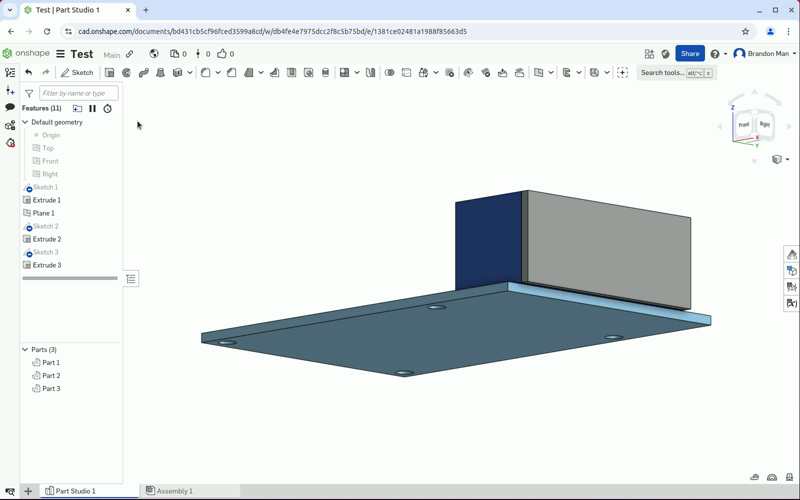
key(down, 3)
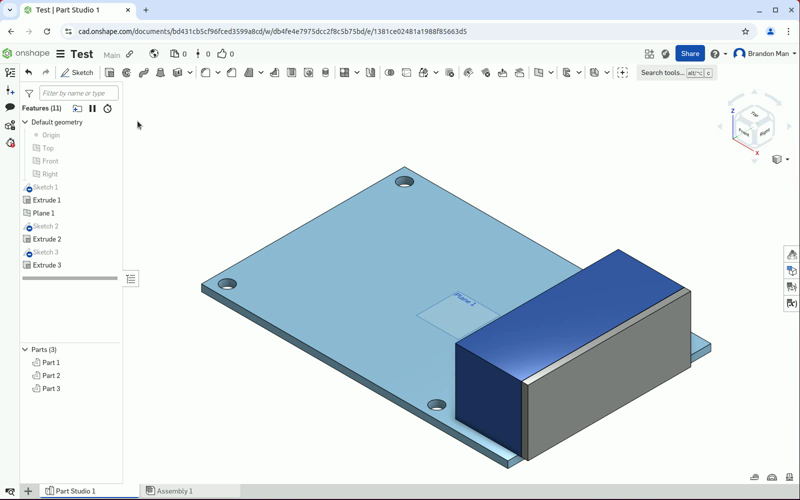
mouse_move(73, 189)
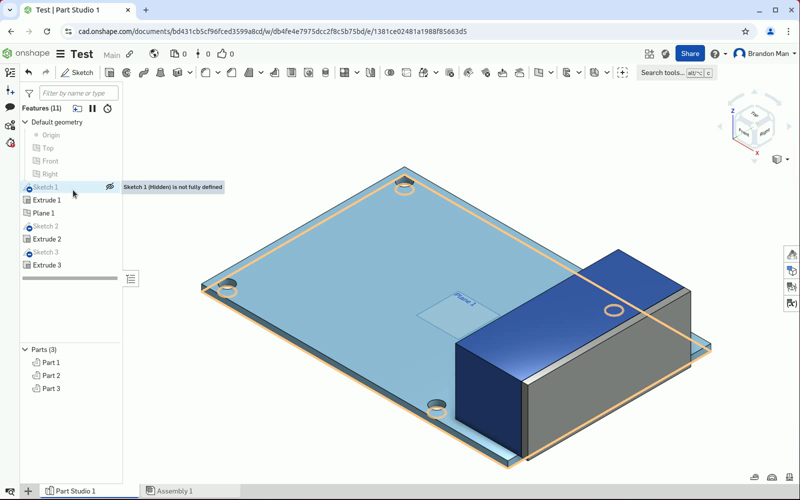
click(73, 189)